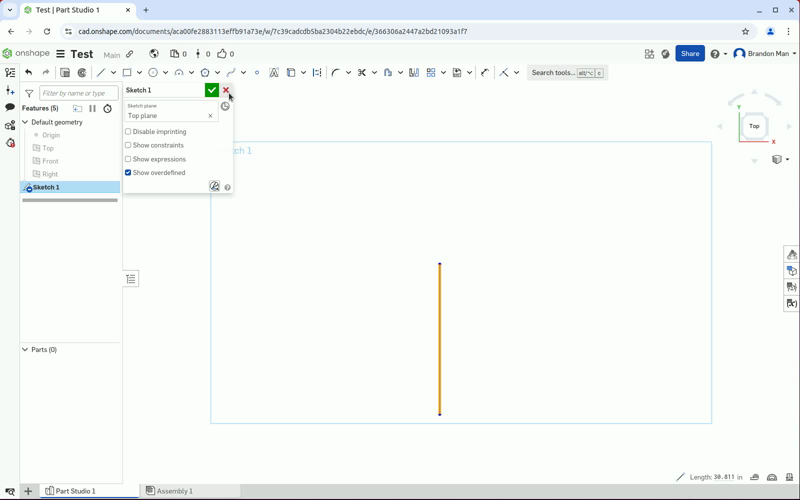
key(shift+h)
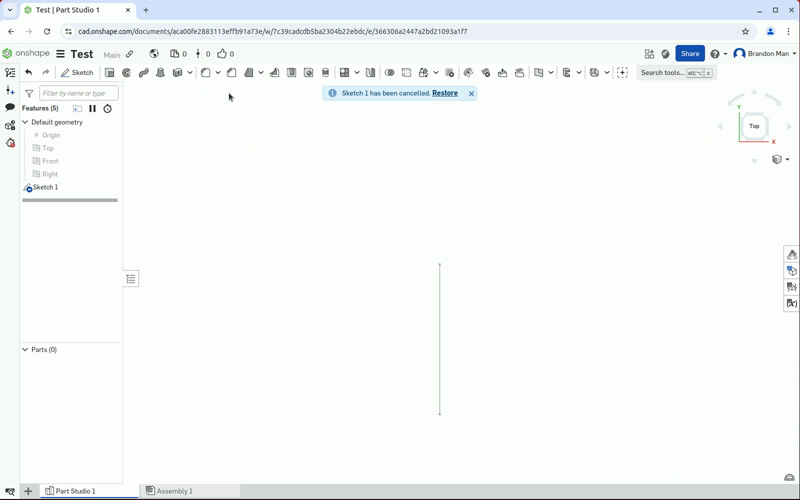
key(shift+s)
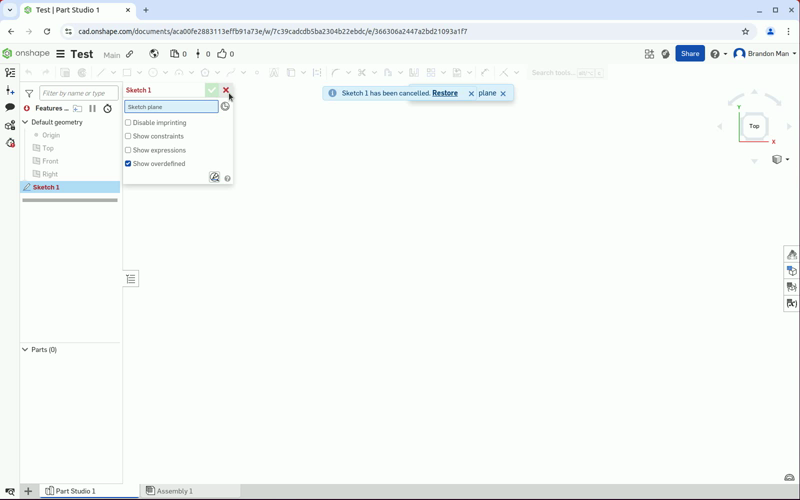
mouse_move(73, 150)
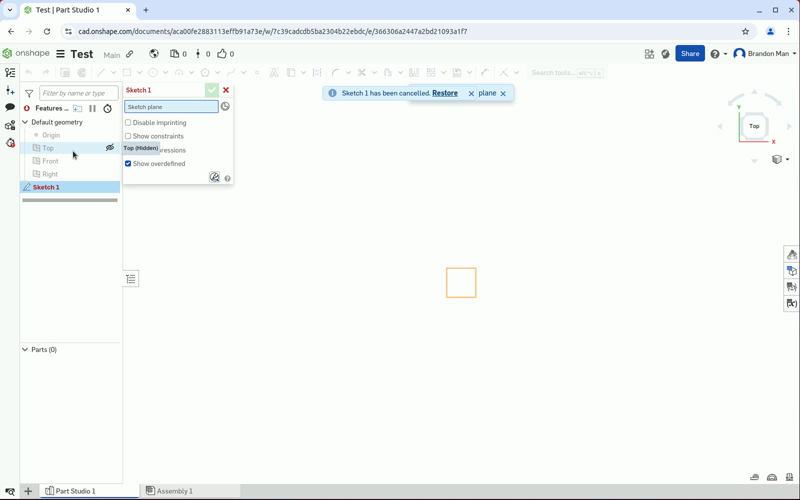
click(73, 150)
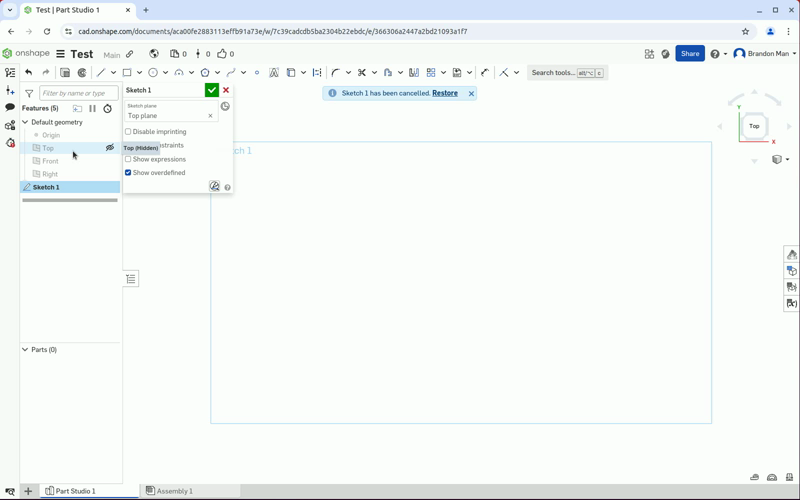
mouse_move(73, 352)
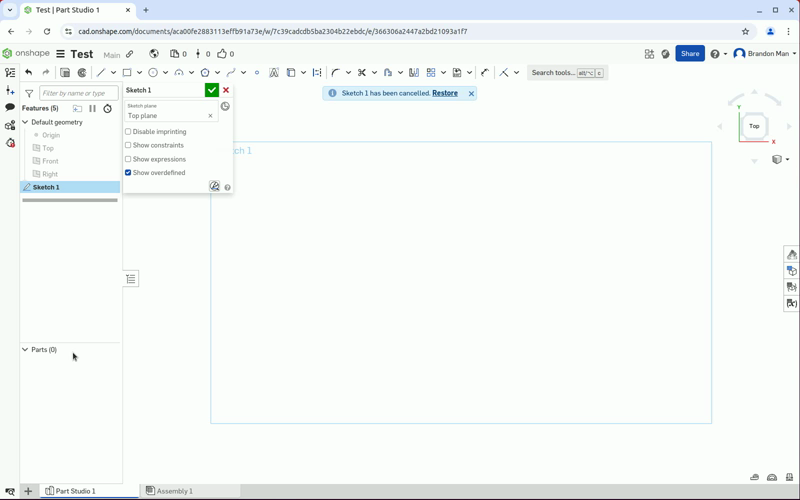
key(y)
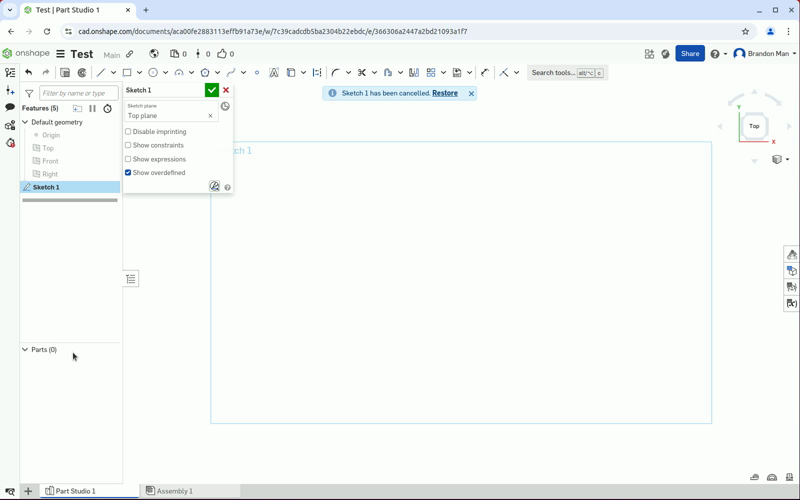
key(l)
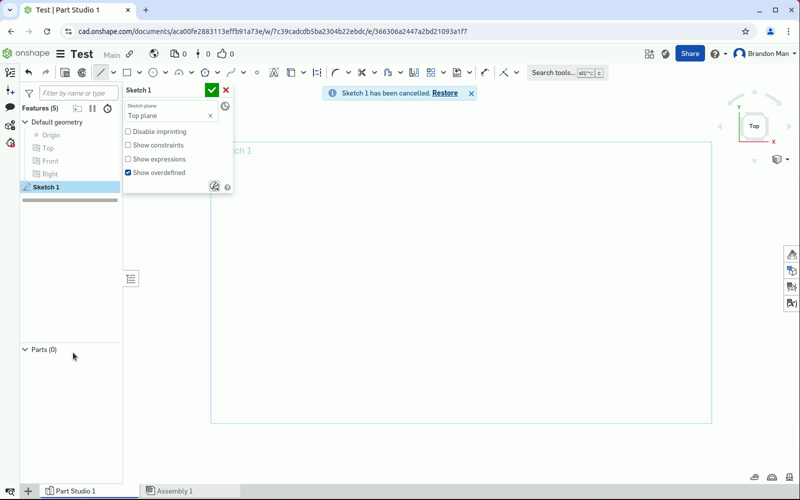
key_down(shift)
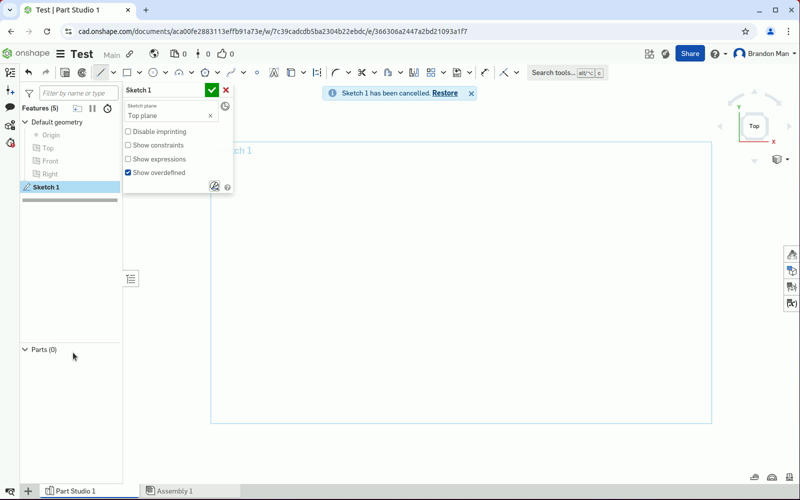
mouse_move(456, 395)
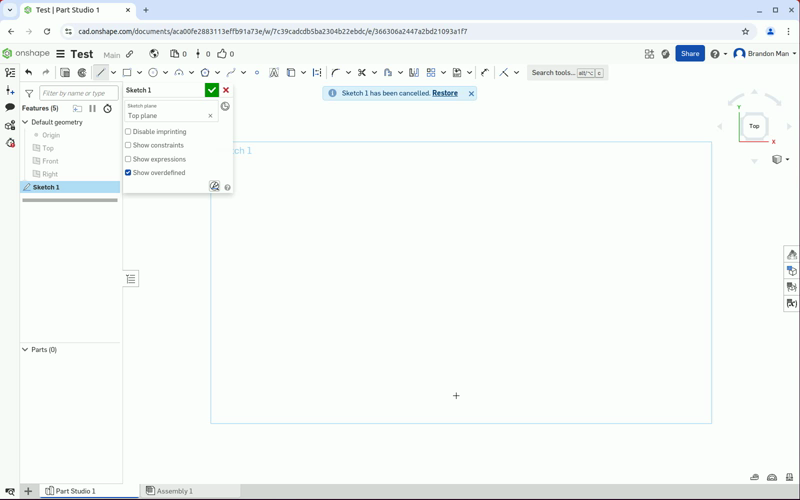
click(456, 395)
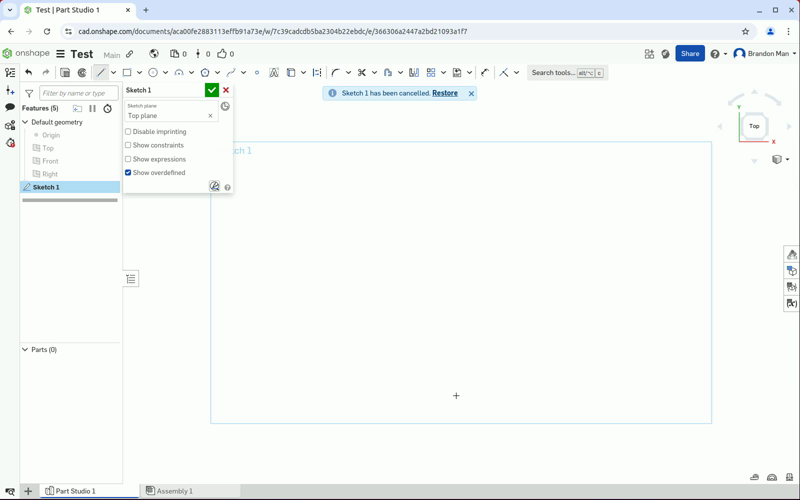
key_up(shift)
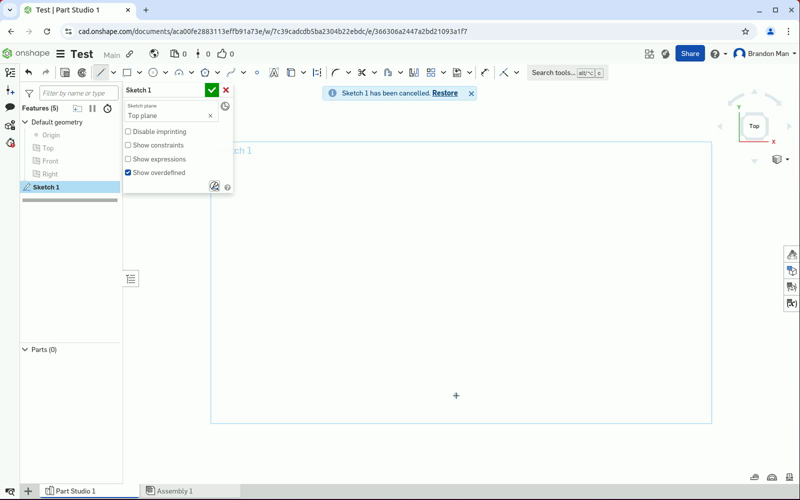
key_down(shift)
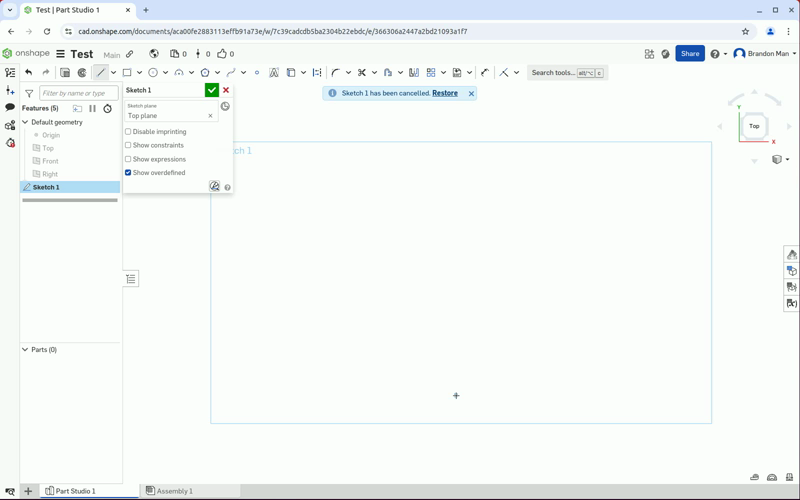
mouse_move(486, 395)
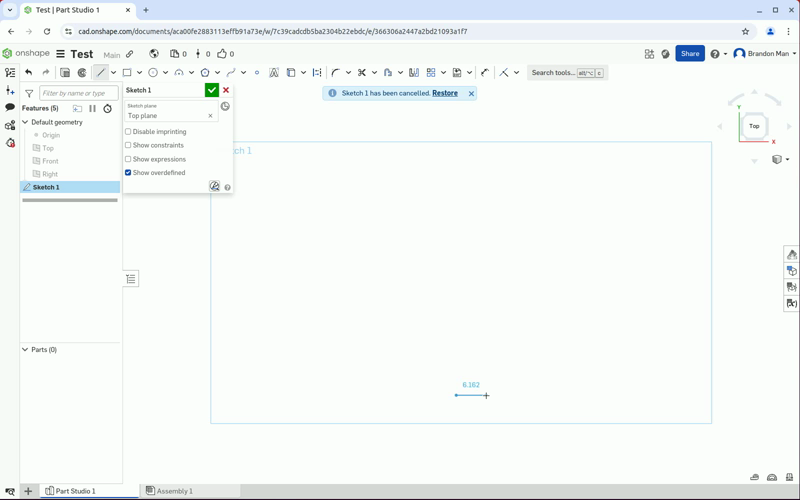
mouse_move(464, 395)
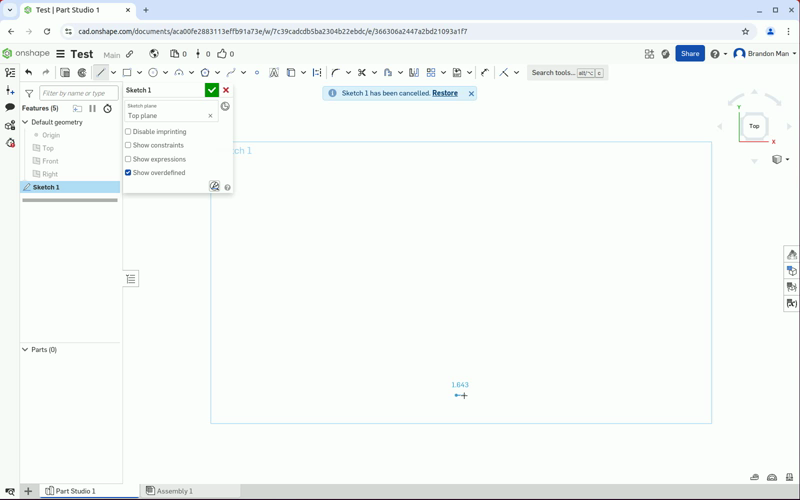
click(464, 395)
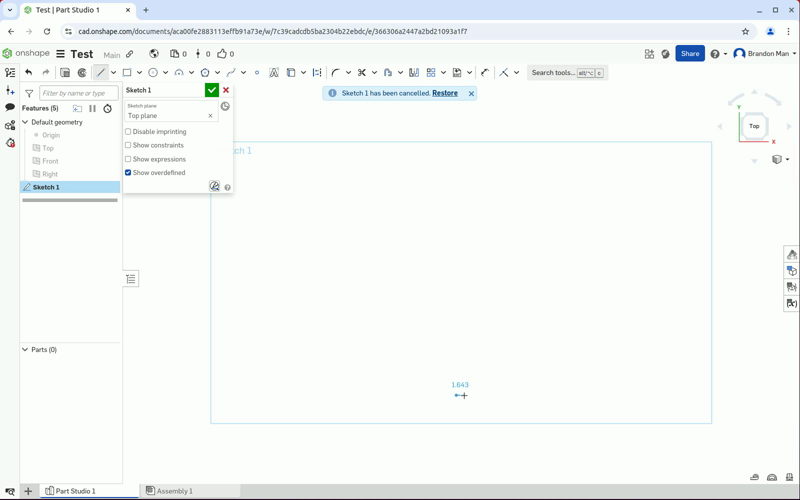
key_up(shift)
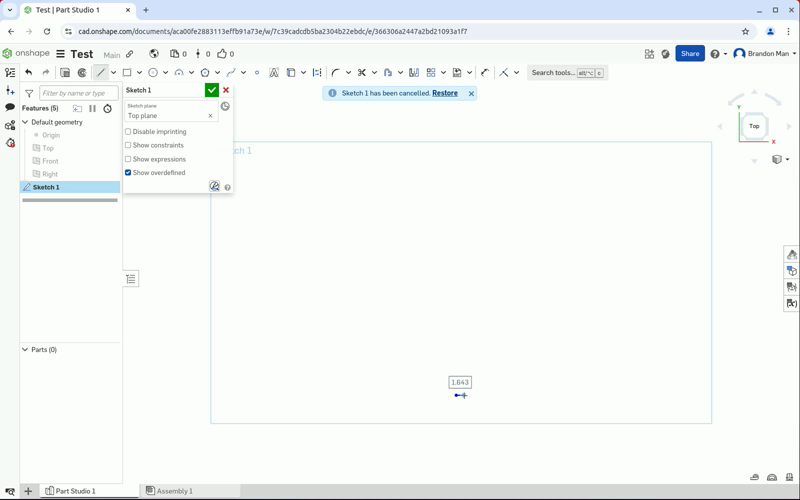
key_down(shift)
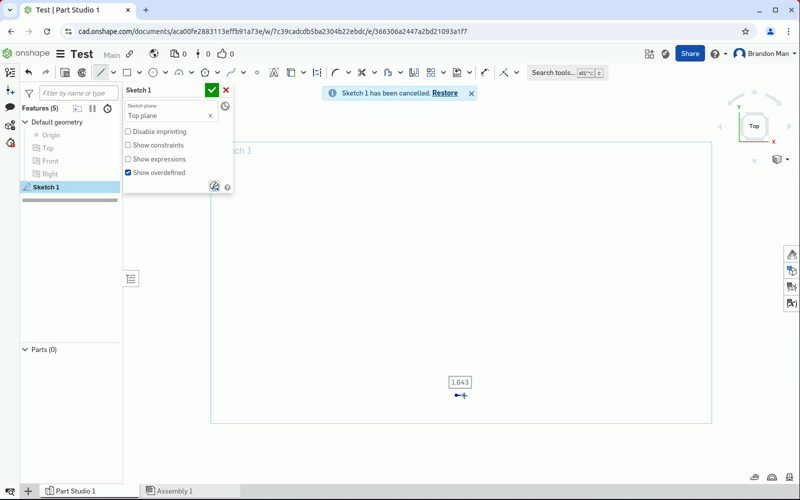
mouse_move(464, 286)
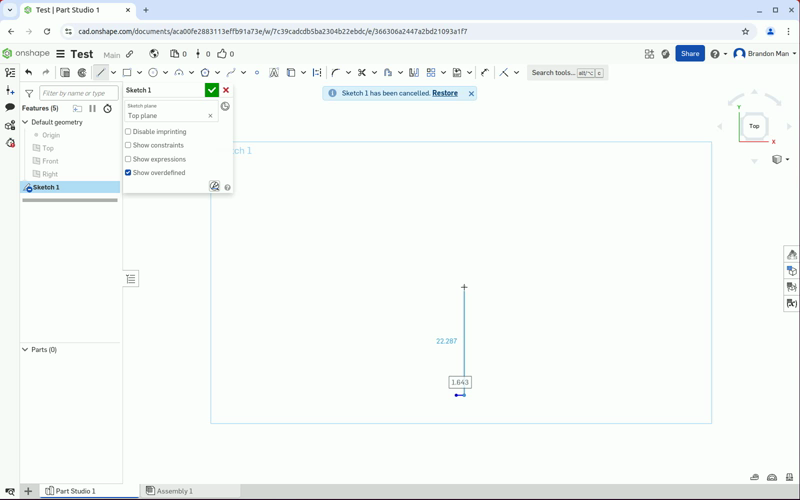
click(464, 286)
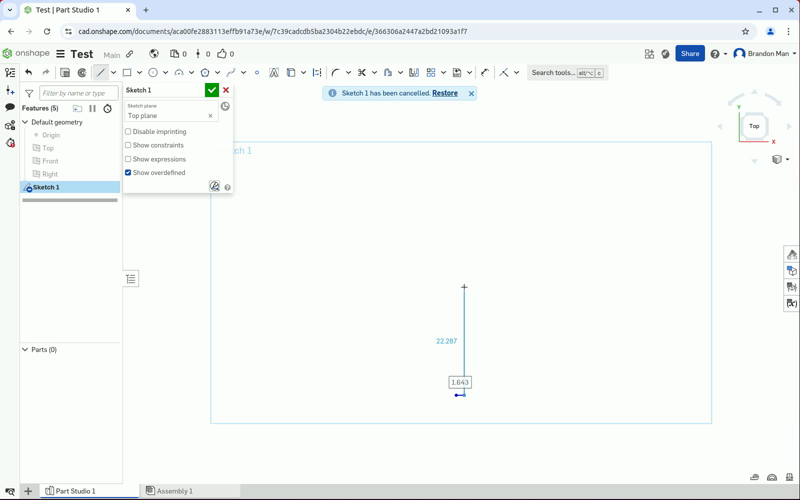
key_up(shift)
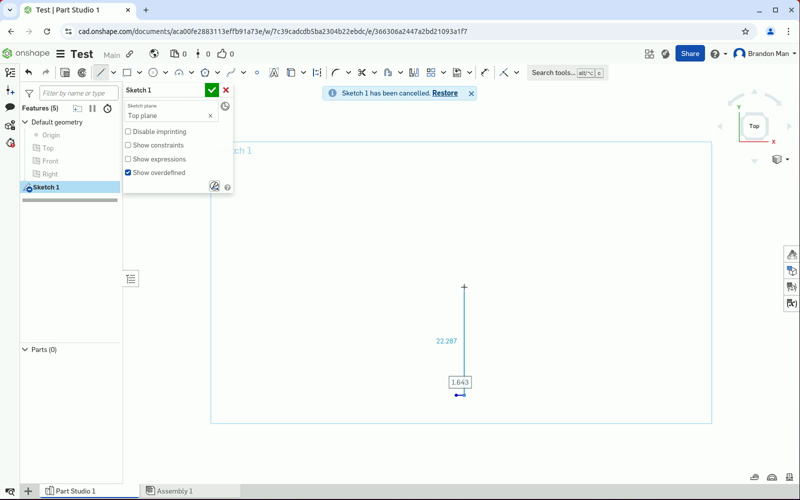
key(esc)
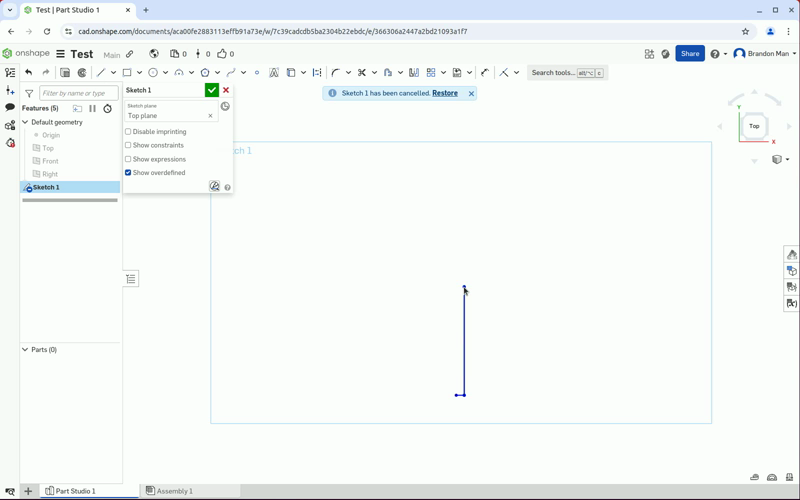
key(a)
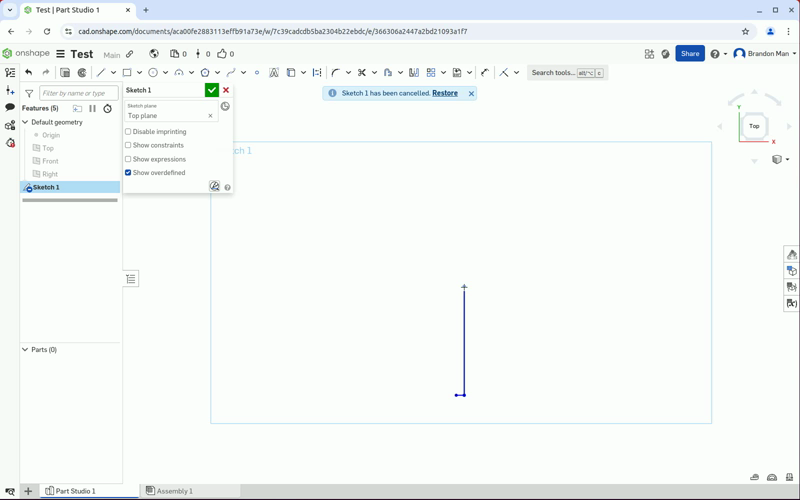
mouse_move(464, 286)
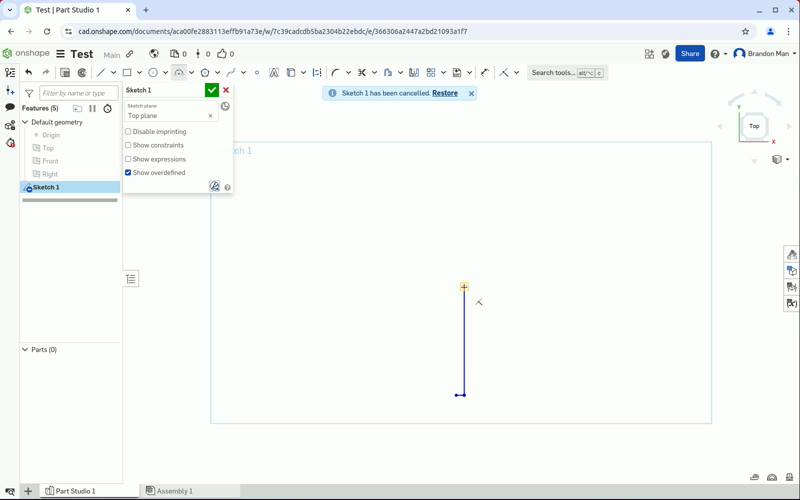
click(464, 286)
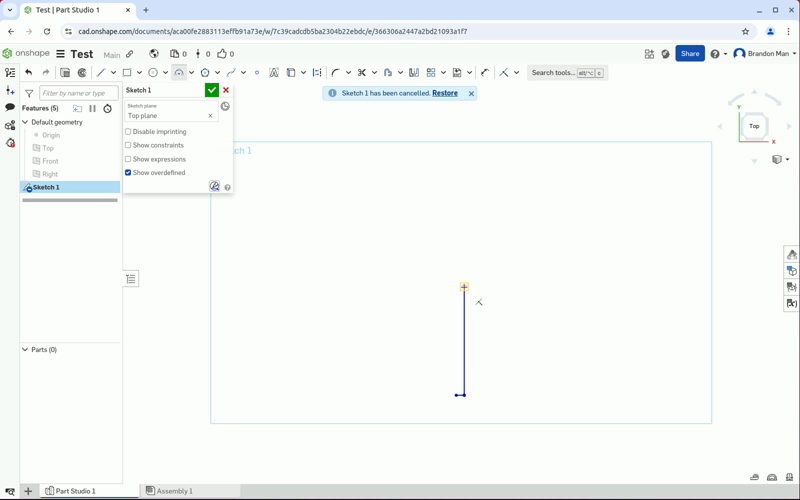
key_down(shift)
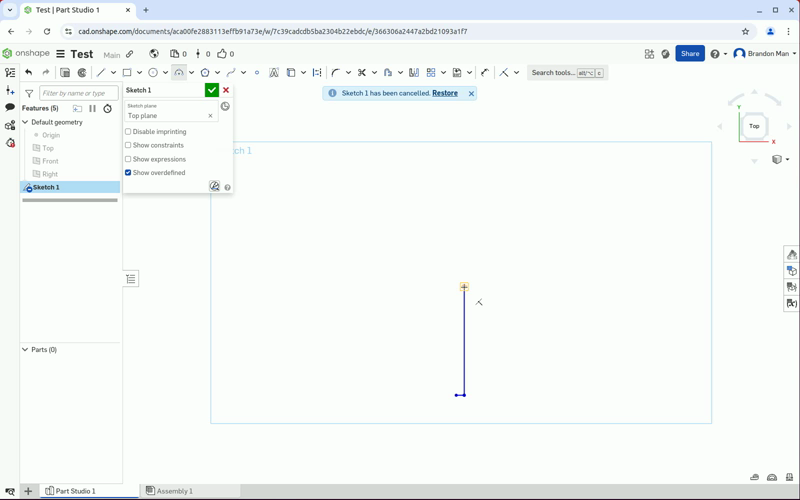
mouse_move(456, 286)
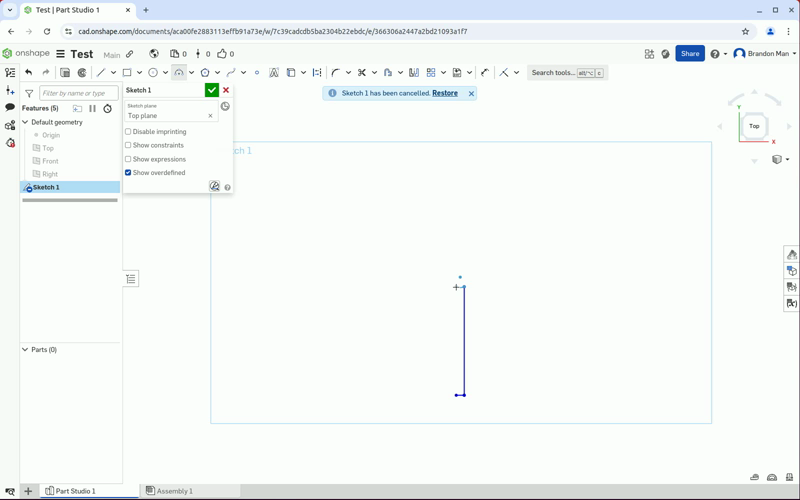
click(456, 286)
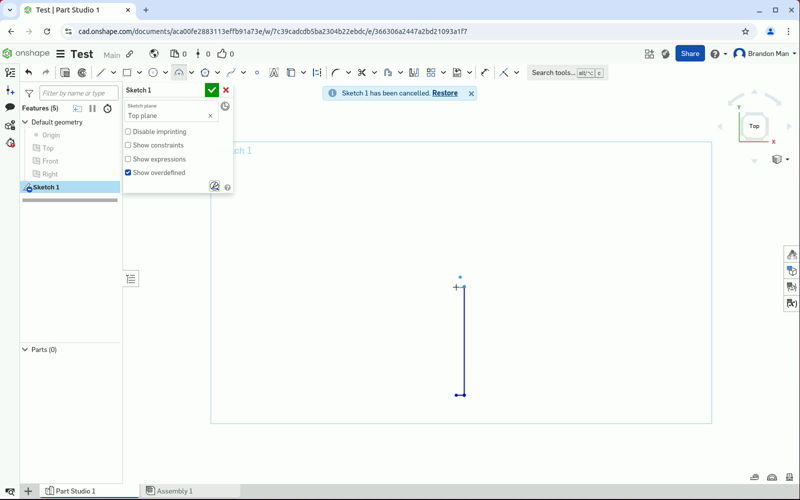
mouse_move(460, 288)
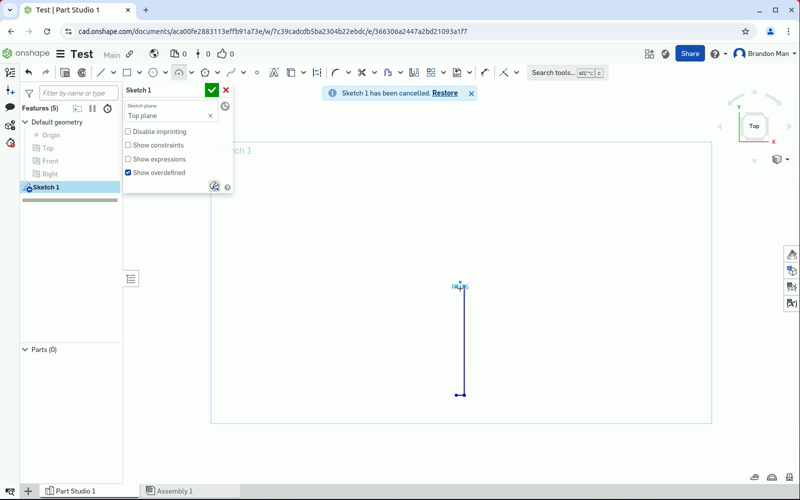
scroll(6)
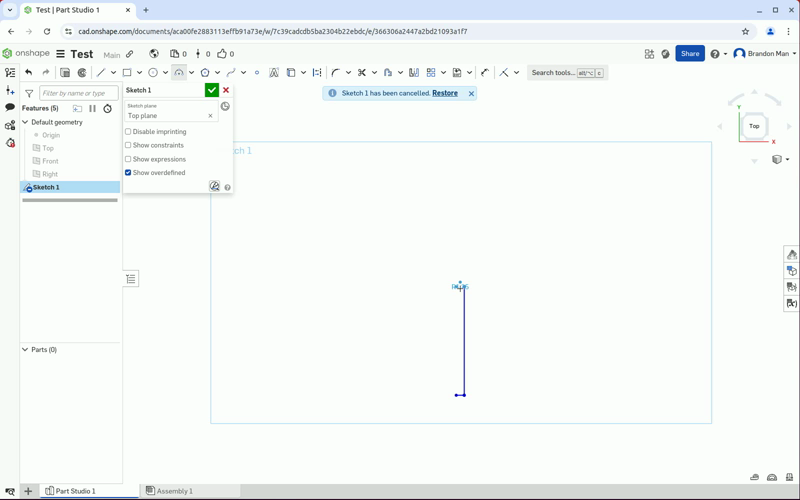
scroll(6)
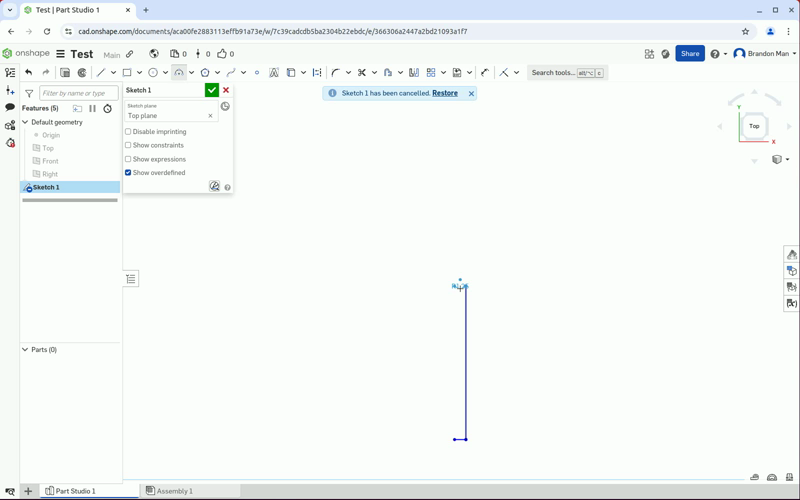
scroll(6)
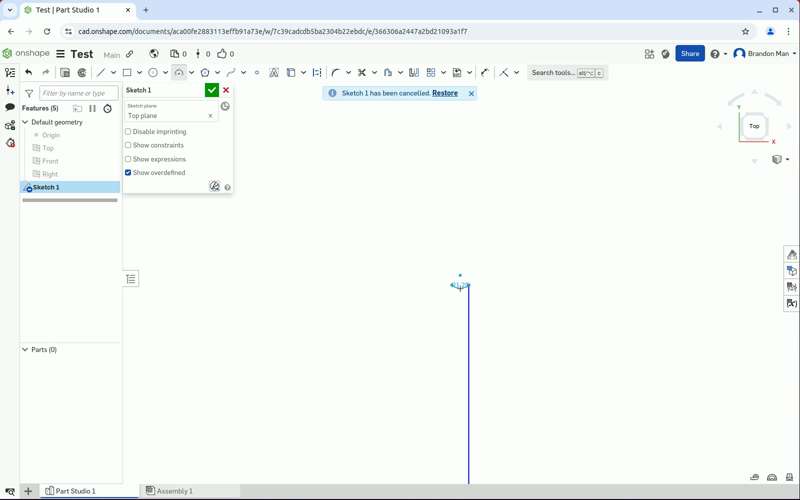
scroll(6)
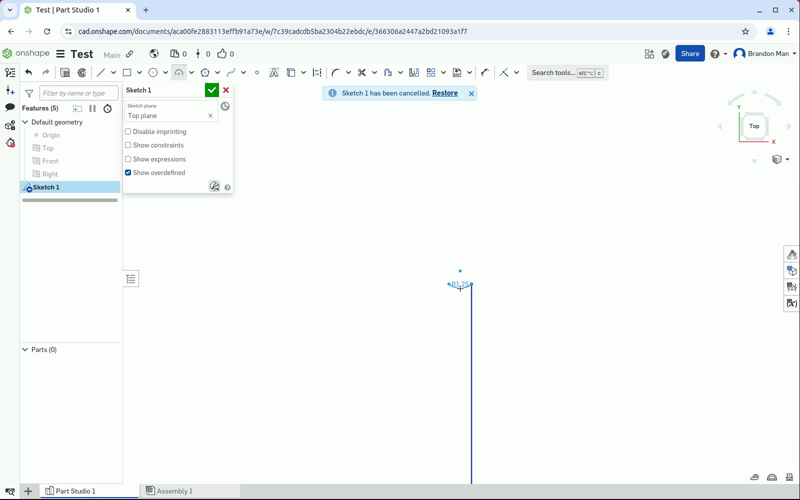
scroll(6)
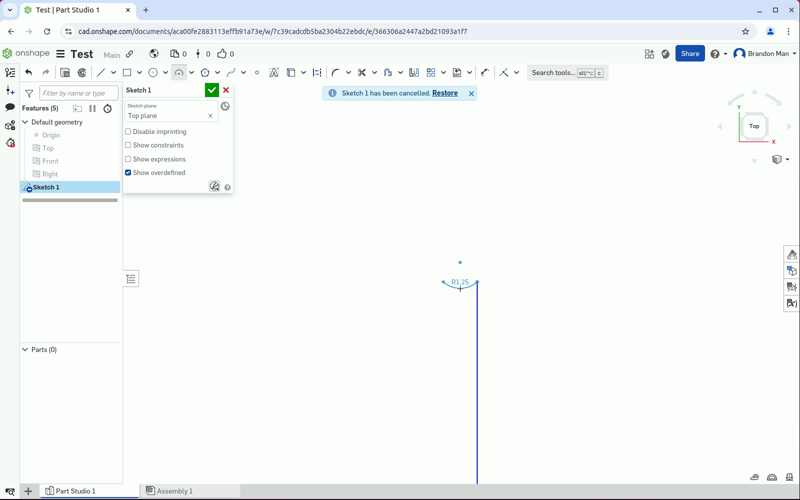
scroll(6)
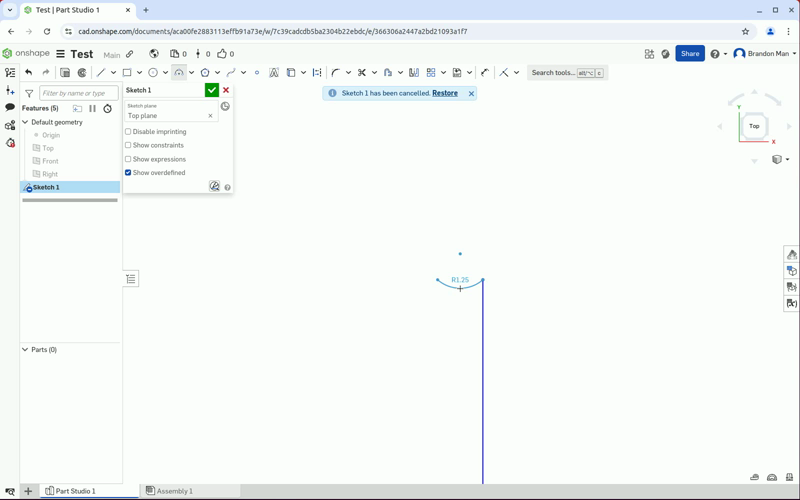
scroll(6)
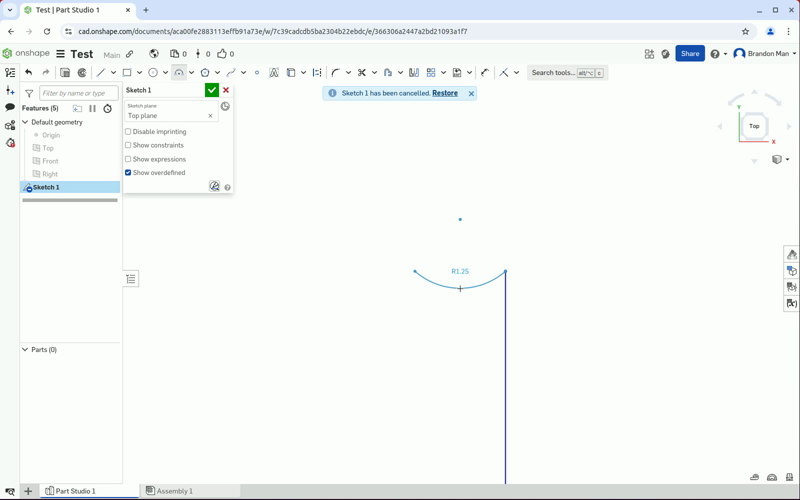
click(460, 288)
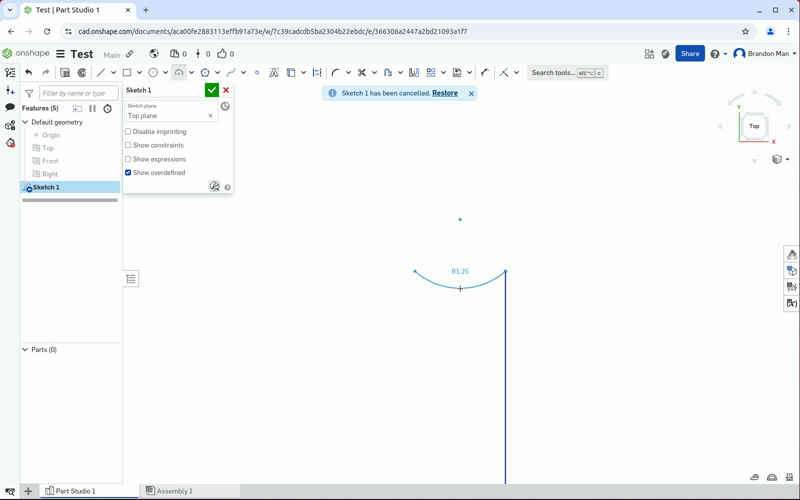
scroll(-6)
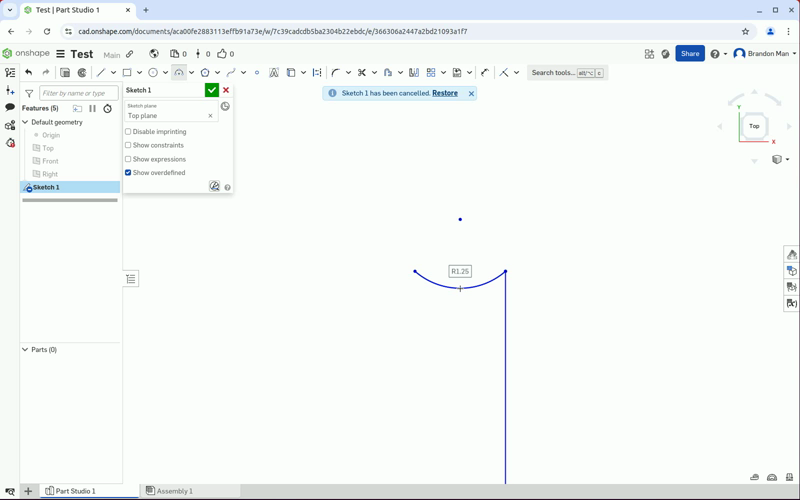
scroll(-6)
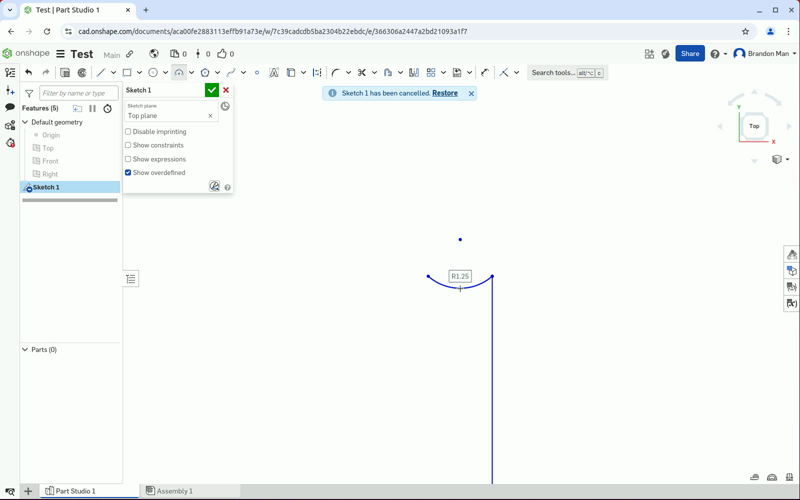
scroll(-6)
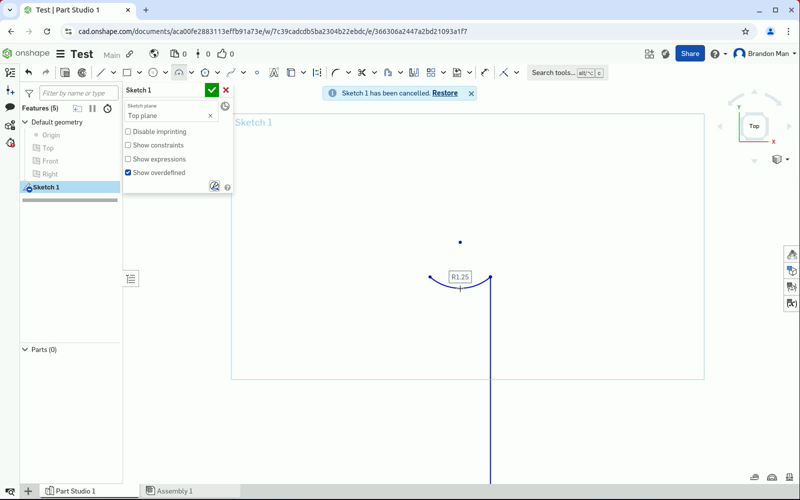
scroll(-6)
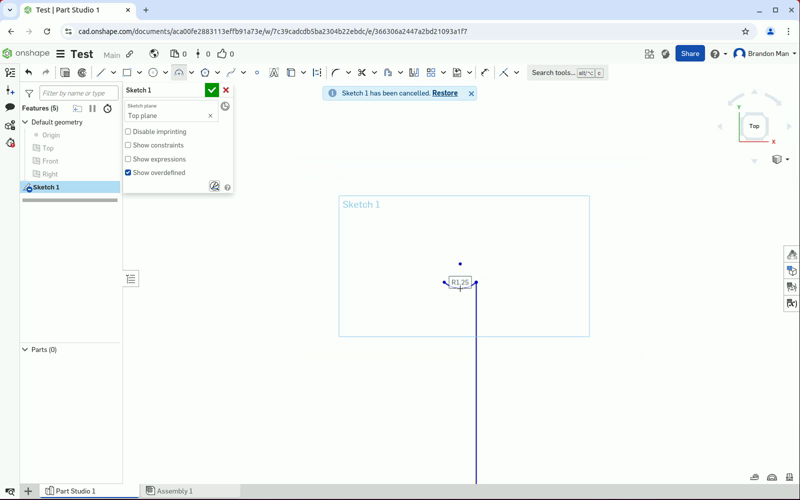
scroll(-6)
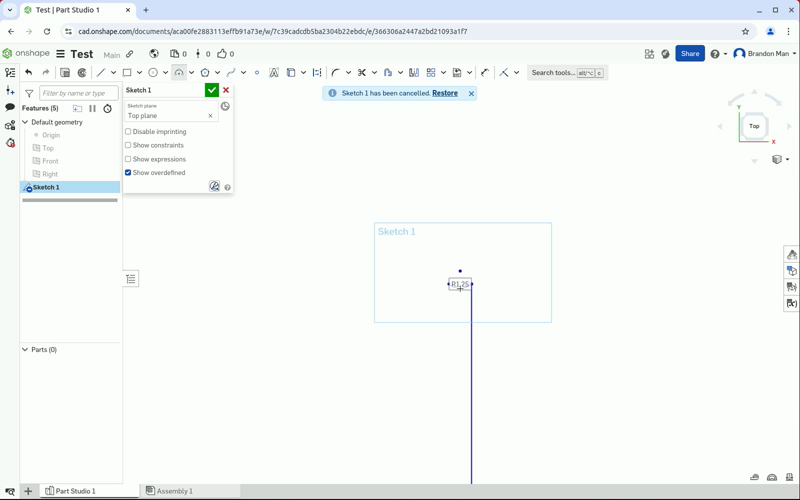
scroll(-6)
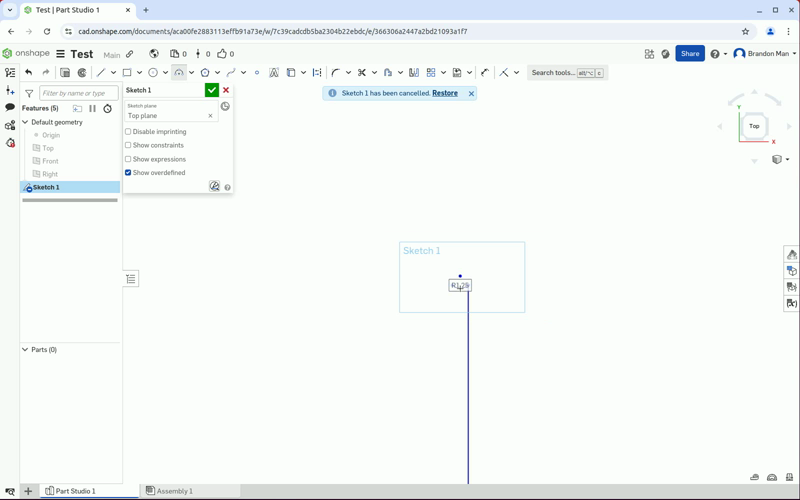
scroll(-6)
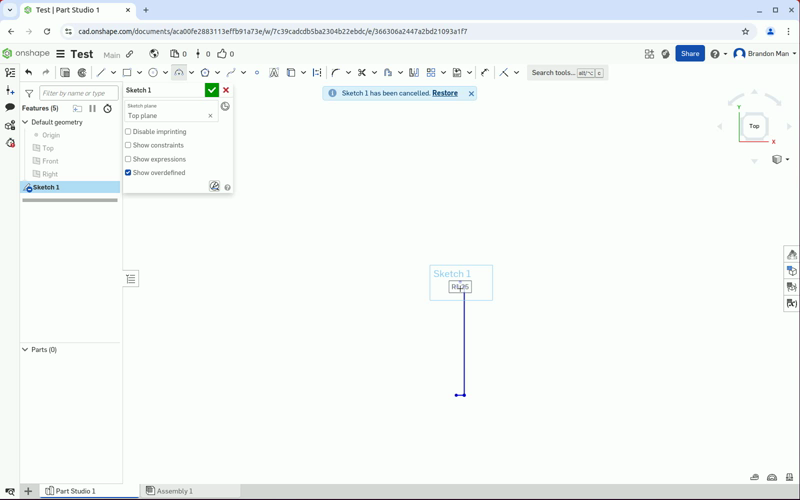
key_up(shift)
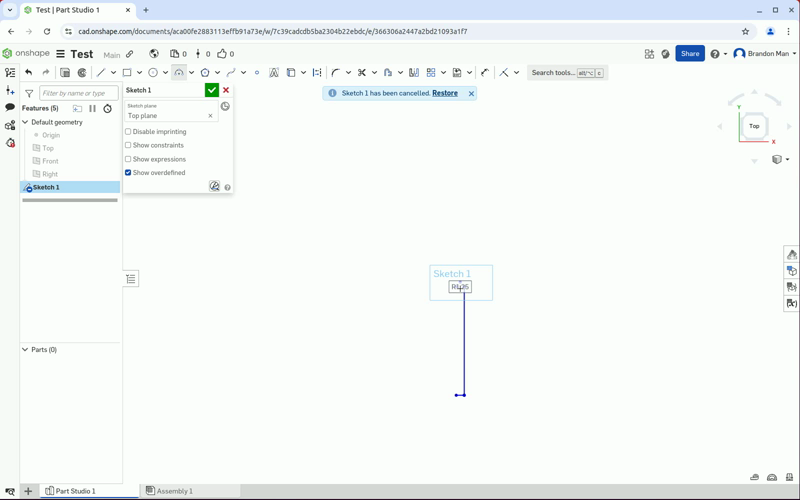
key(esc)
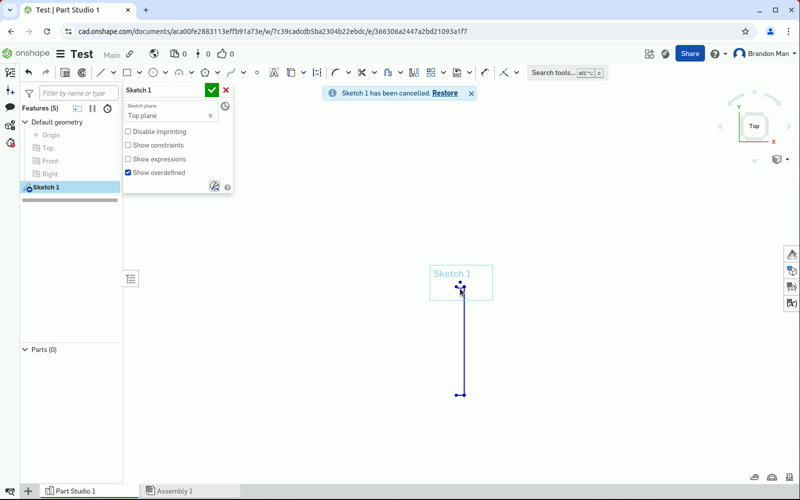
key(l)
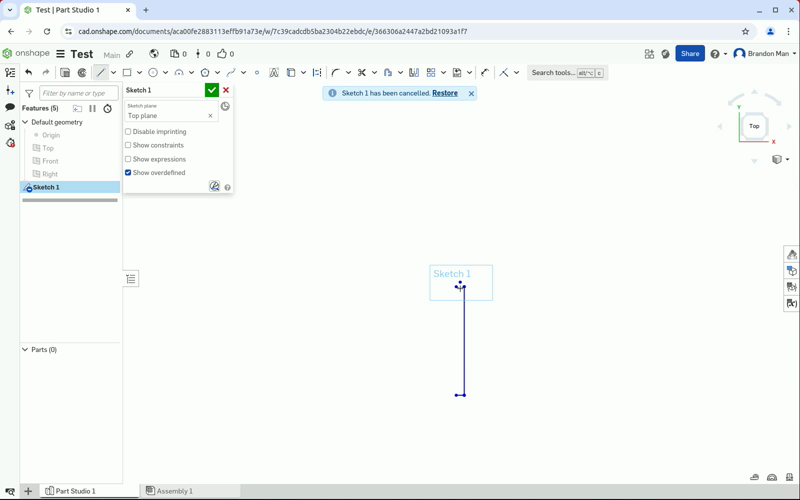
mouse_move(456, 286)
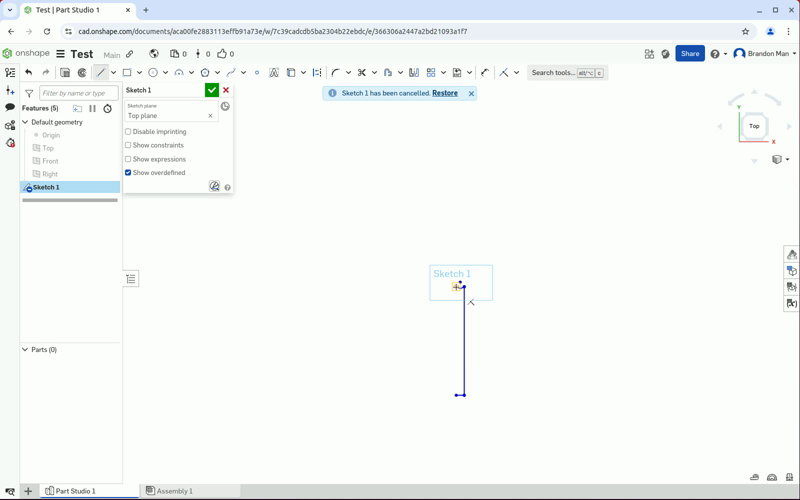
click(456, 286)
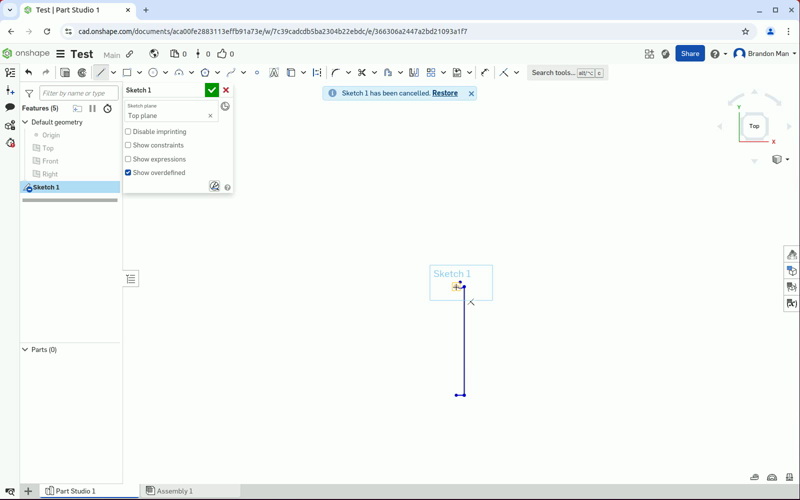
key_down(shift)
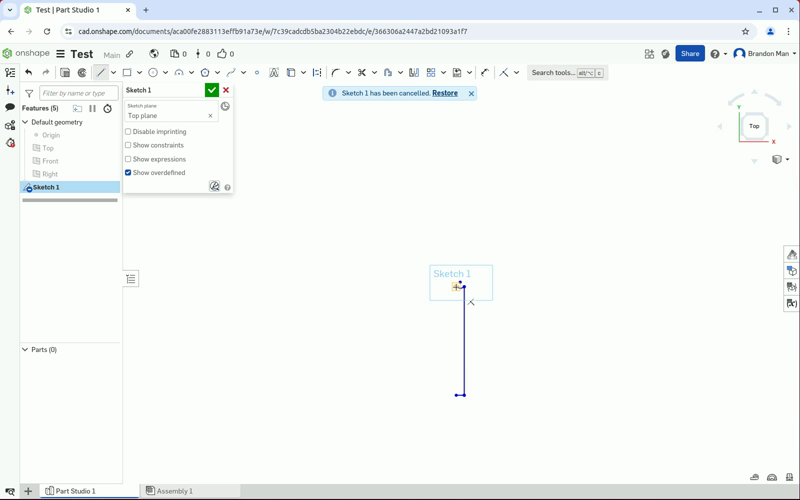
mouse_move(456, 395)
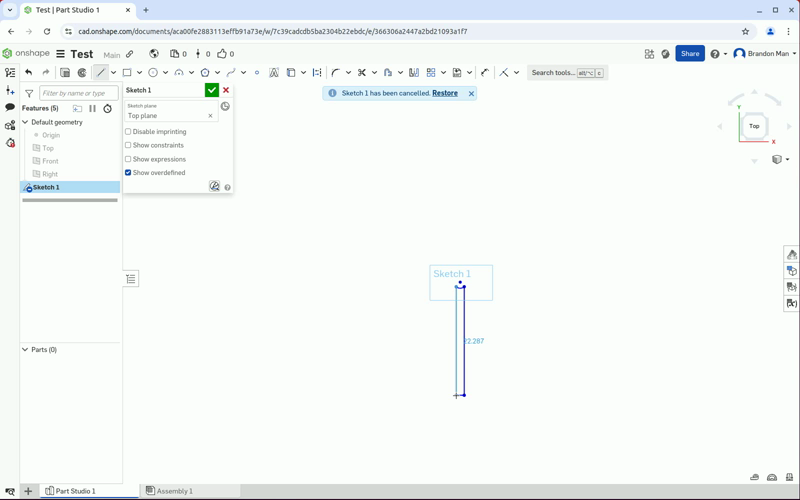
key_up(shift)
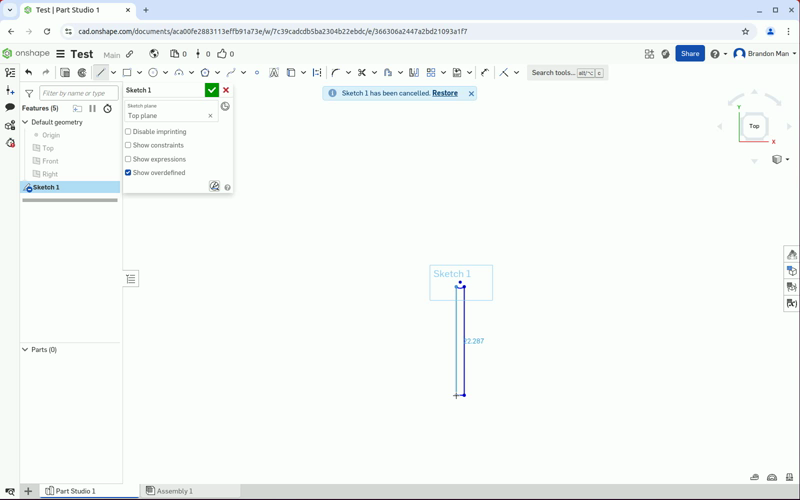
click(456, 395)
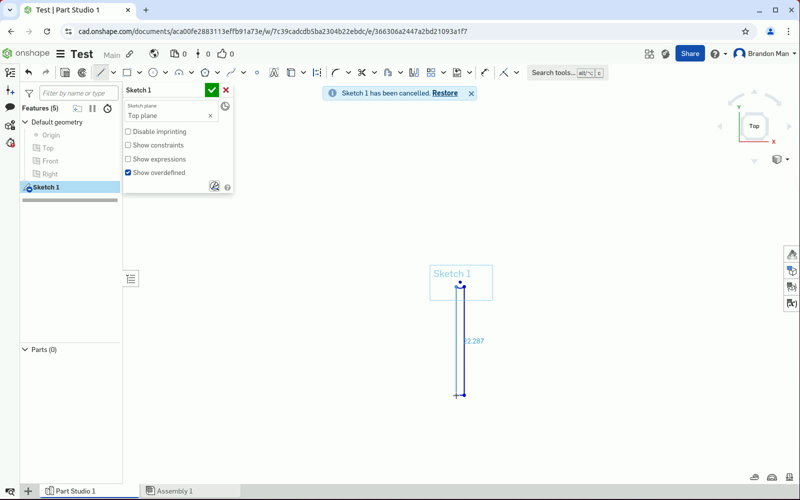
key(esc)
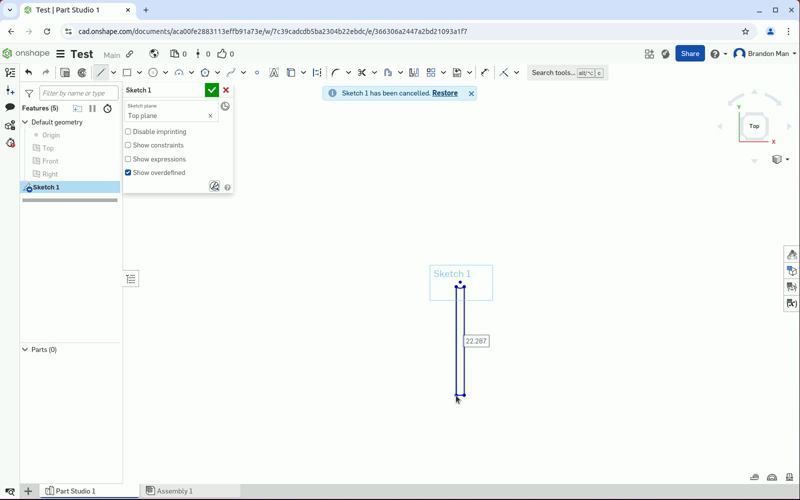
mouse_move(457, 331)
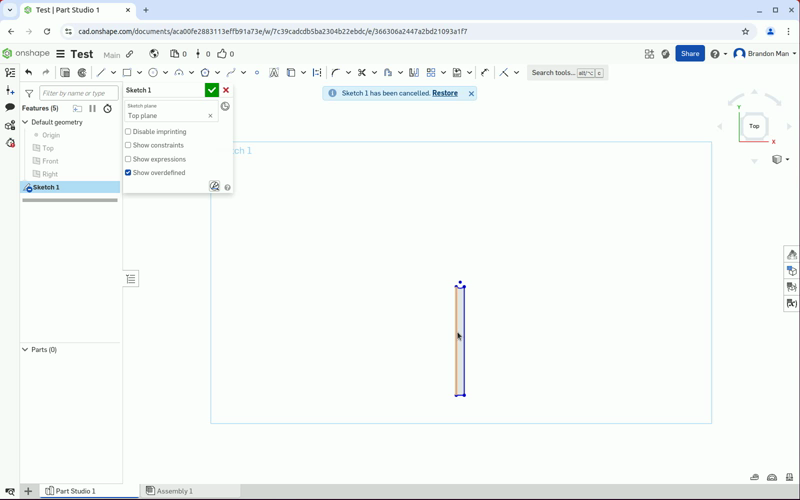
scroll(6)
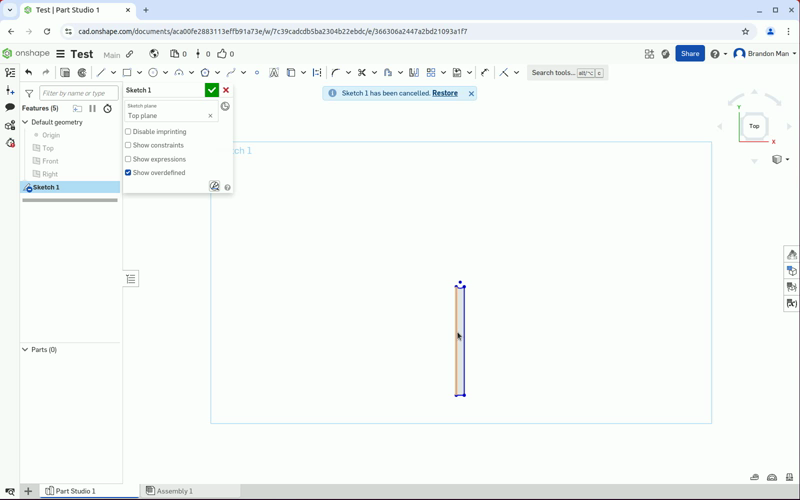
scroll(6)
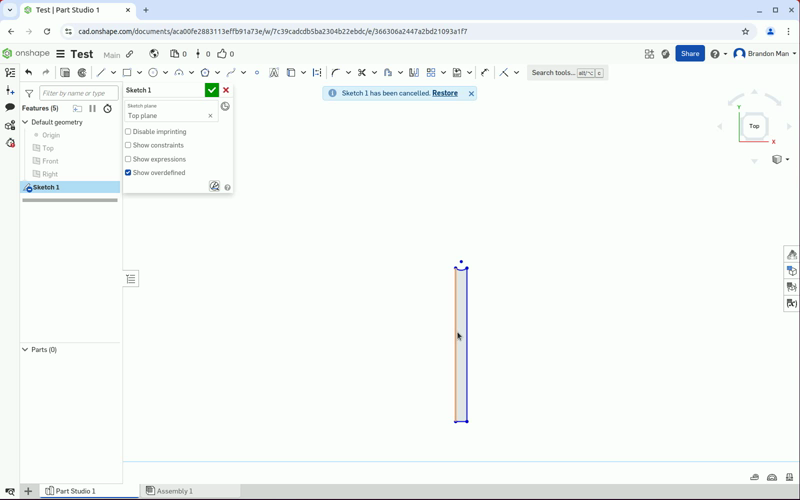
scroll(6)
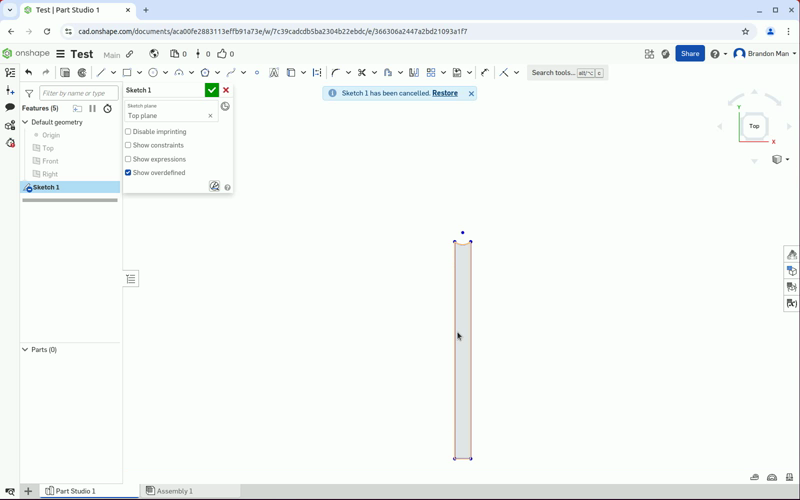
scroll(6)
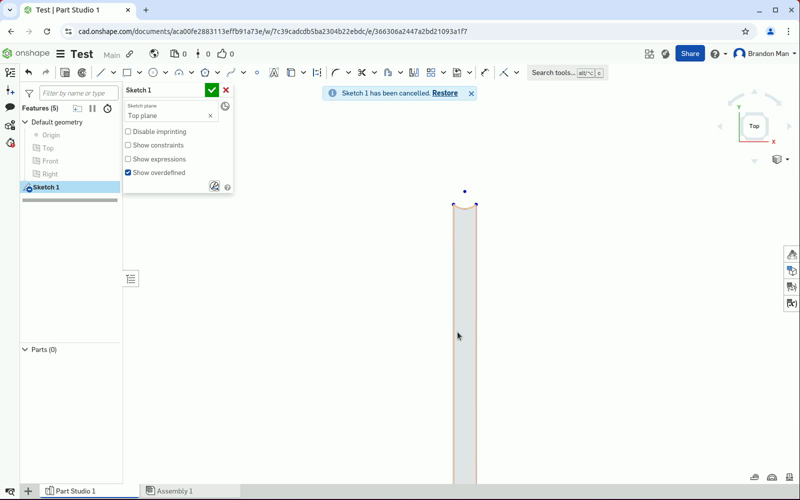
scroll(6)
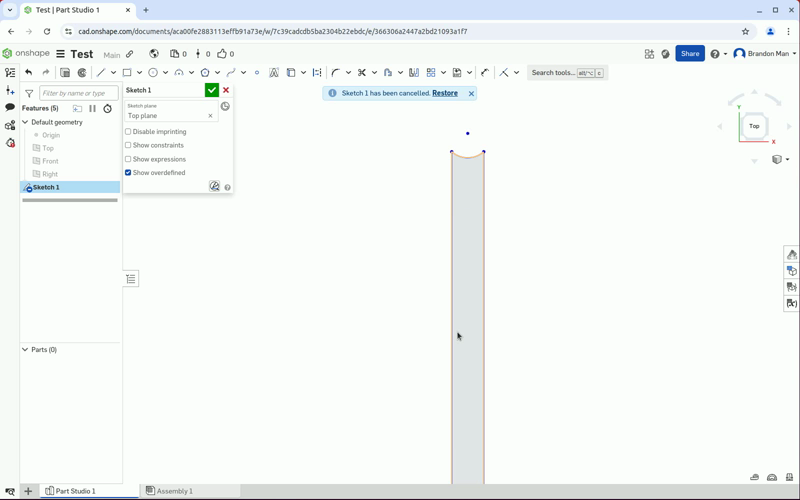
scroll(6)
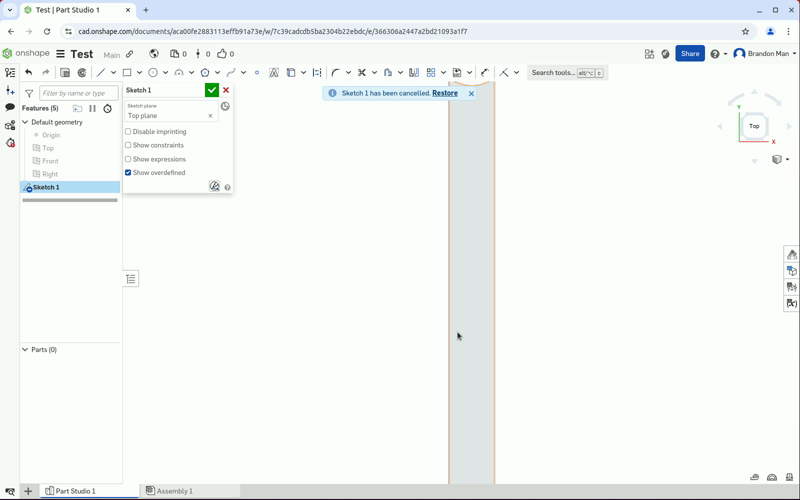
scroll(6)
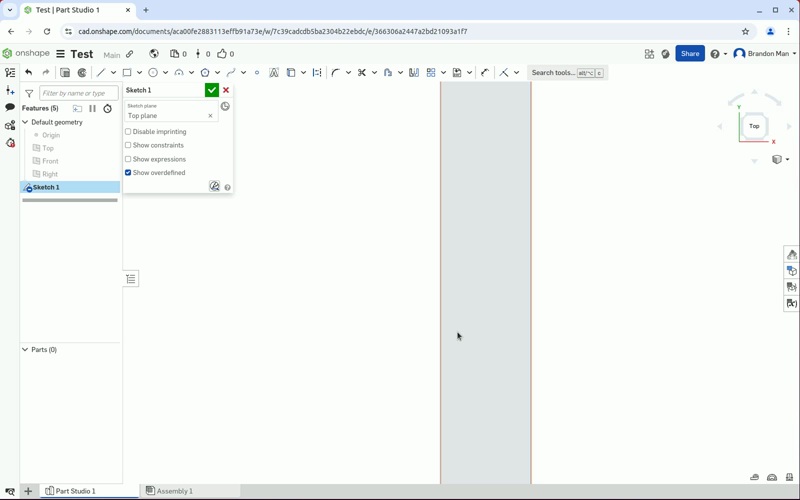
click(457, 331)
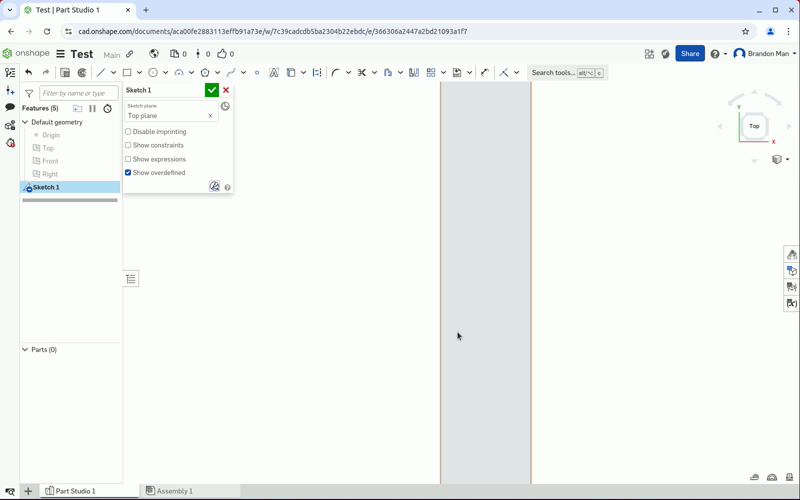
scroll(-6)
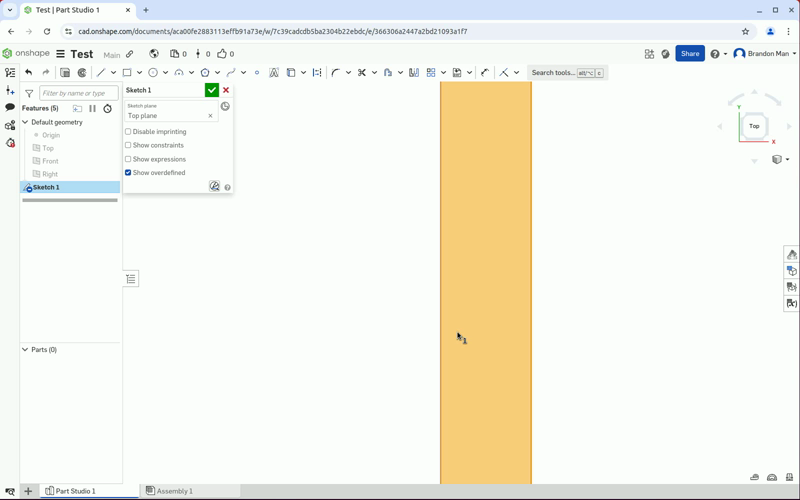
scroll(-6)
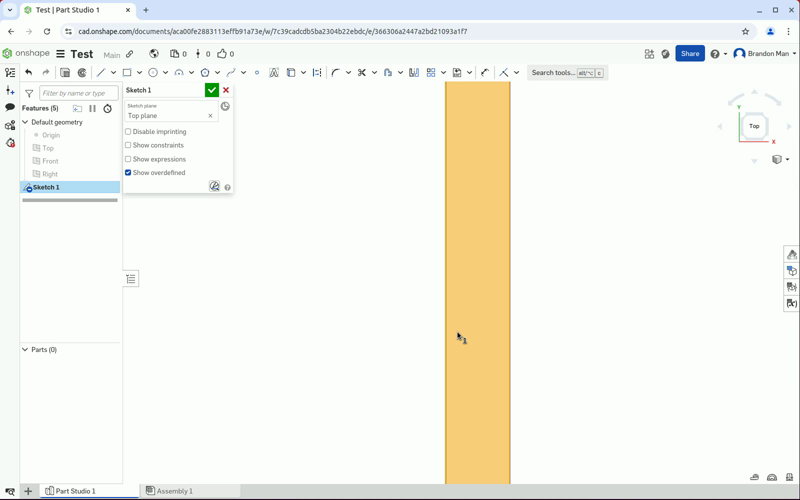
scroll(-6)
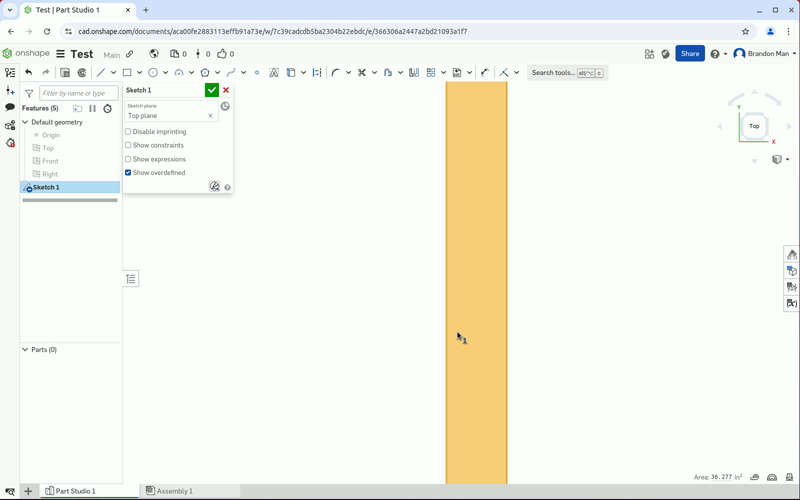
scroll(-6)
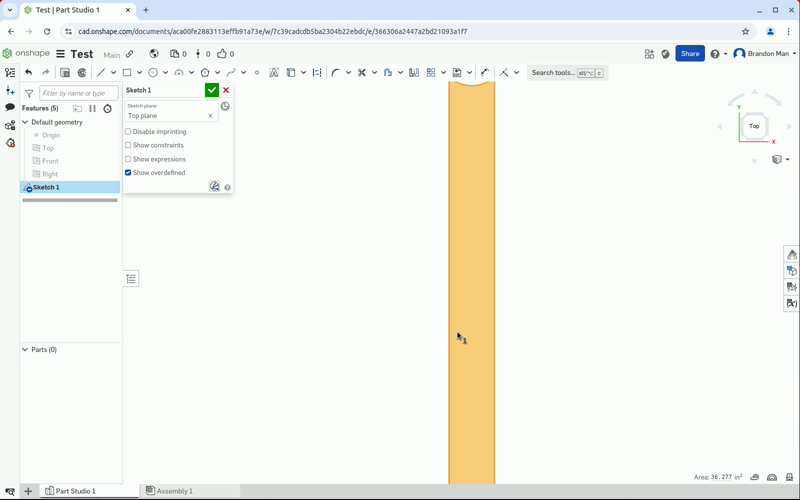
scroll(-6)
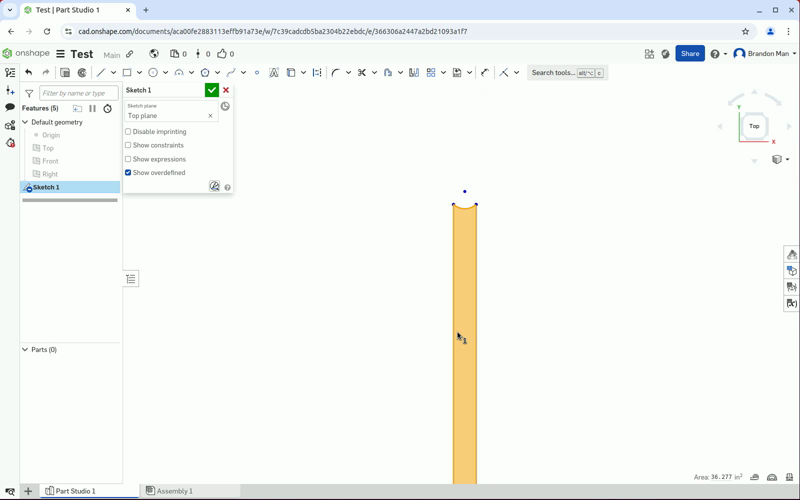
scroll(-6)
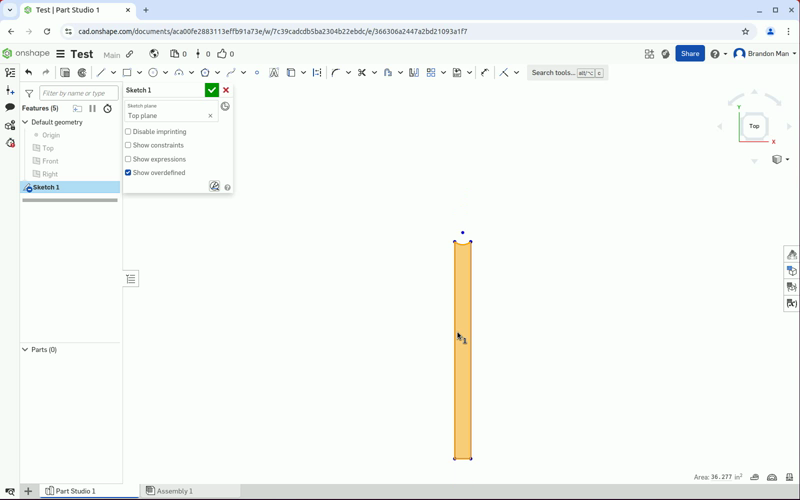
scroll(-6)
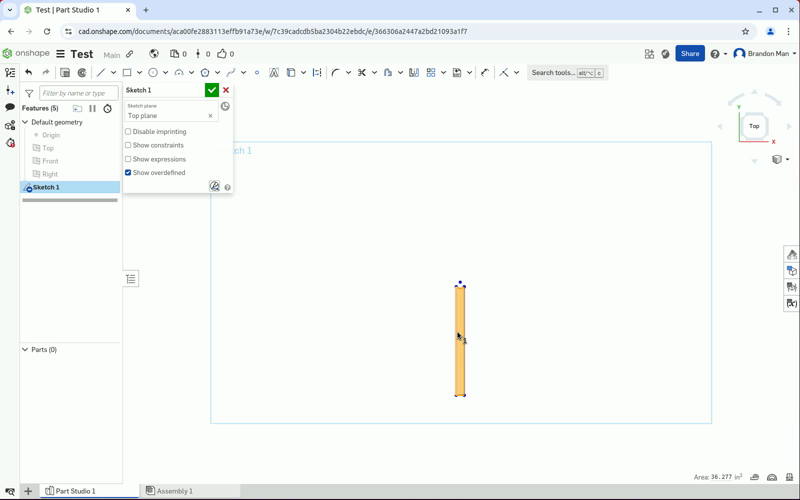
mouse_move(73, 352)
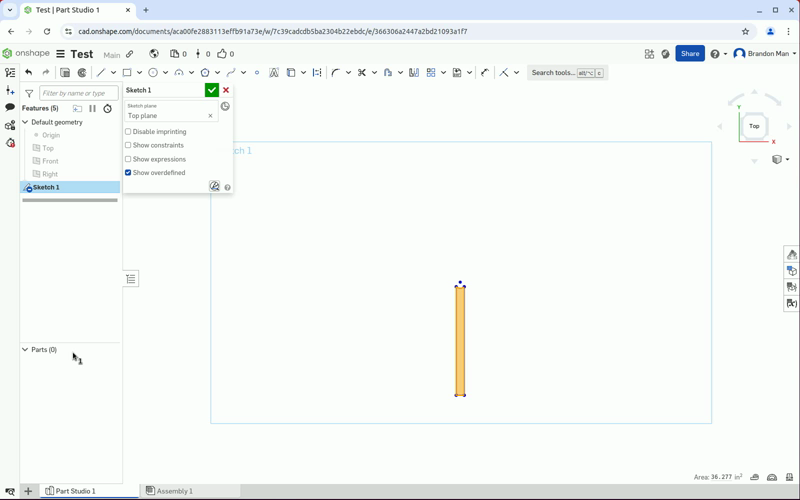
key(shift+y)
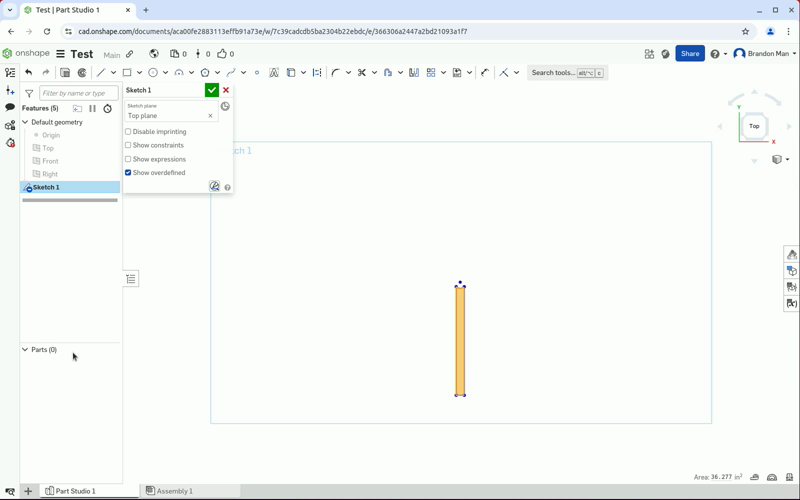
key(shift+e)
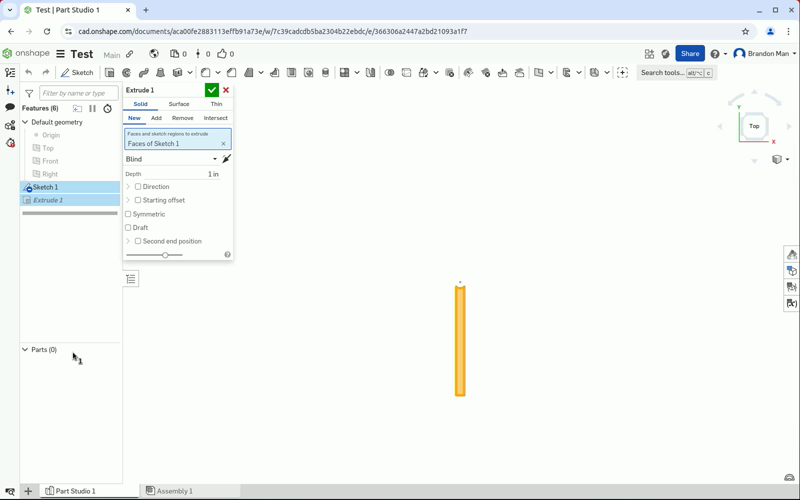
mouse_move(143, 106)
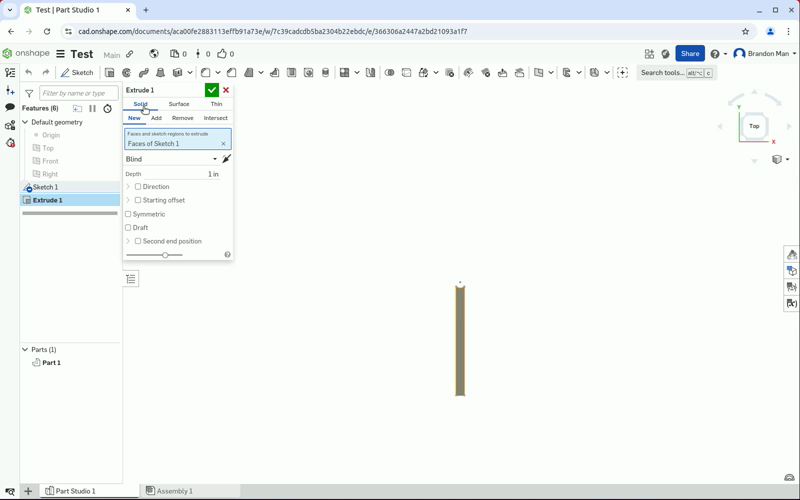
click(143, 106)
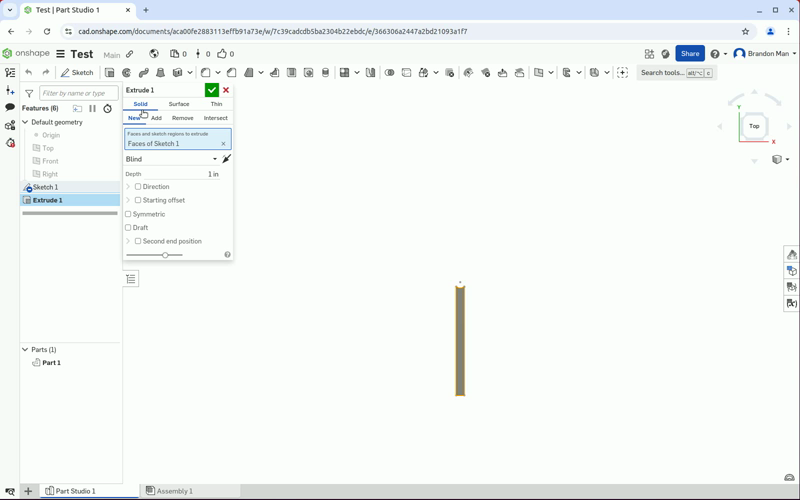
mouse_move(137, 120)
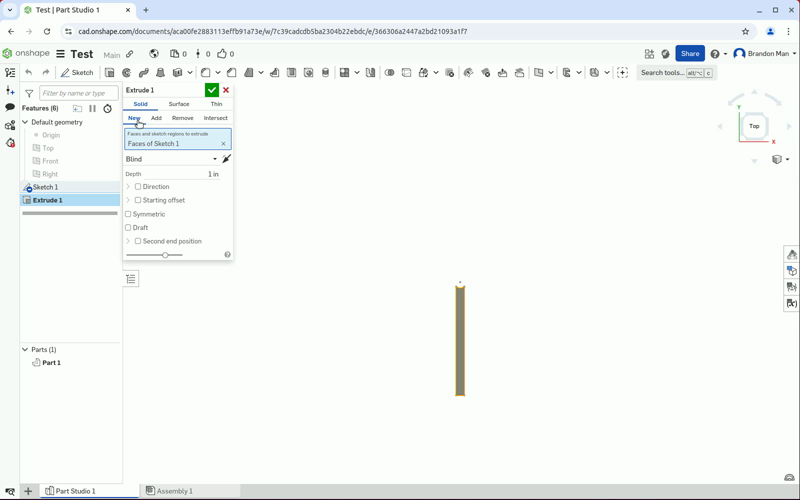
click(137, 120)
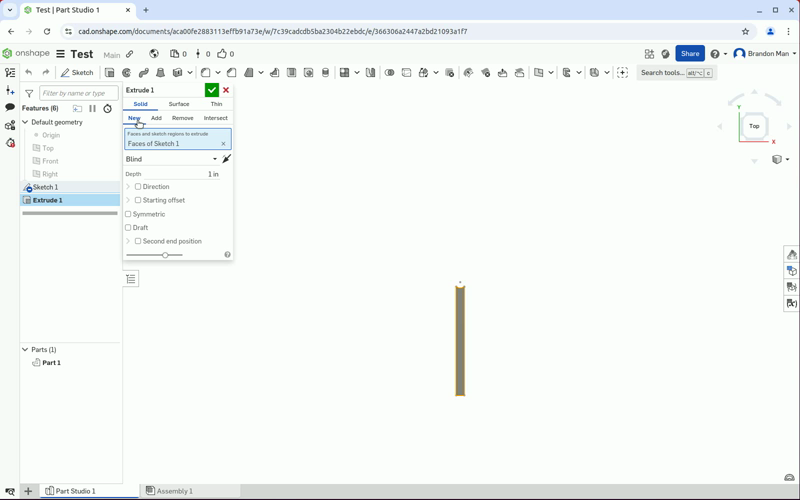
key(tab, 4)
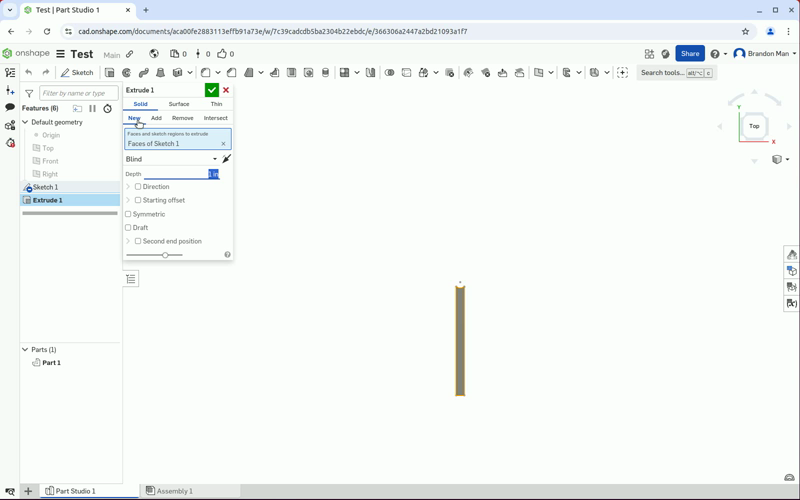
text(-6.981)
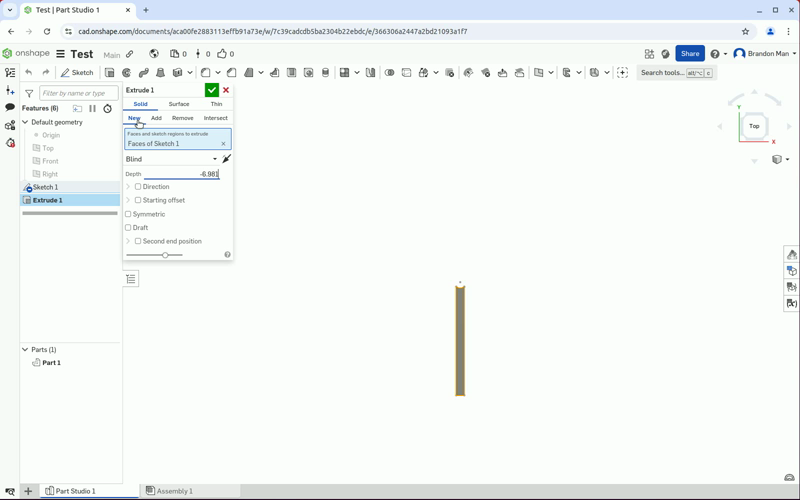
key(enter)
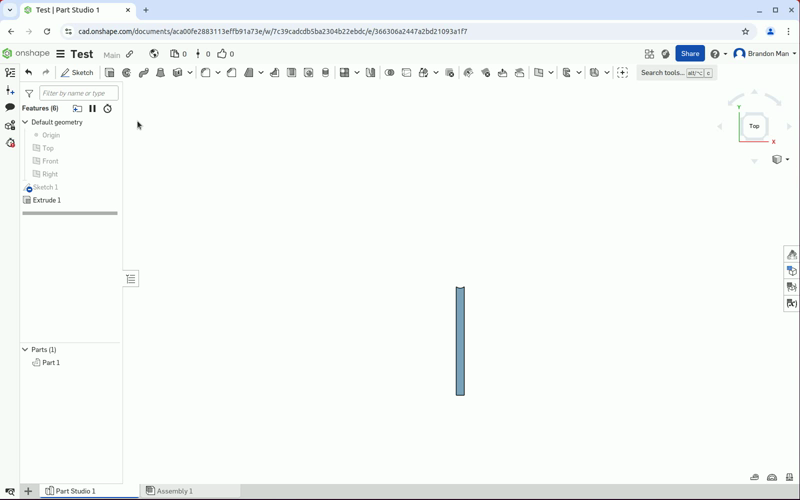
key(shift+h)
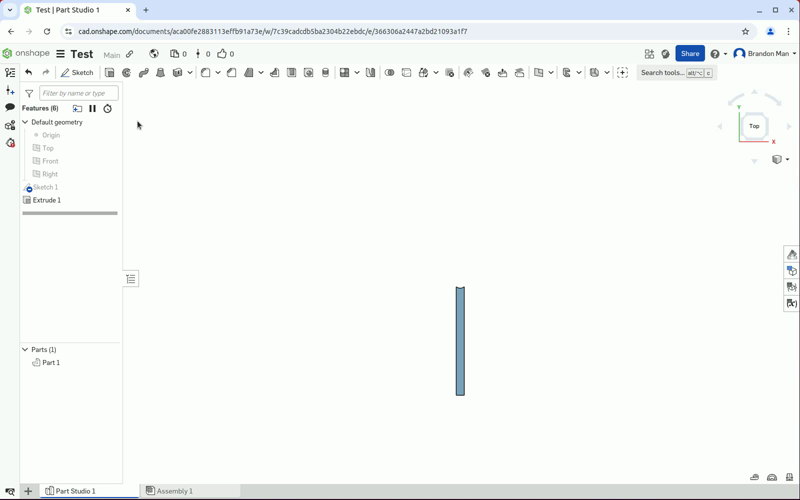
key(shift+h)
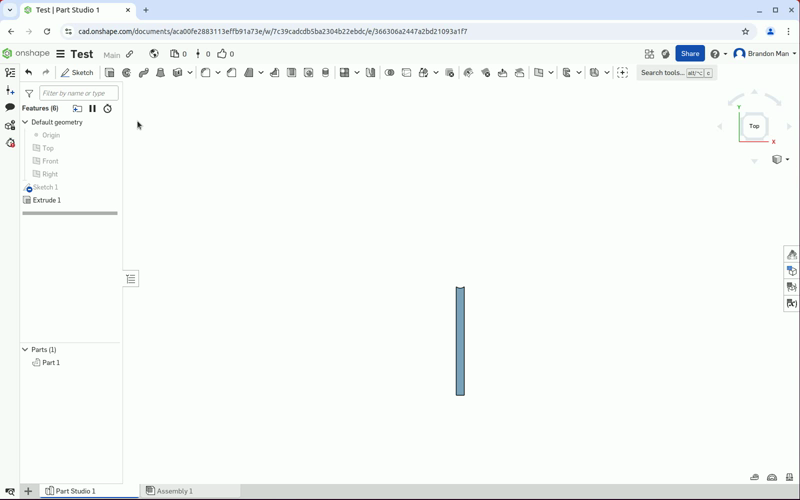
mouse_move(73, 189)
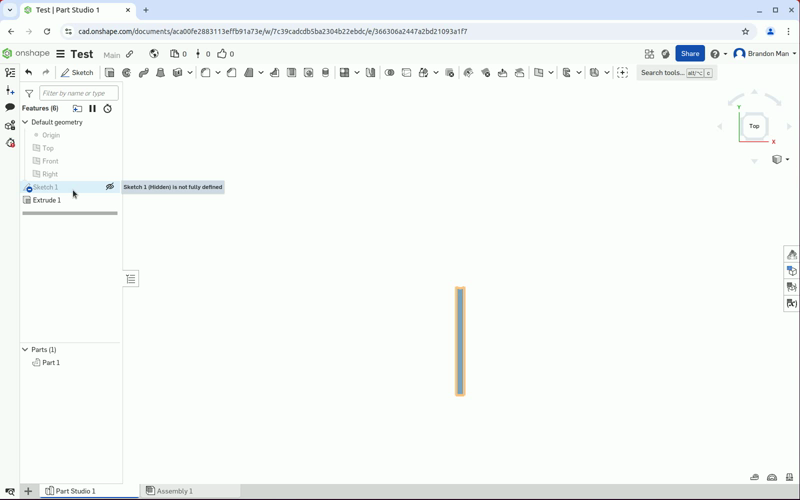
click(73, 189)
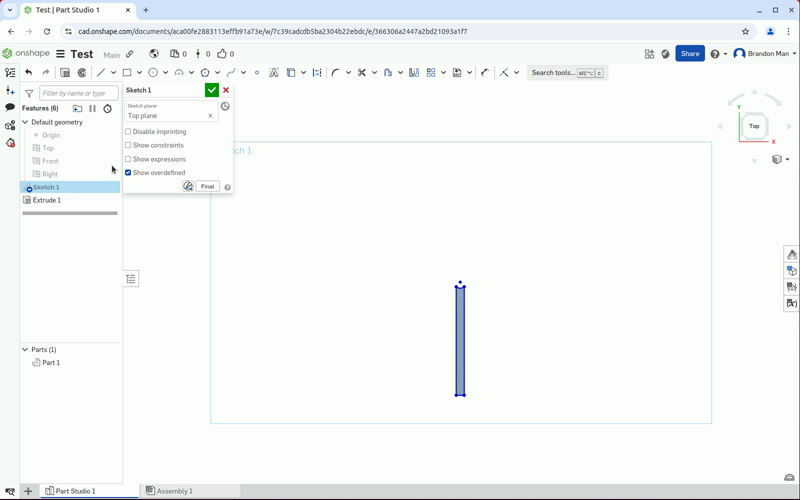
mouse_move(229, 92)
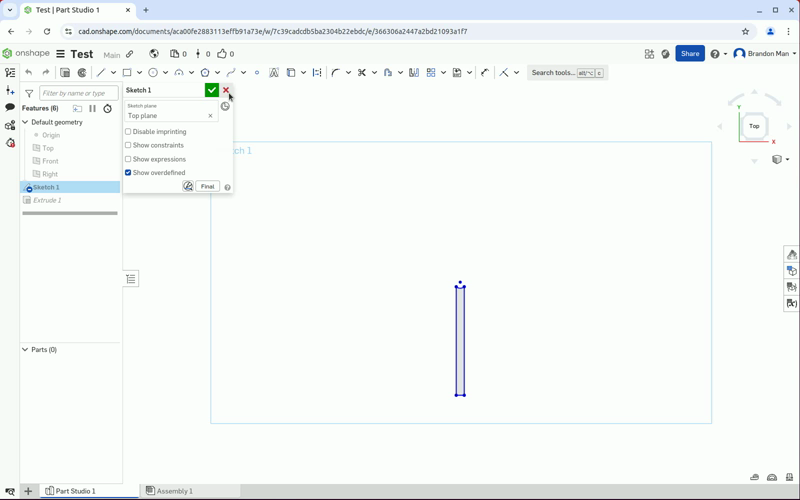
click(229, 92)
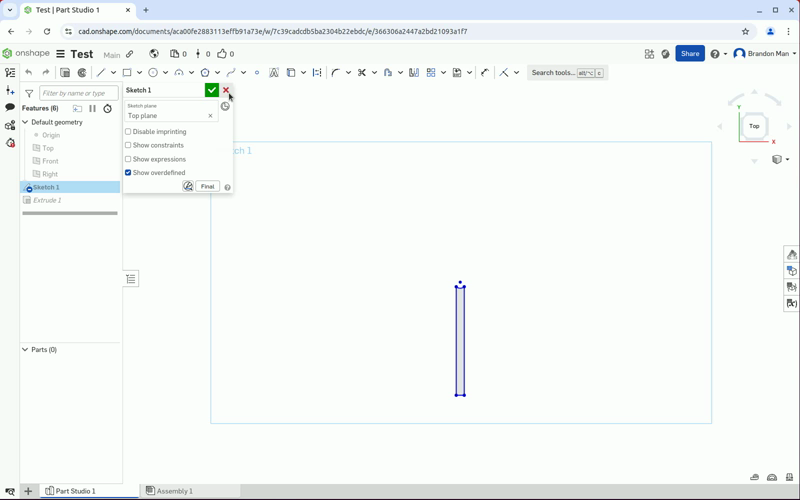
key(shift+s)
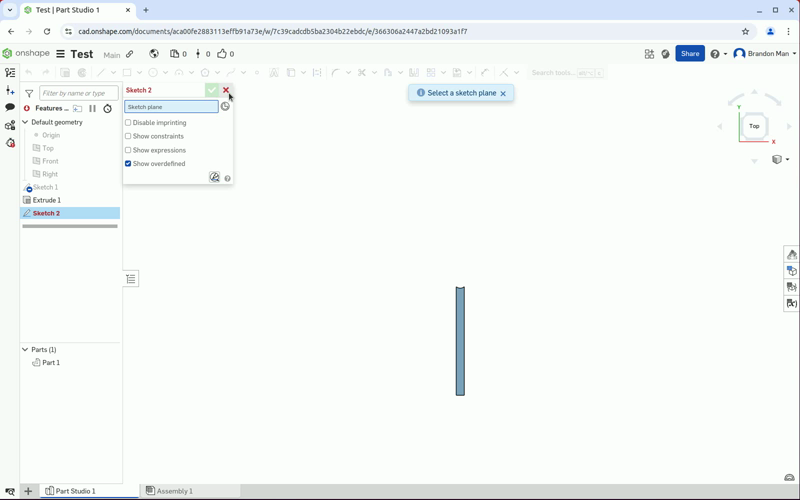
mouse_move(73, 150)
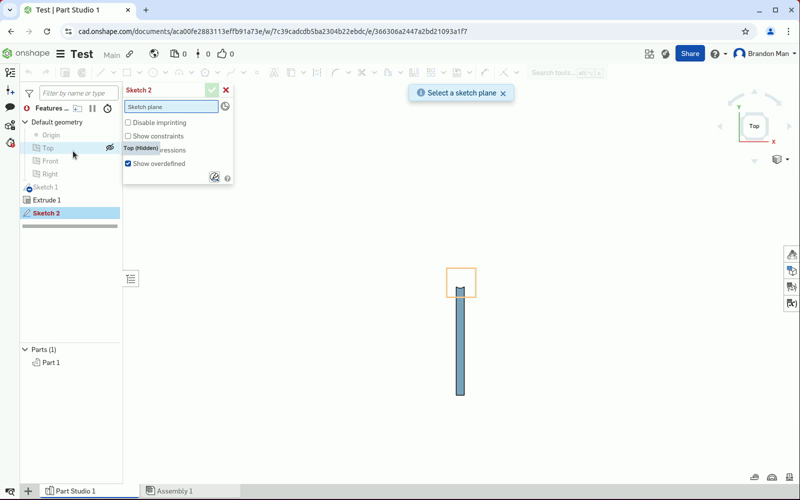
click(73, 150)
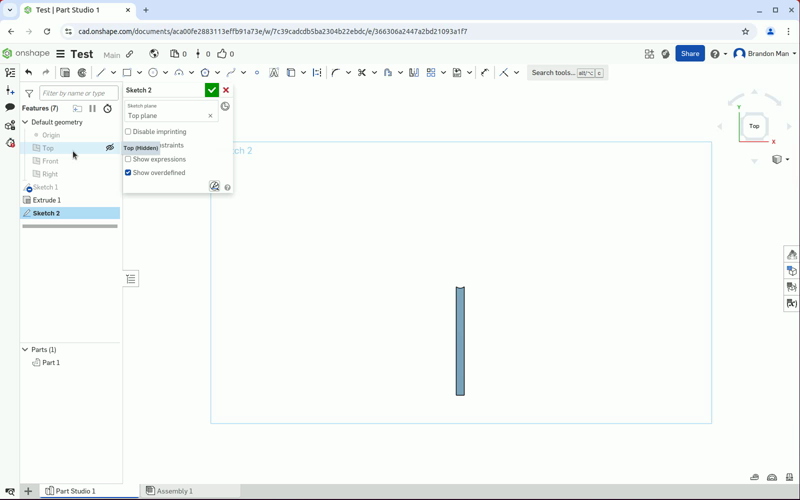
mouse_move(73, 352)
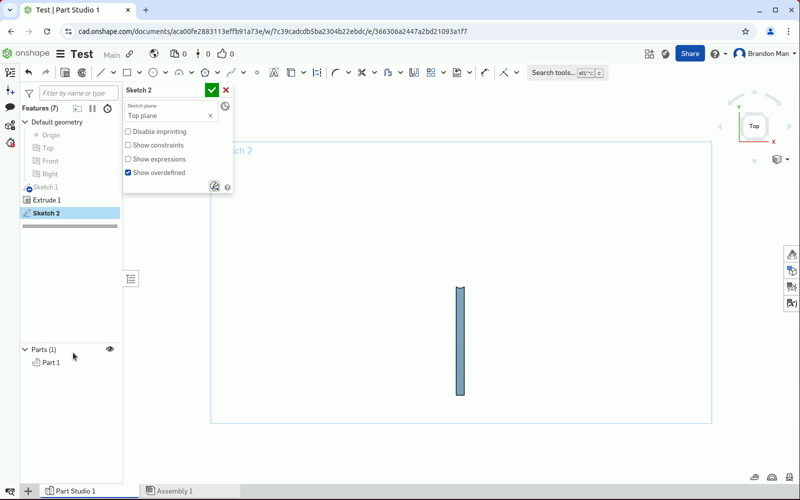
key(y)
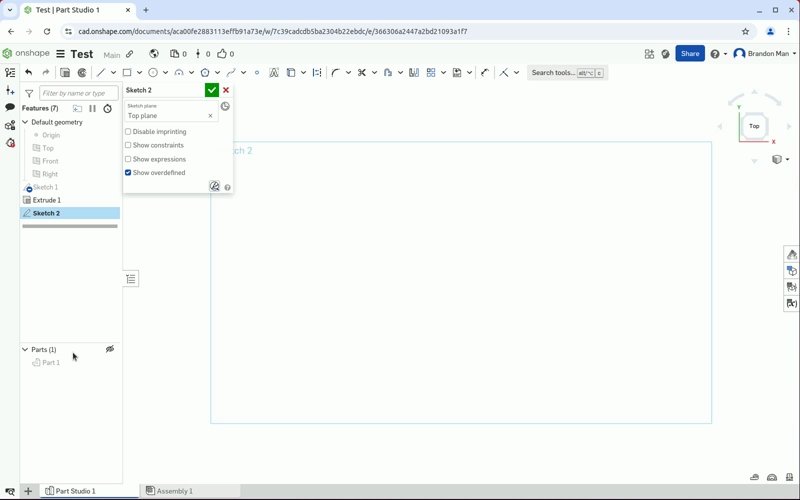
key(a)
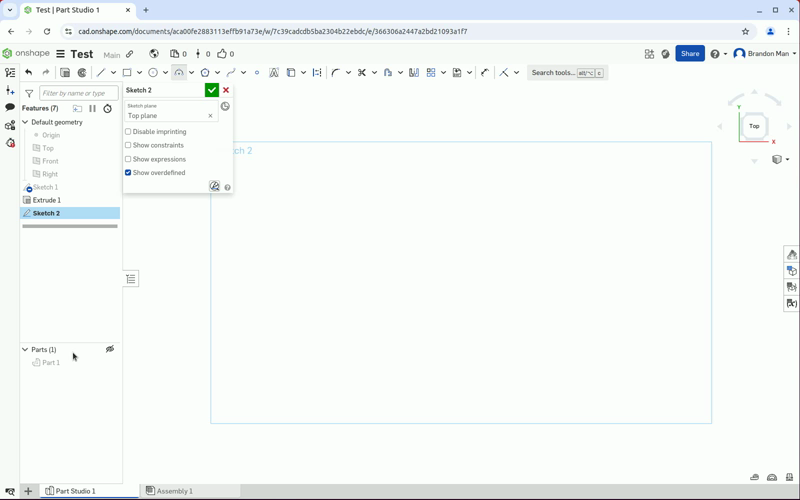
key_down(shift)
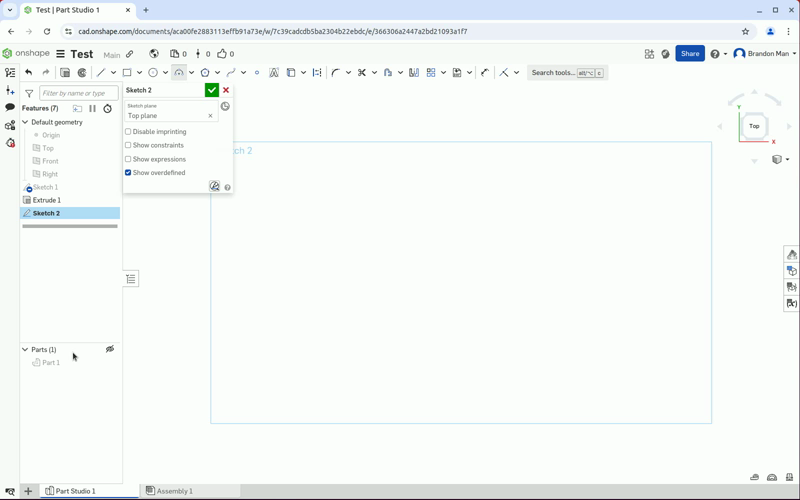
mouse_move(459, 278)
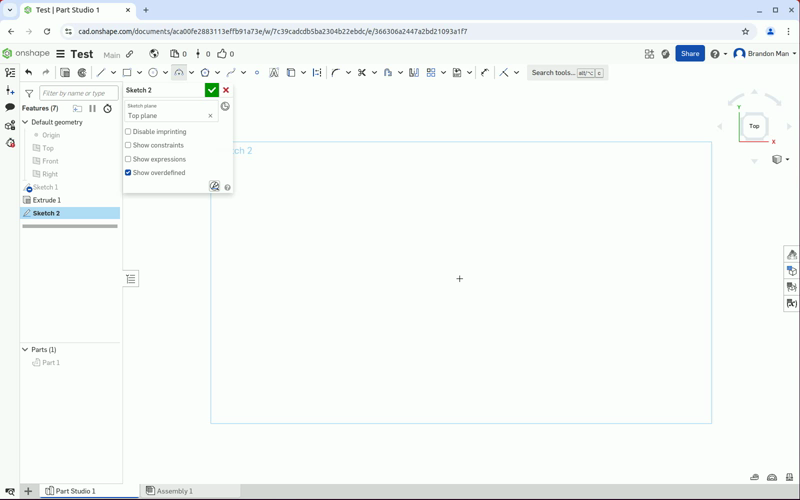
click(459, 278)
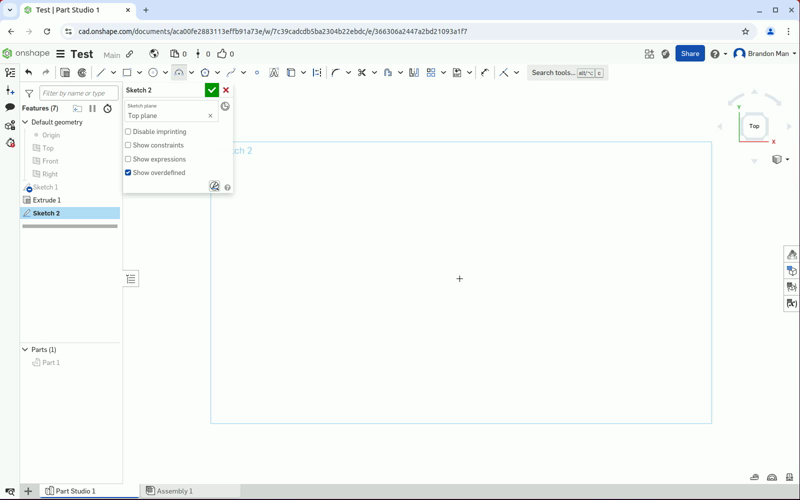
key_up(shift)
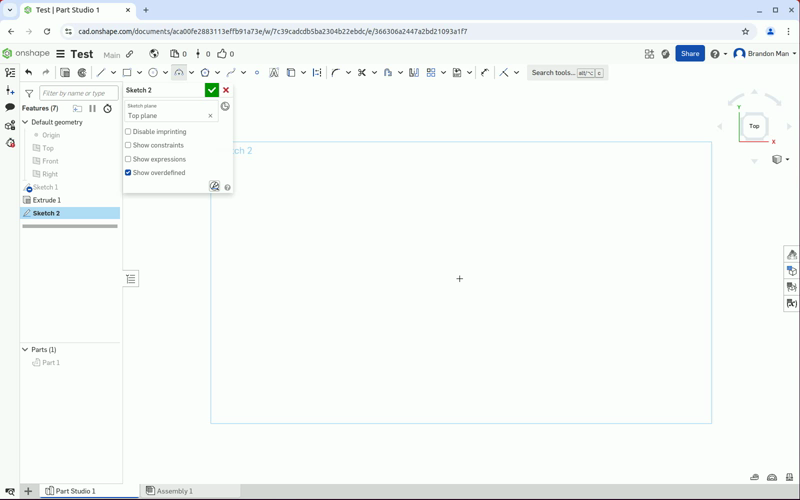
key_down(shift)
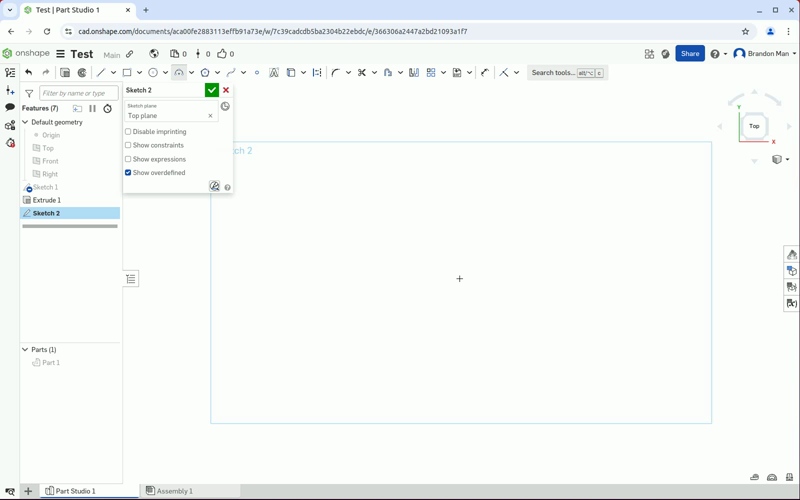
mouse_move(463, 278)
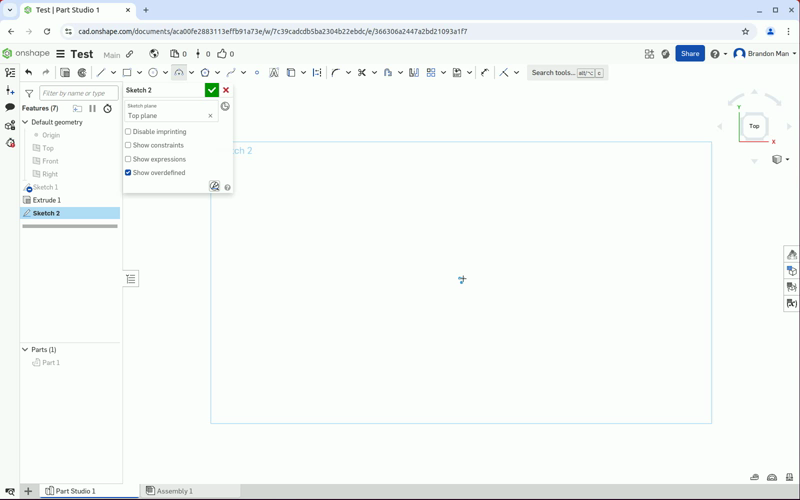
scroll(6)
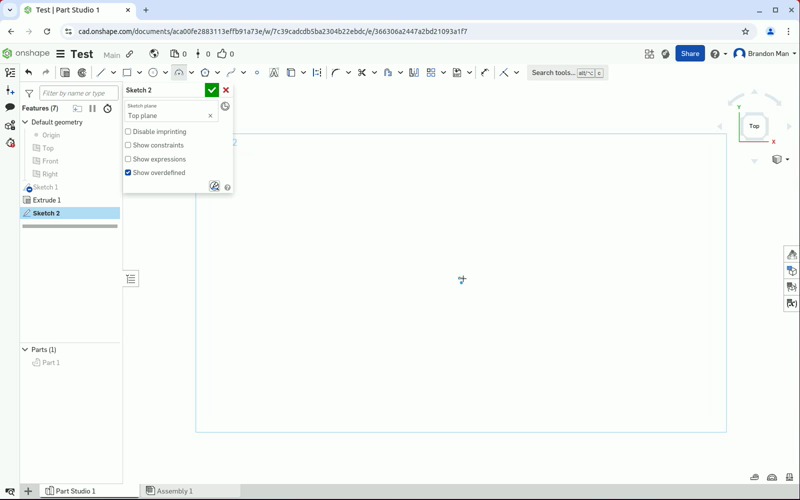
scroll(6)
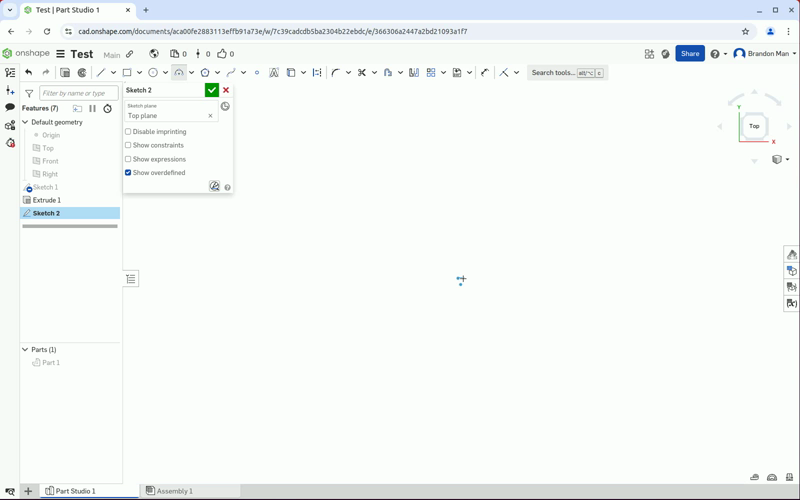
scroll(6)
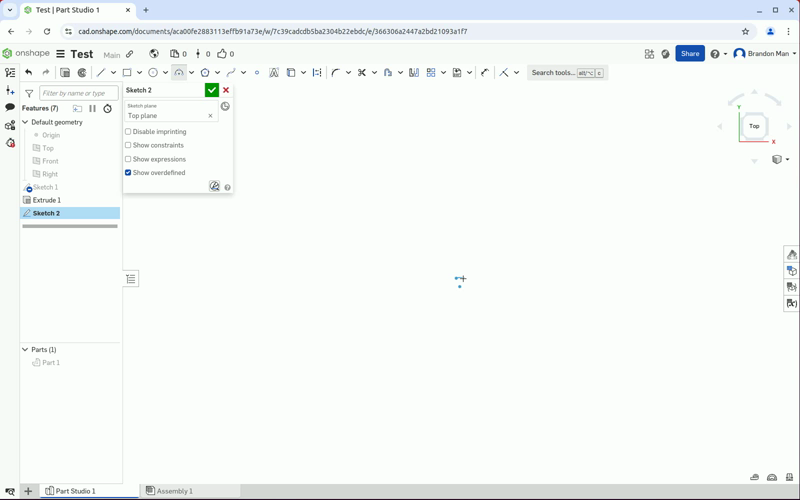
scroll(6)
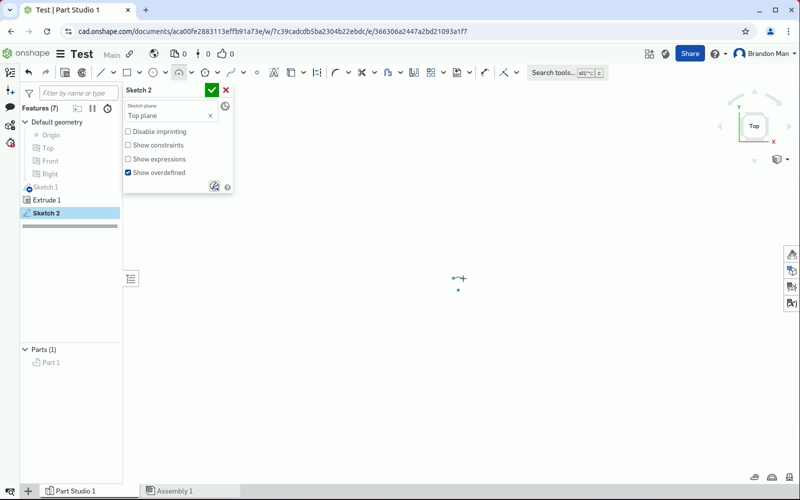
scroll(6)
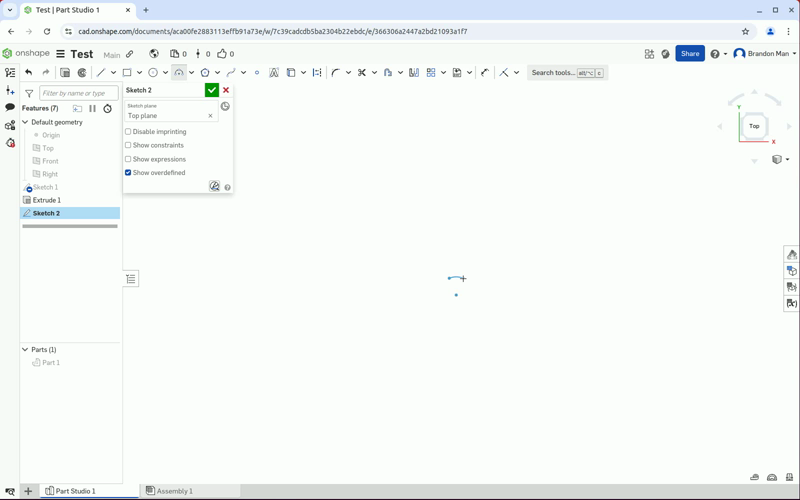
scroll(6)
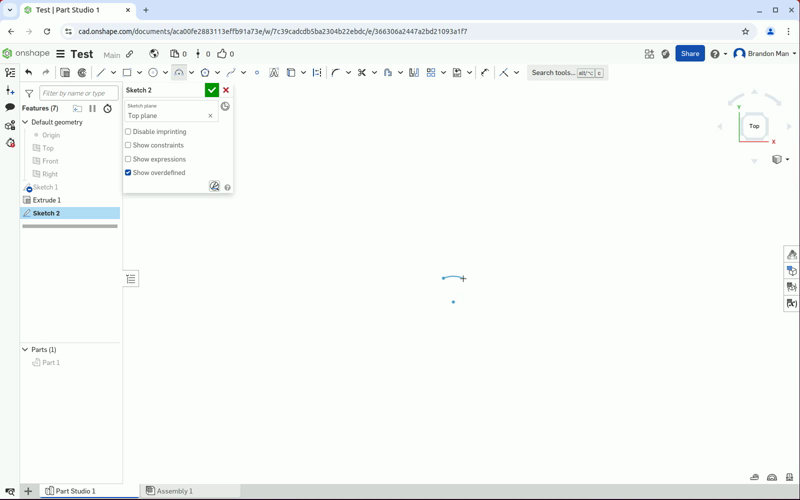
scroll(6)
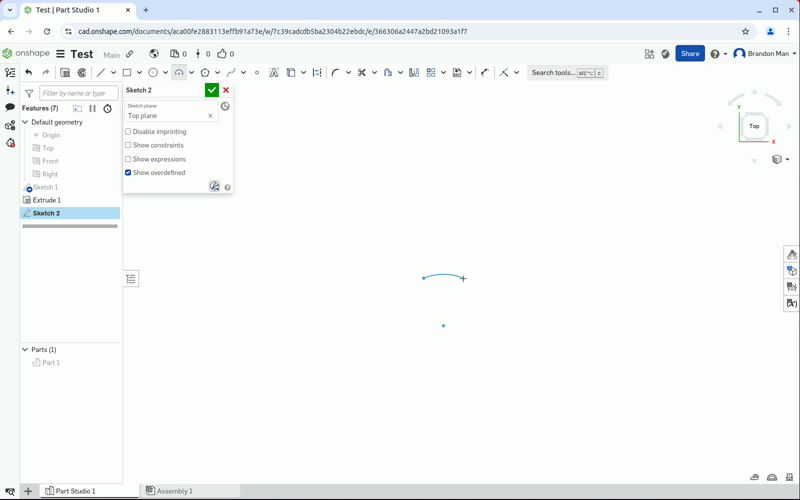
click(463, 278)
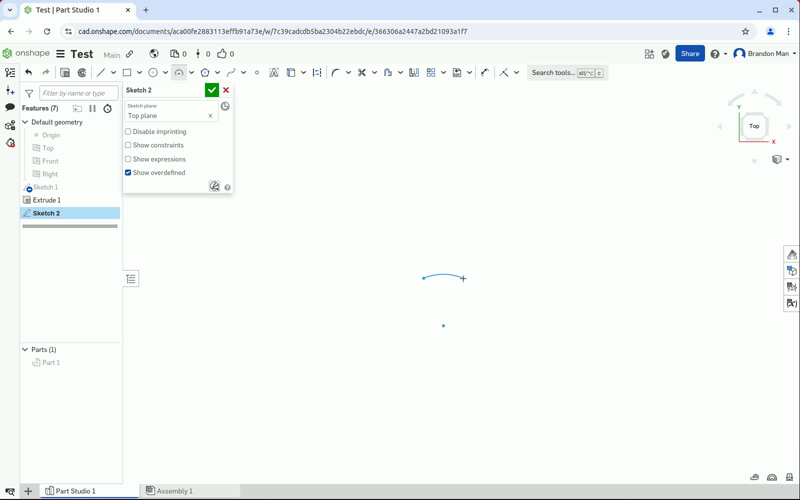
scroll(-6)
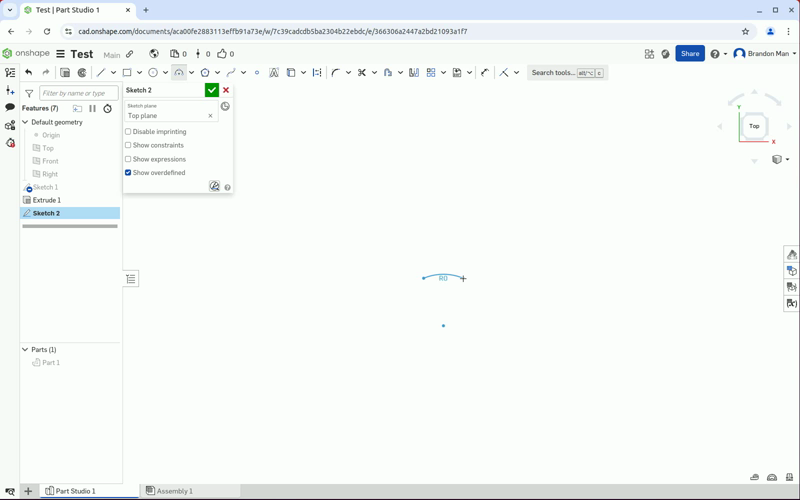
scroll(-6)
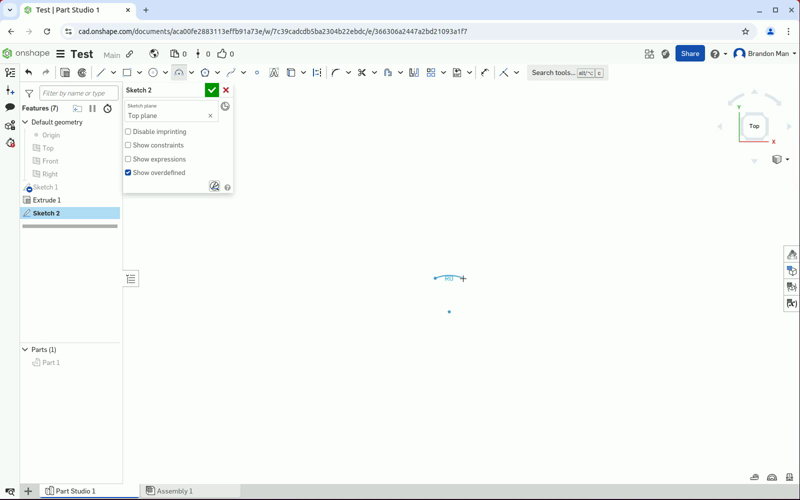
scroll(-6)
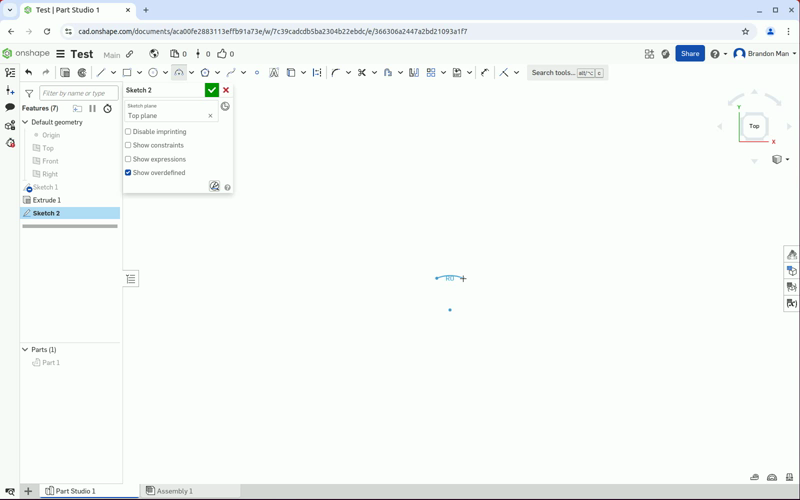
scroll(-6)
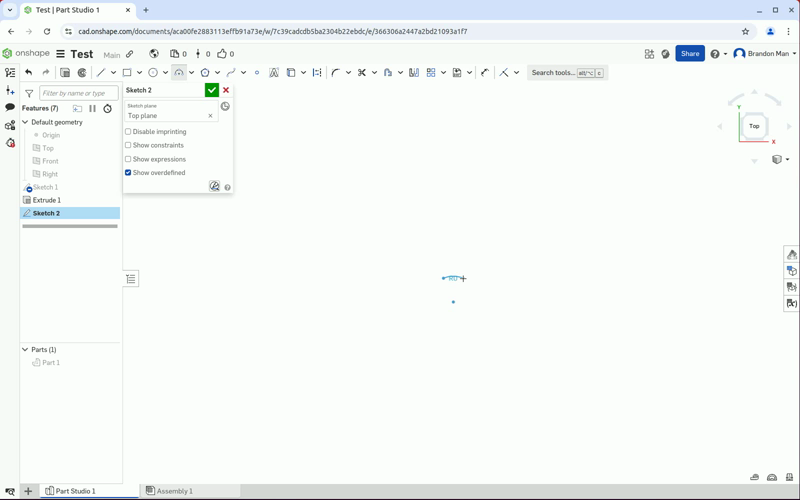
scroll(-6)
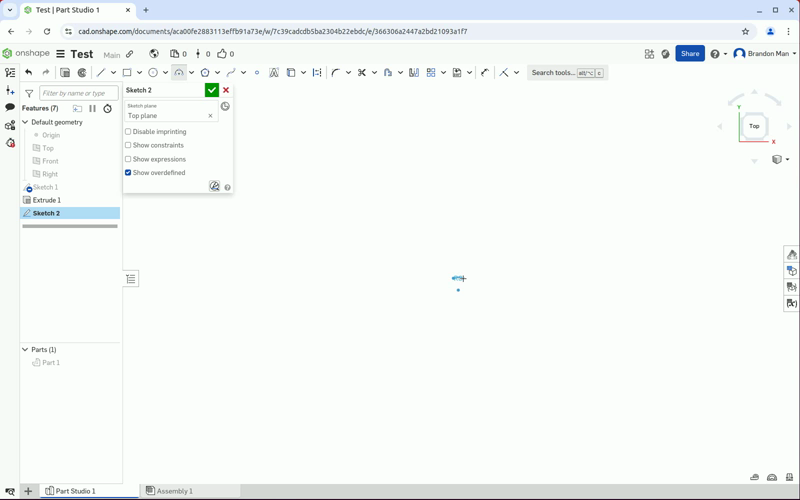
scroll(-6)
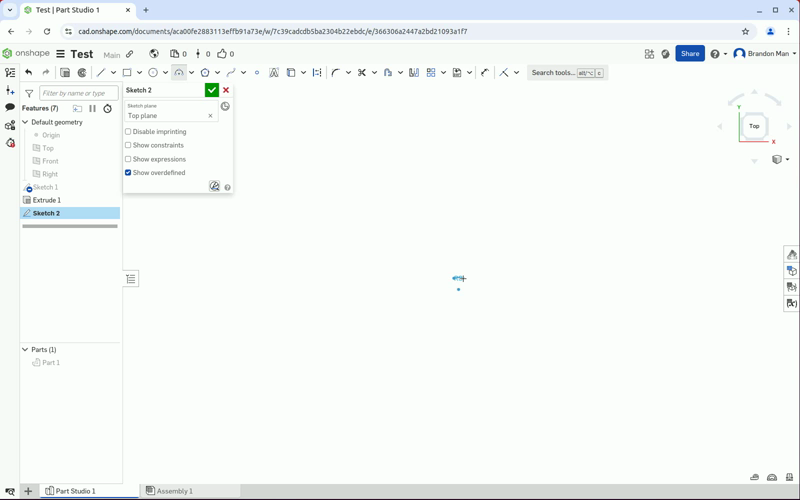
scroll(-6)
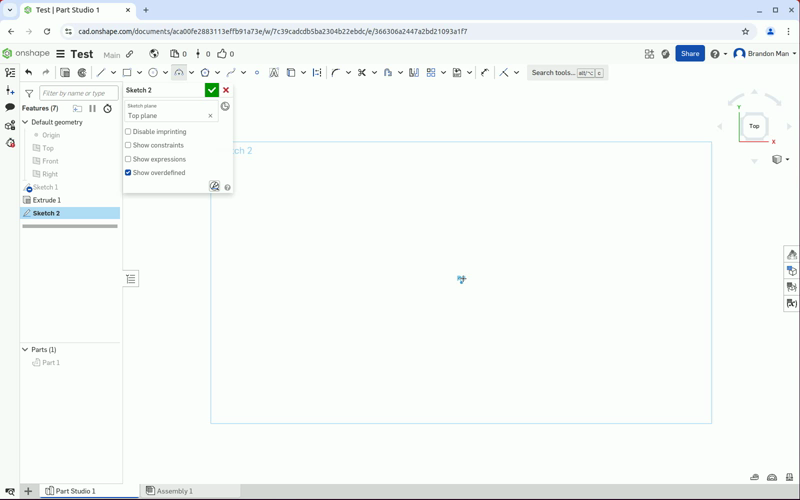
mouse_move(461, 290)
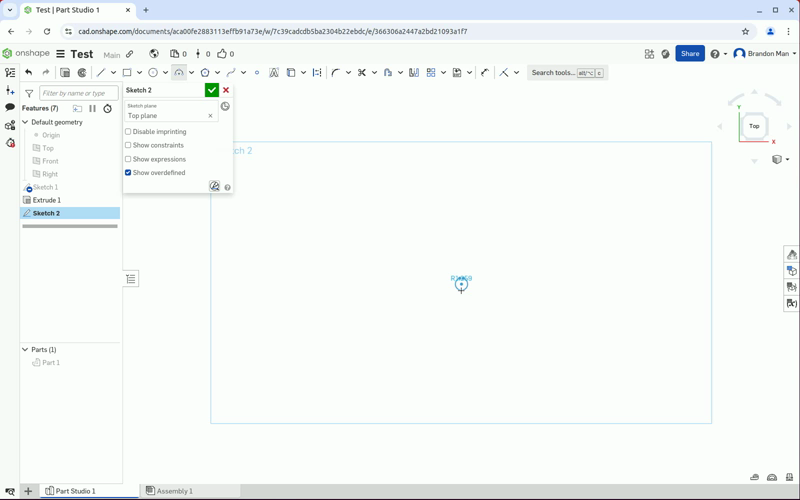
scroll(6)
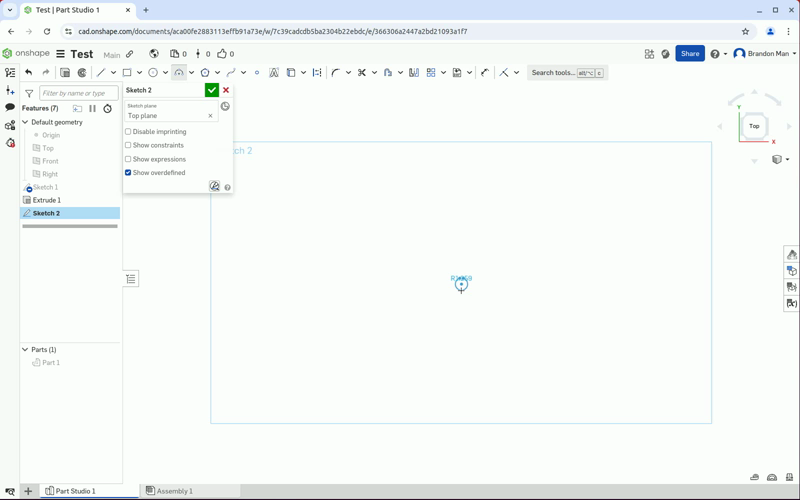
scroll(6)
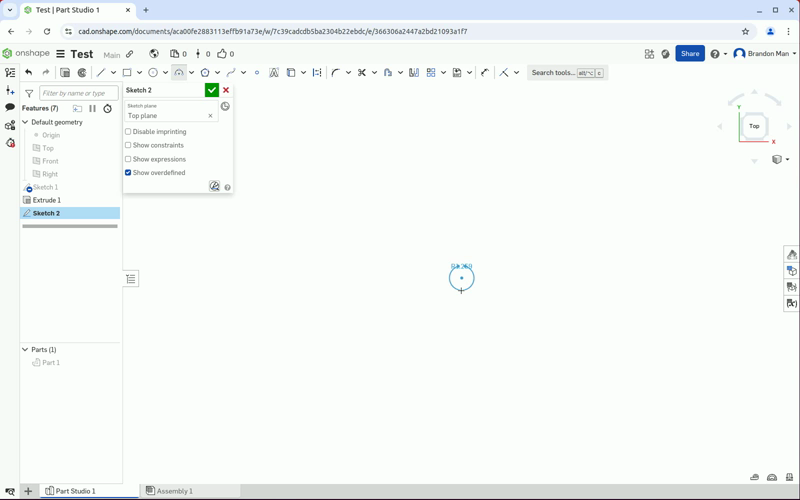
scroll(6)
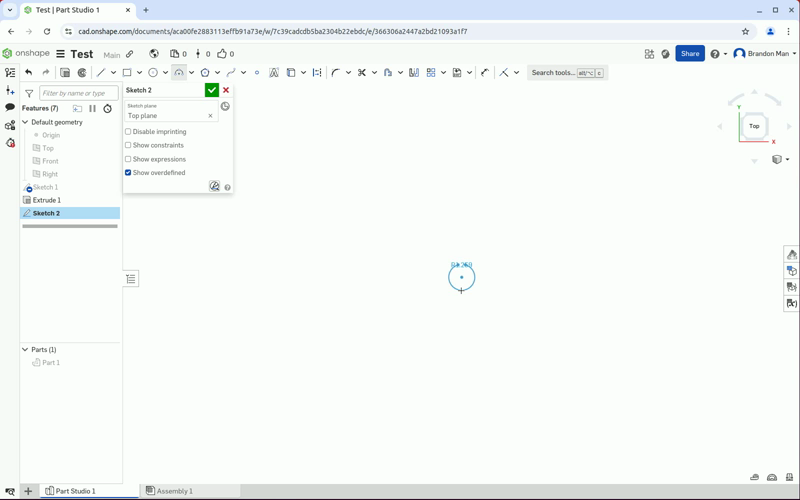
scroll(6)
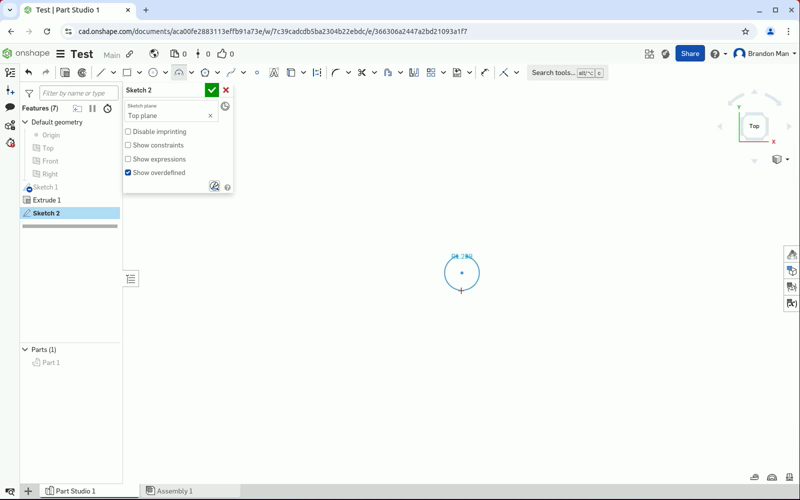
scroll(6)
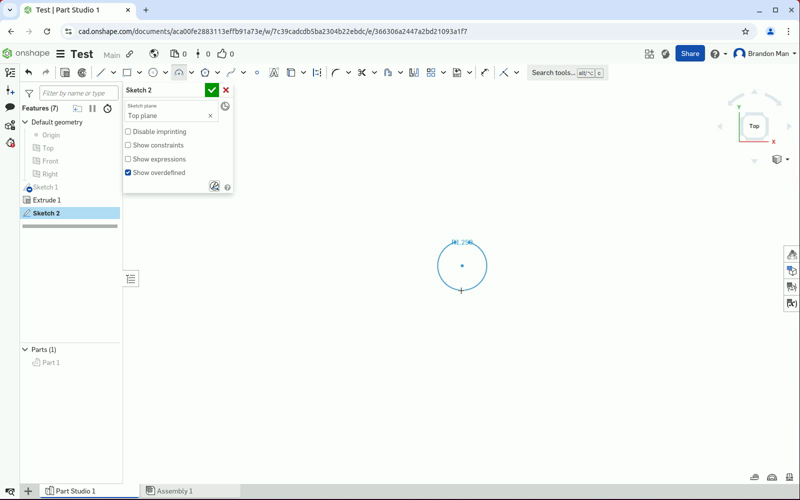
scroll(6)
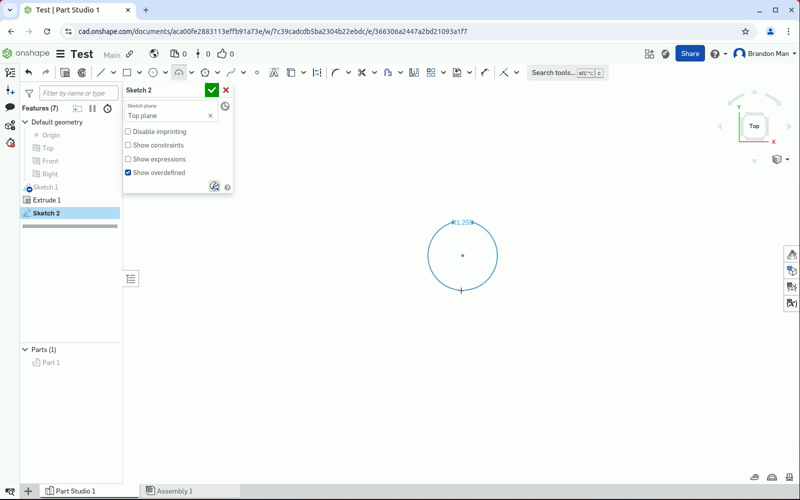
scroll(6)
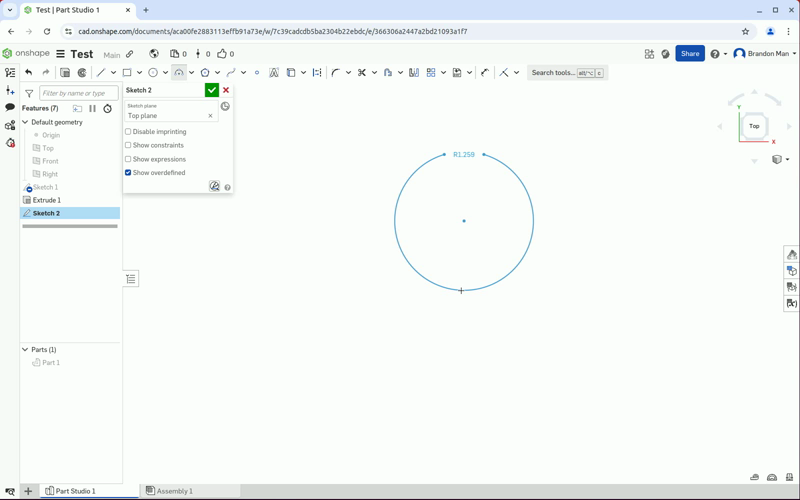
click(461, 290)
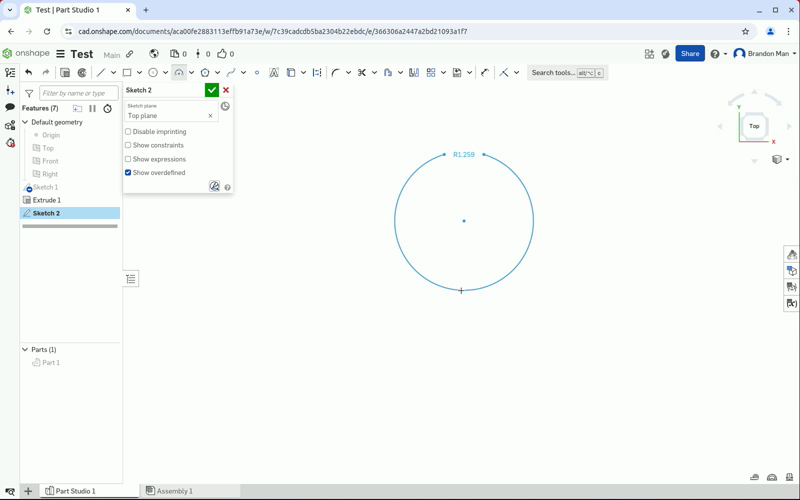
scroll(-6)
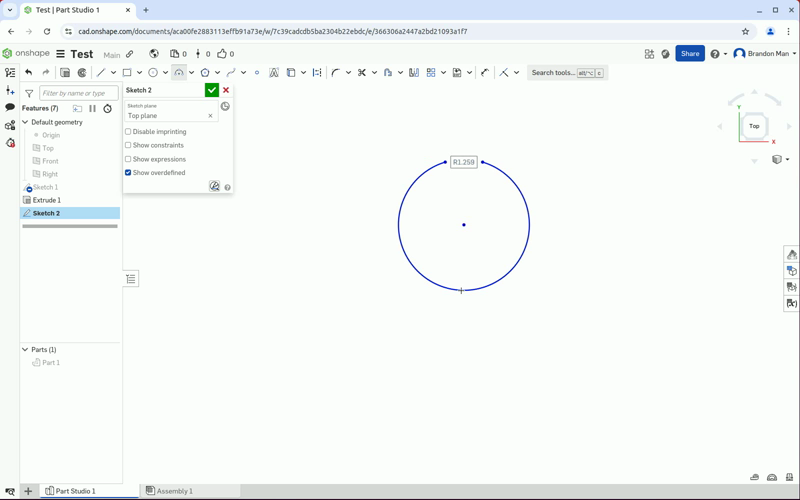
scroll(-6)
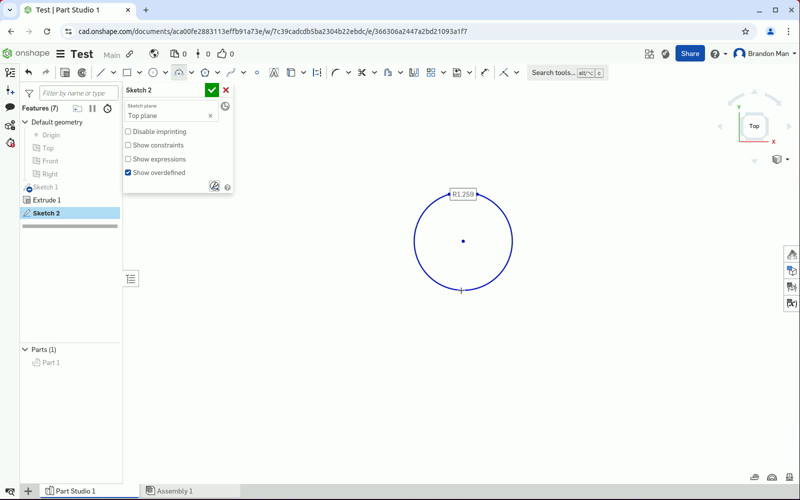
scroll(-6)
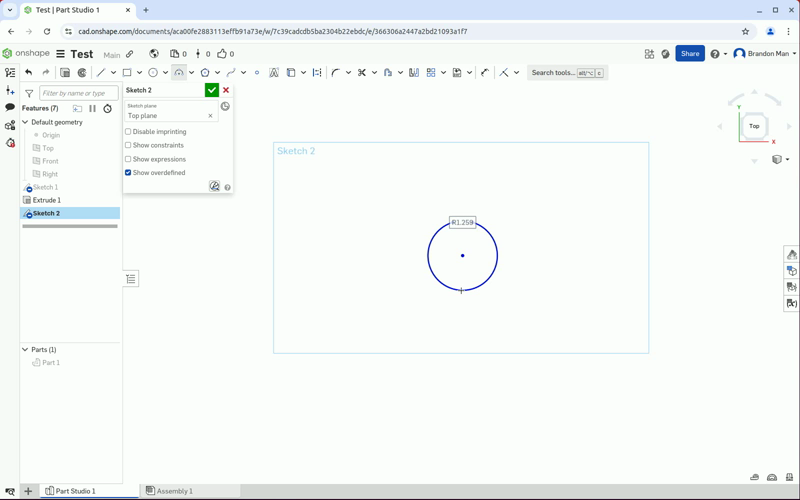
scroll(-6)
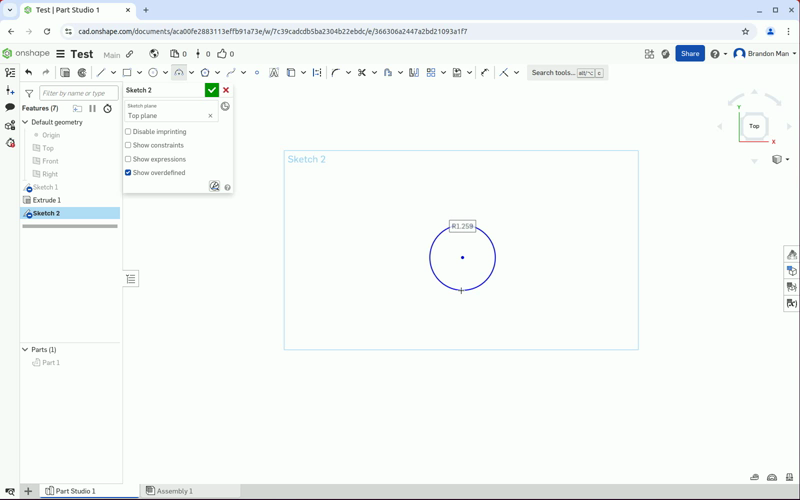
scroll(-6)
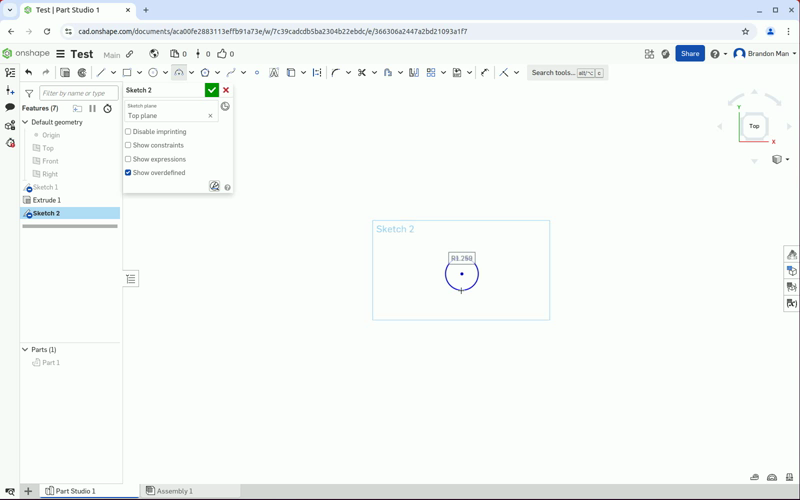
scroll(-6)
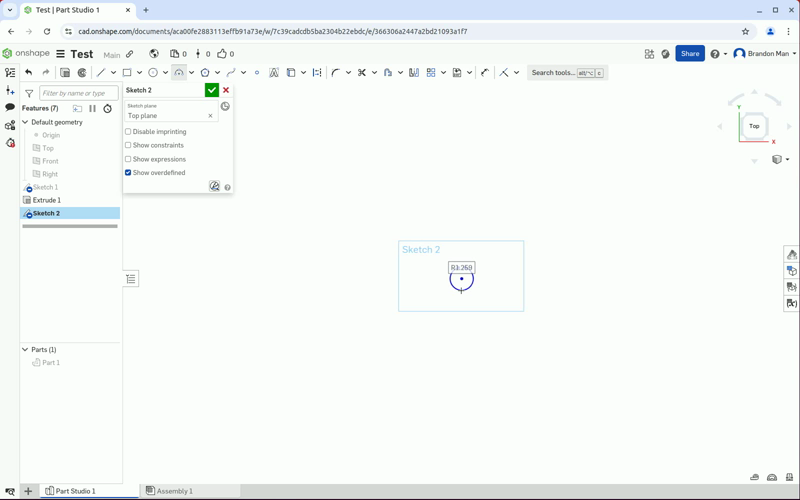
scroll(-6)
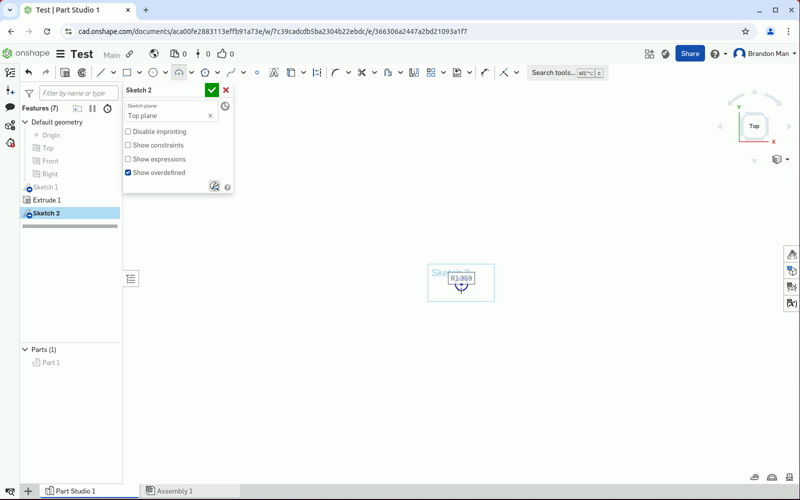
key_up(shift)
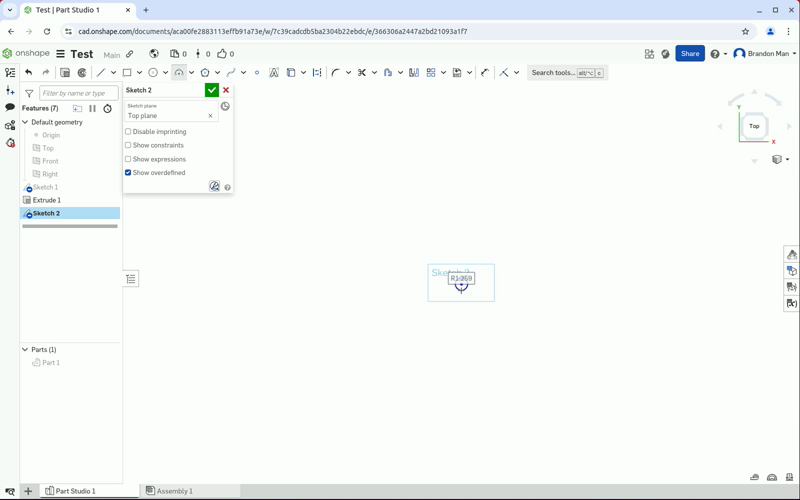
key(esc)
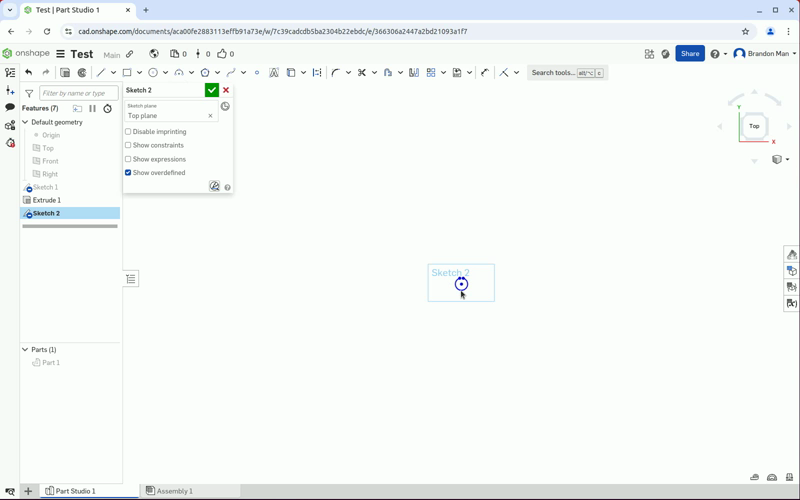
key(l)
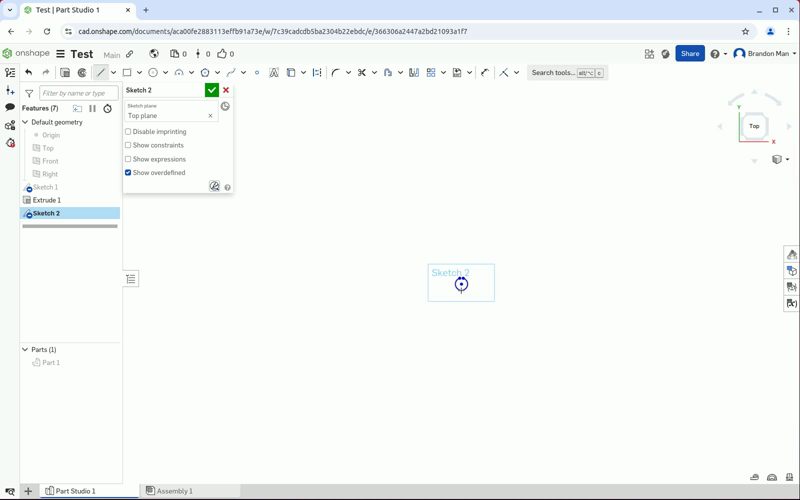
mouse_move(463, 278)
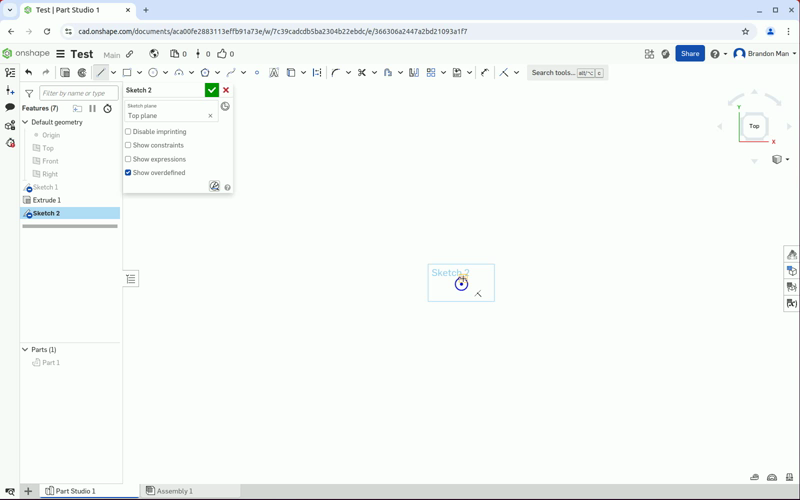
scroll(6)
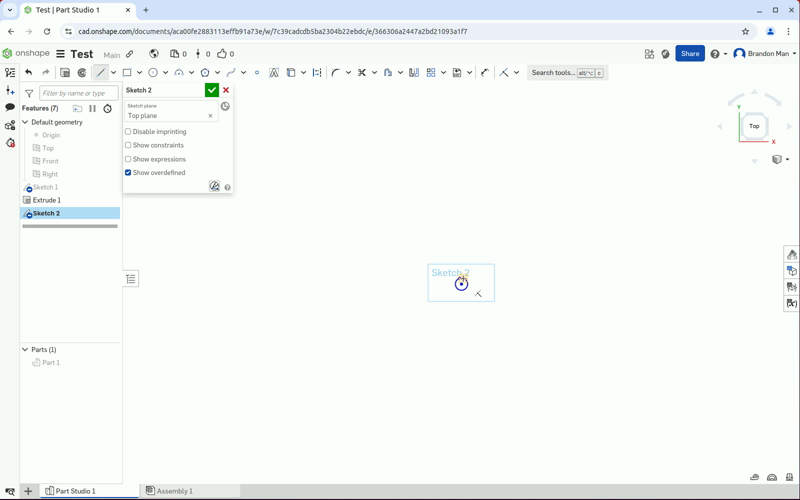
scroll(6)
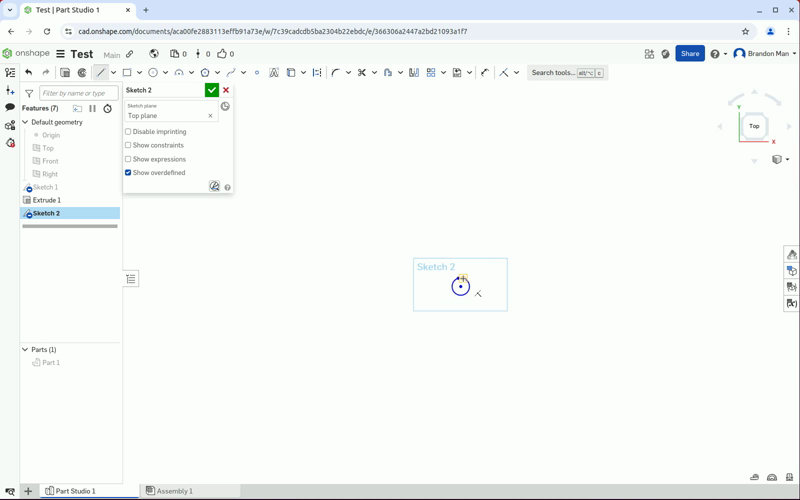
scroll(6)
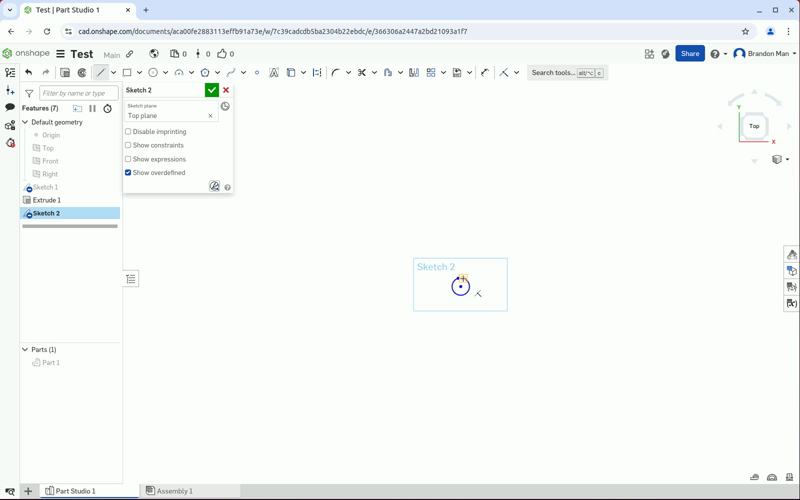
scroll(6)
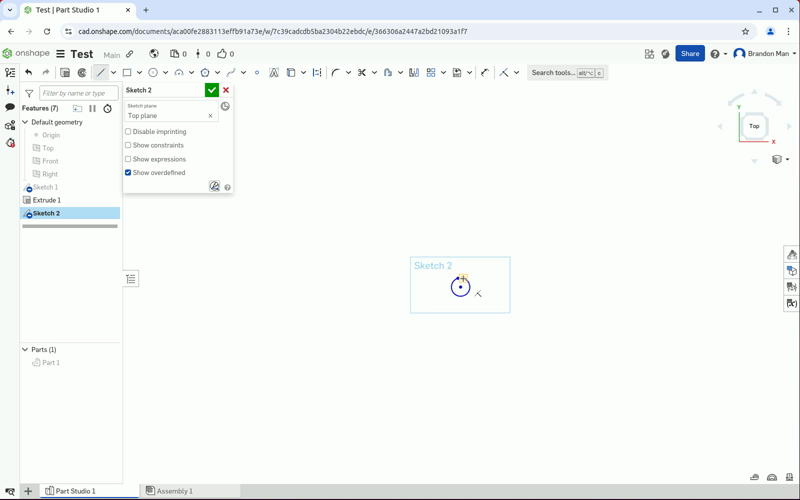
scroll(6)
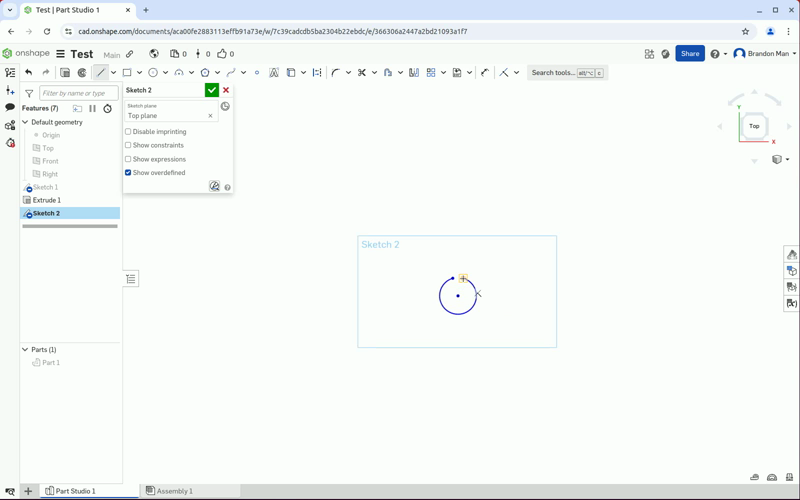
scroll(6)
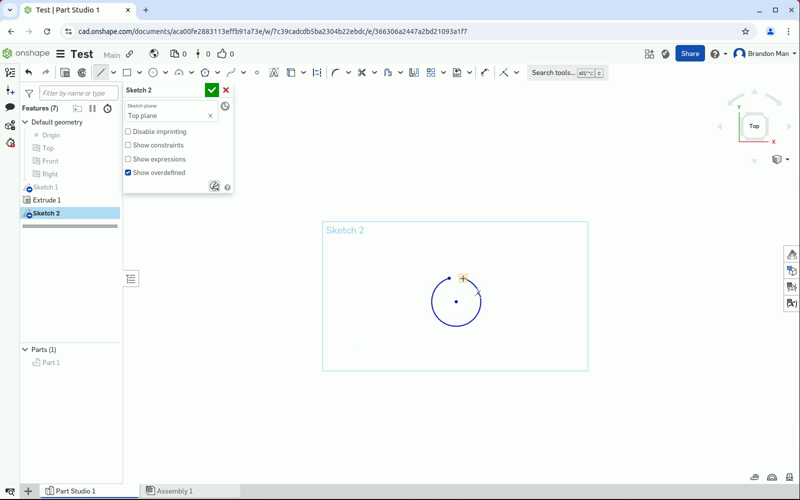
scroll(6)
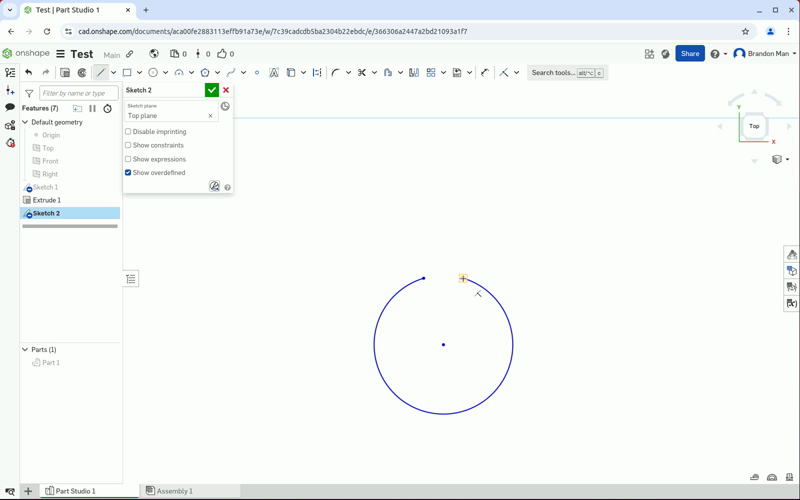
click(463, 278)
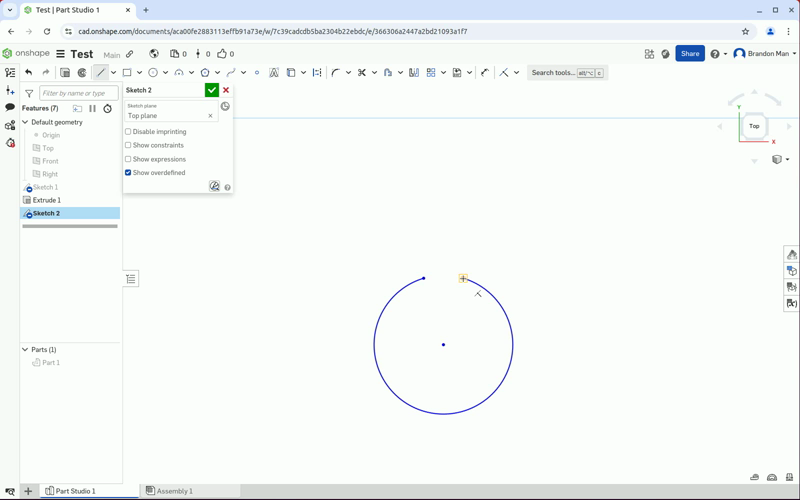
scroll(-6)
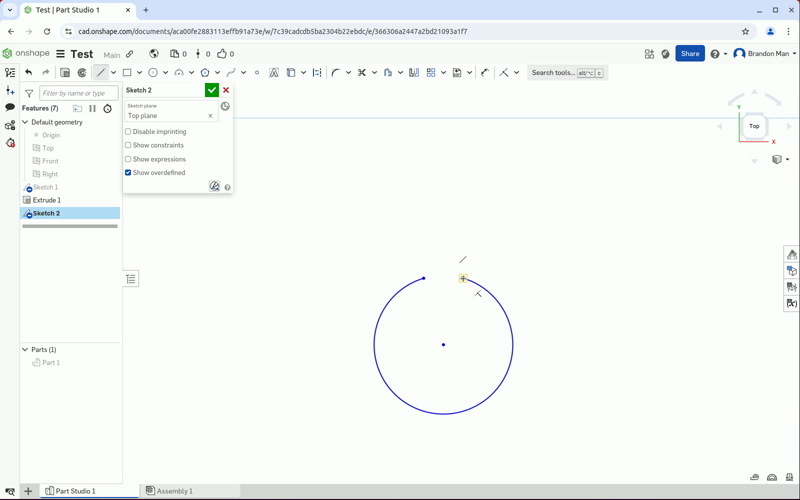
scroll(-6)
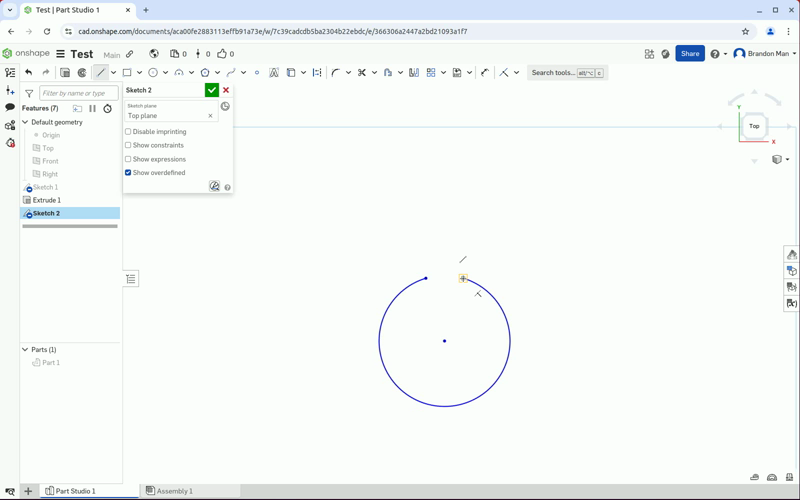
scroll(-6)
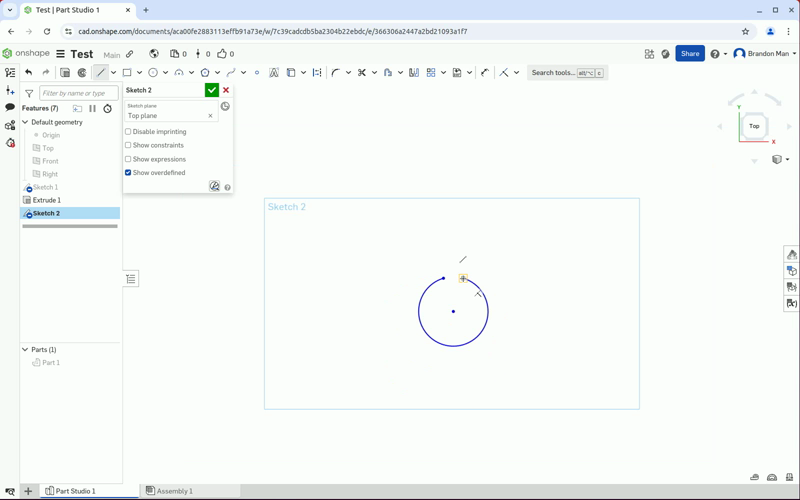
scroll(-6)
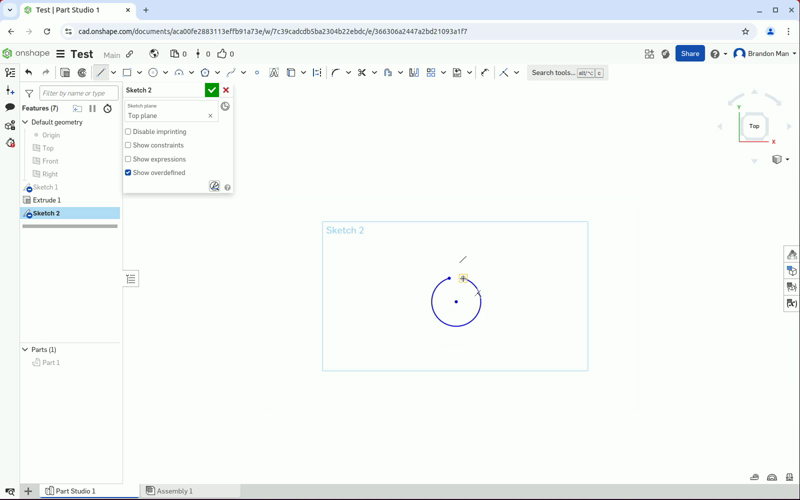
scroll(-6)
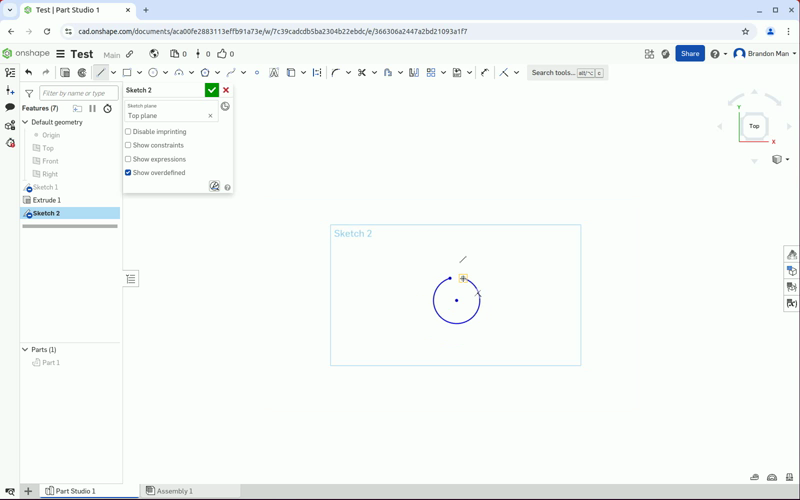
scroll(-6)
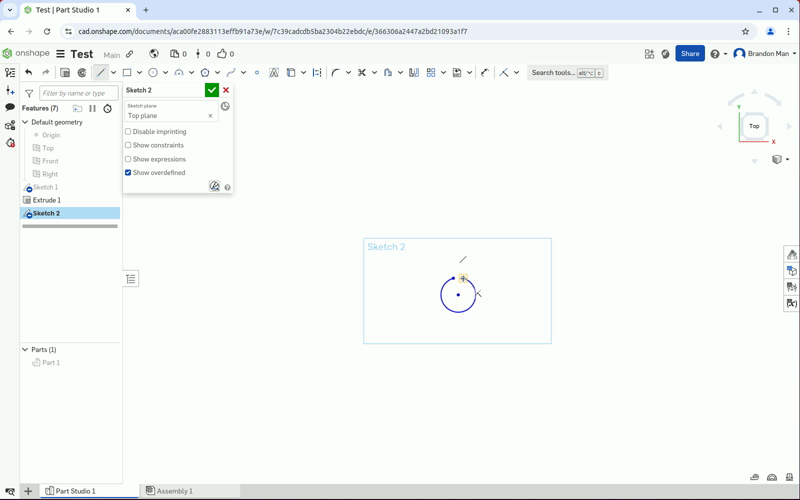
scroll(-6)
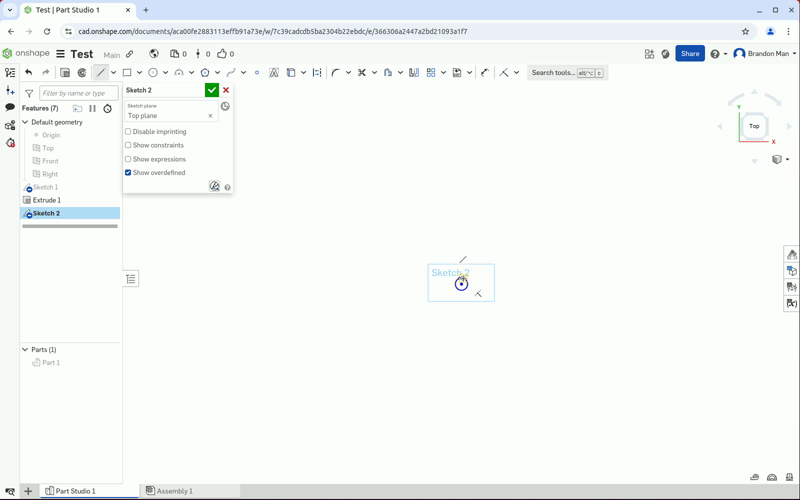
key_down(shift)
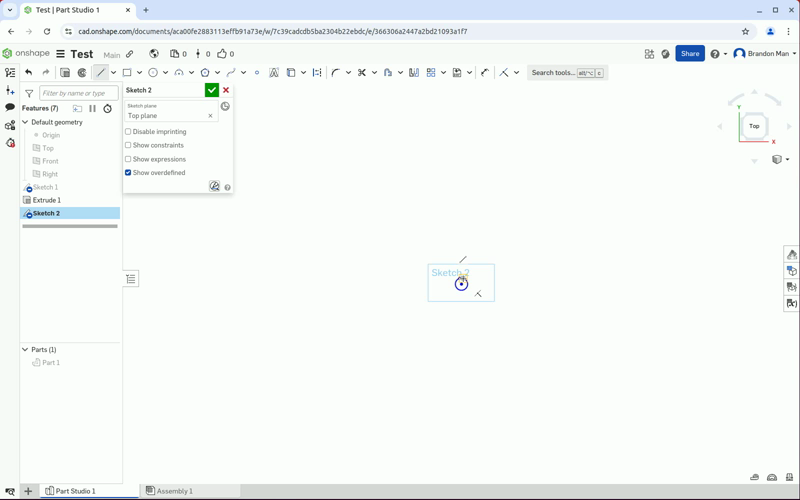
mouse_move(493, 278)
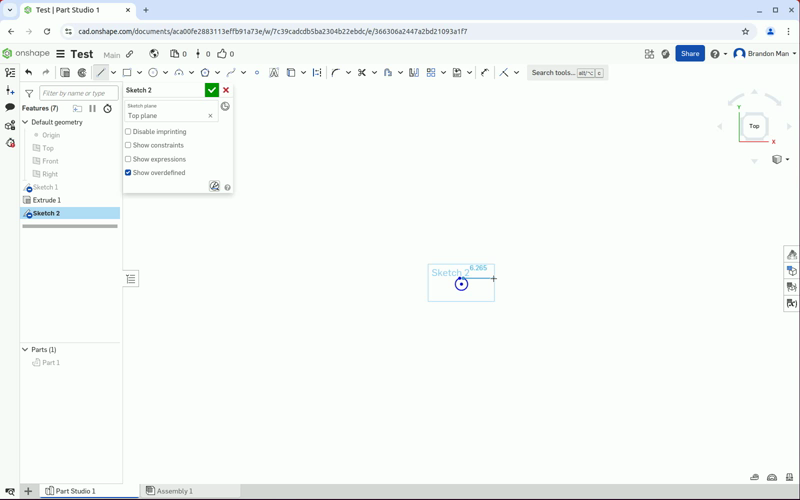
mouse_move(463, 275)
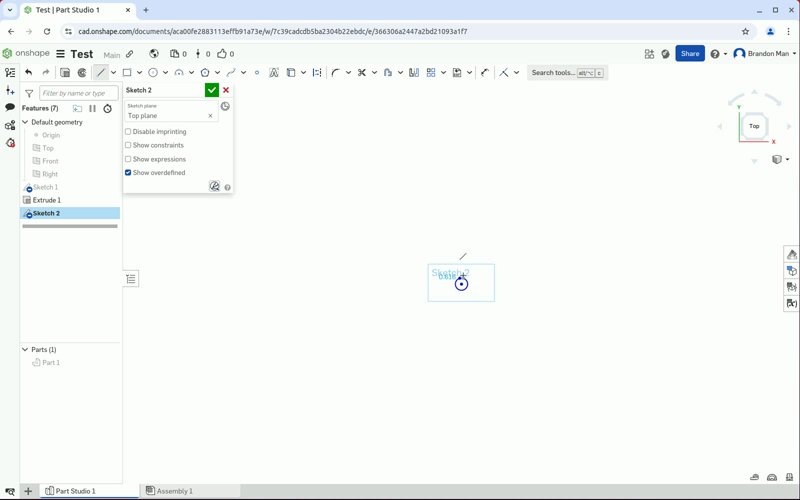
scroll(6)
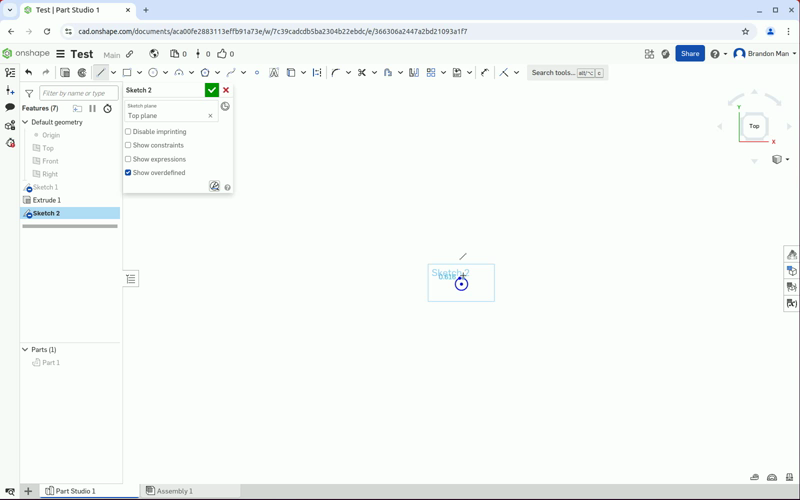
scroll(6)
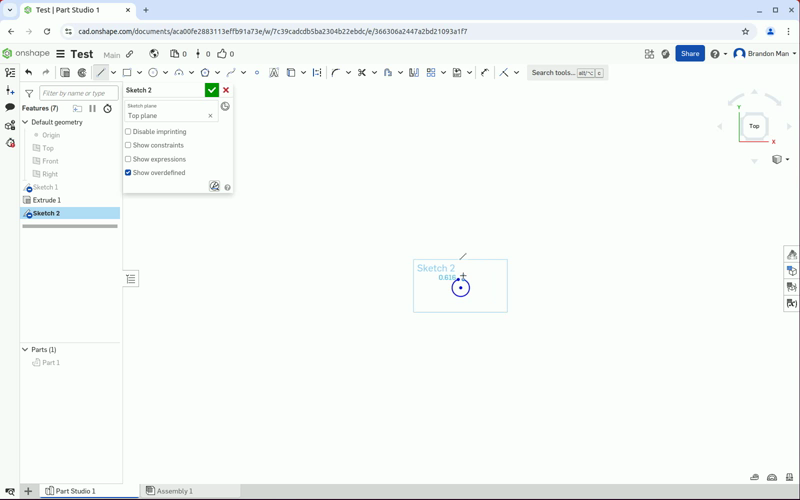
scroll(6)
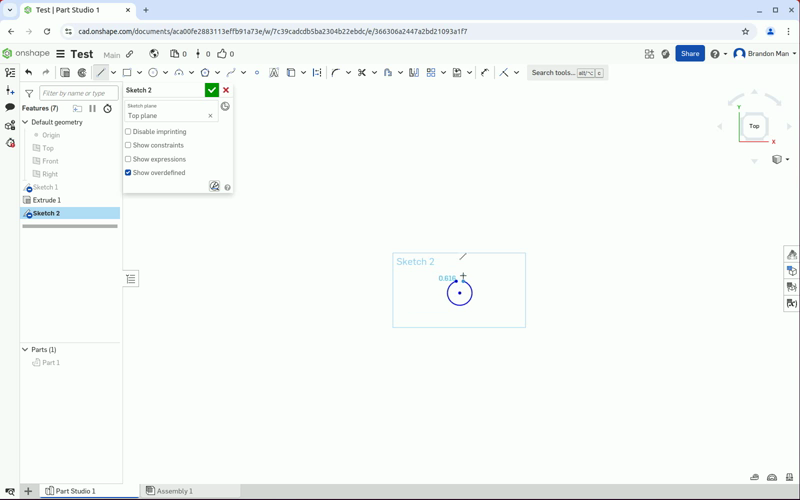
scroll(6)
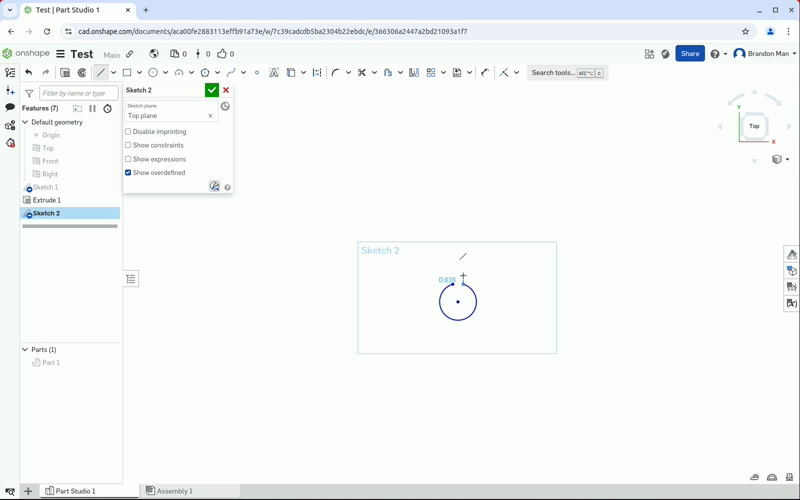
scroll(6)
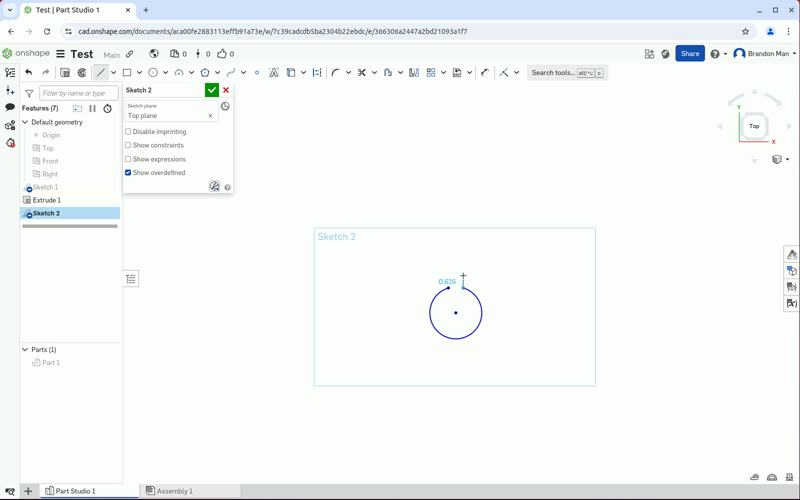
scroll(6)
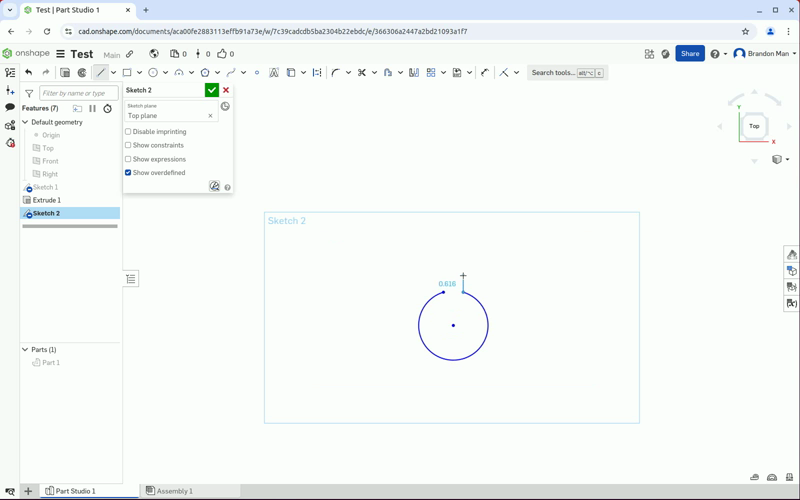
scroll(6)
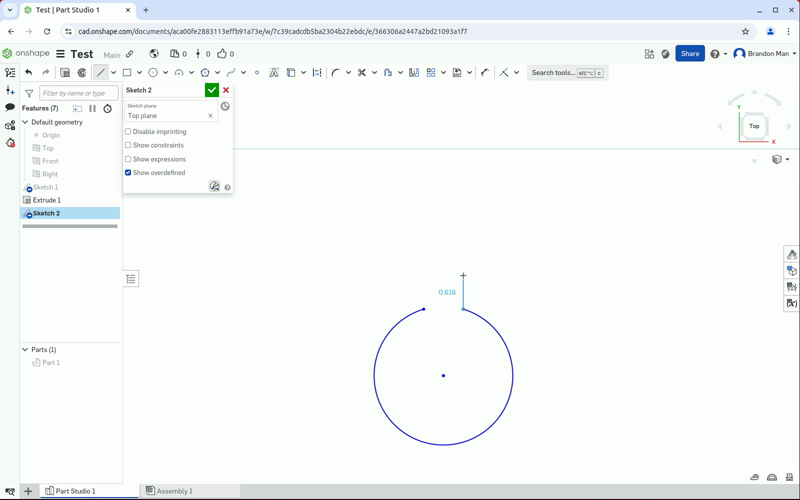
click(463, 275)
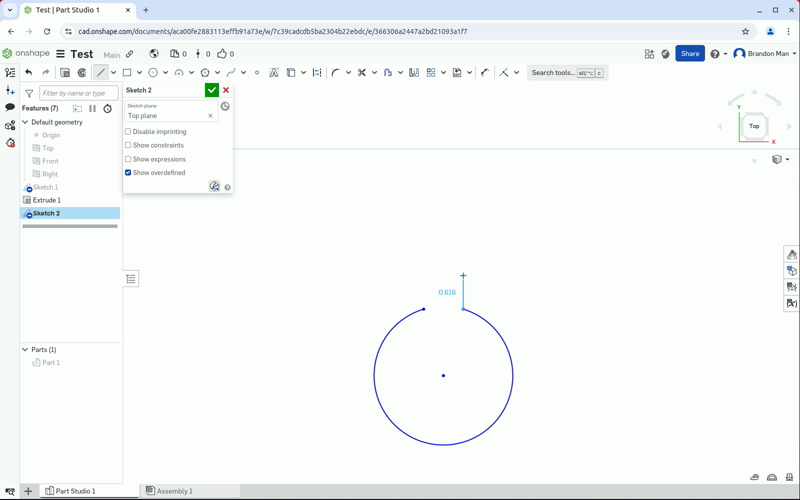
scroll(-6)
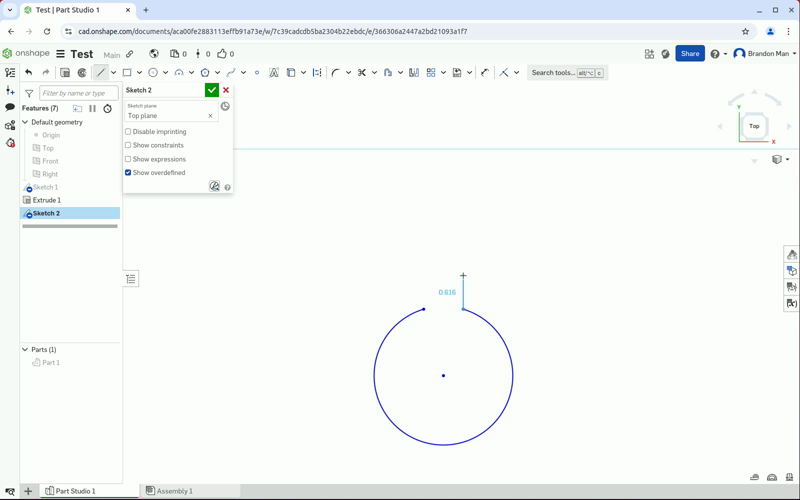
scroll(-6)
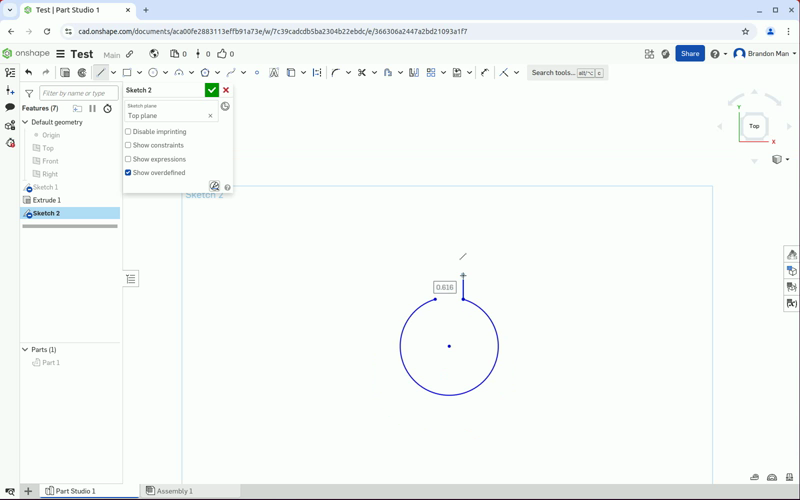
scroll(-6)
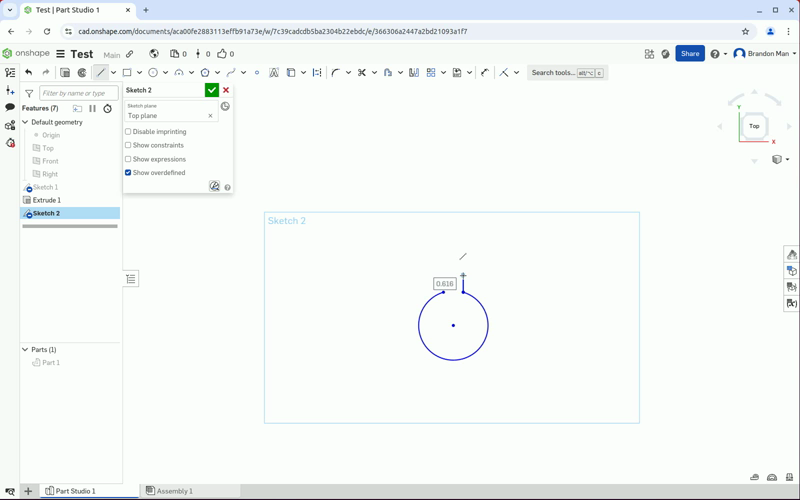
scroll(-6)
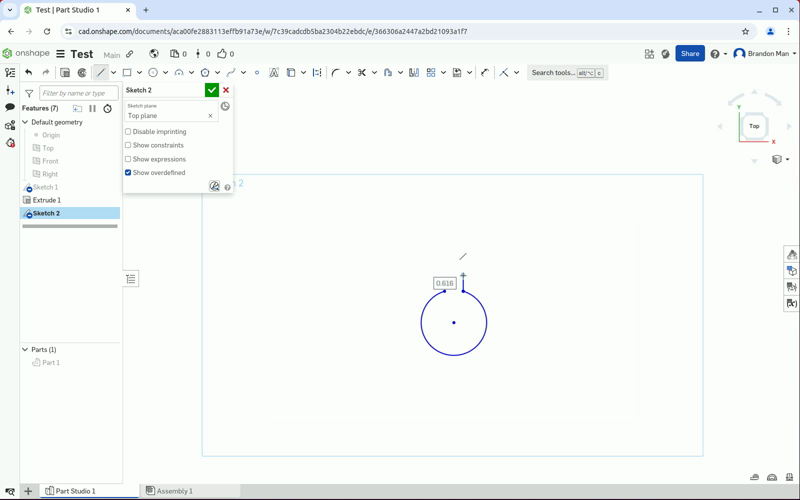
scroll(-6)
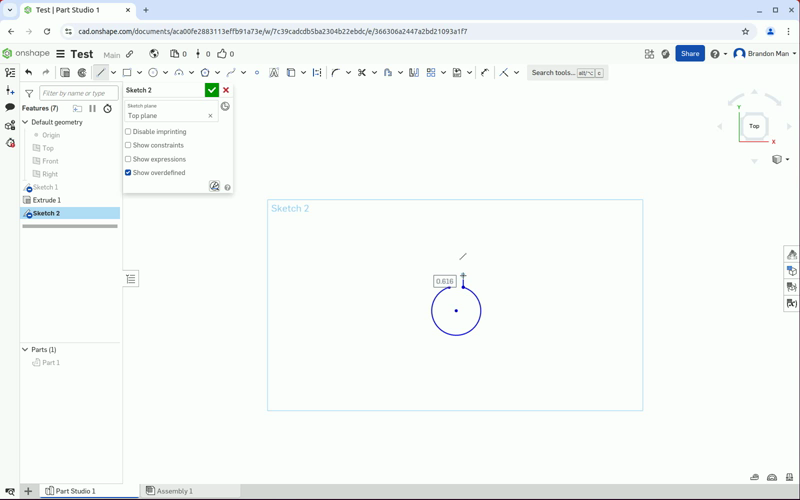
scroll(-6)
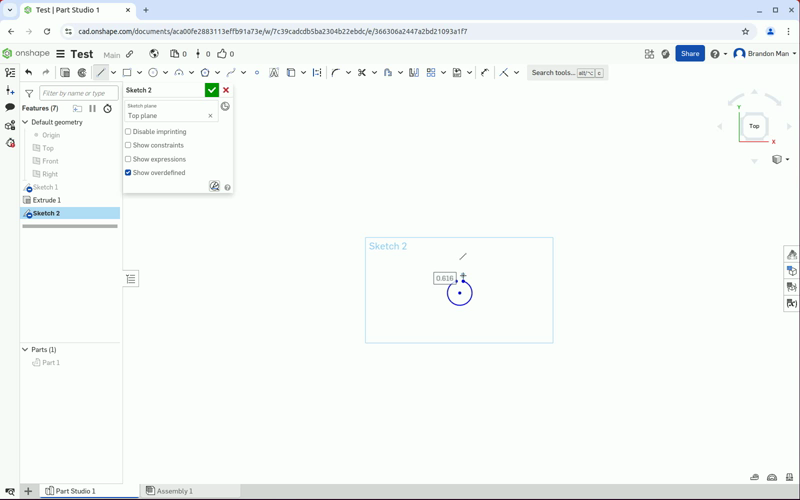
scroll(-6)
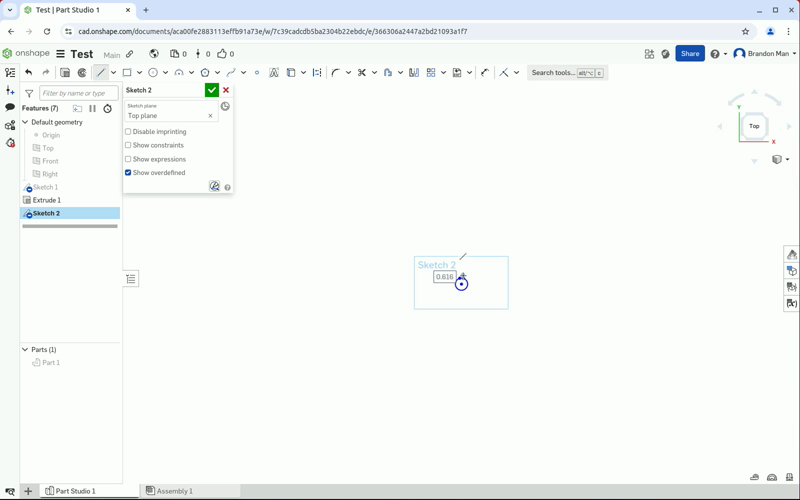
key_up(shift)
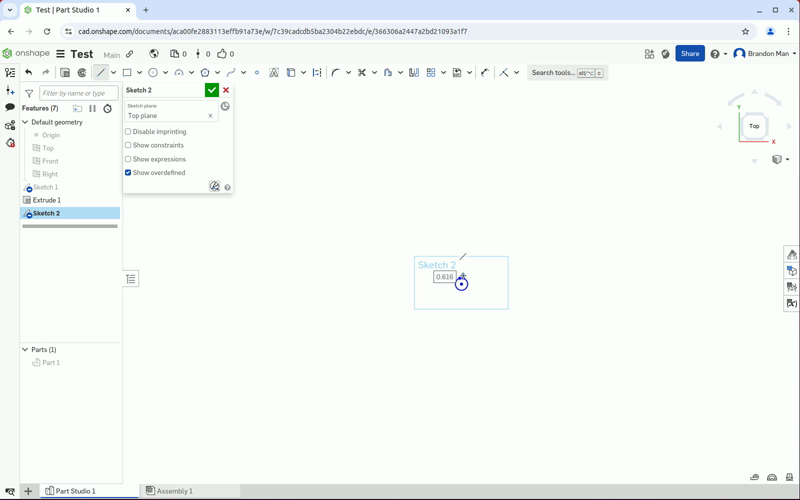
key_down(shift)
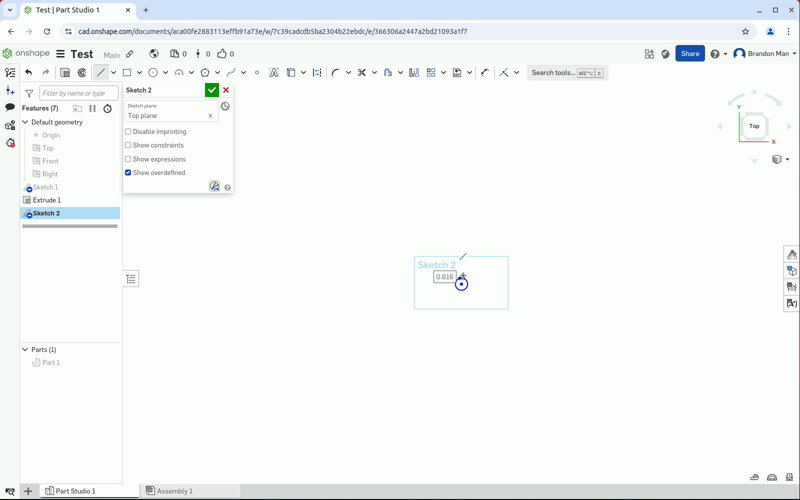
mouse_move(493, 275)
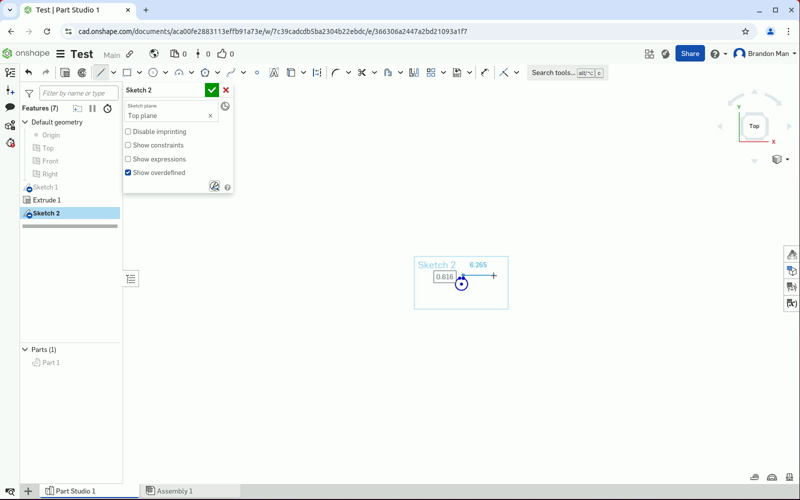
mouse_move(459, 275)
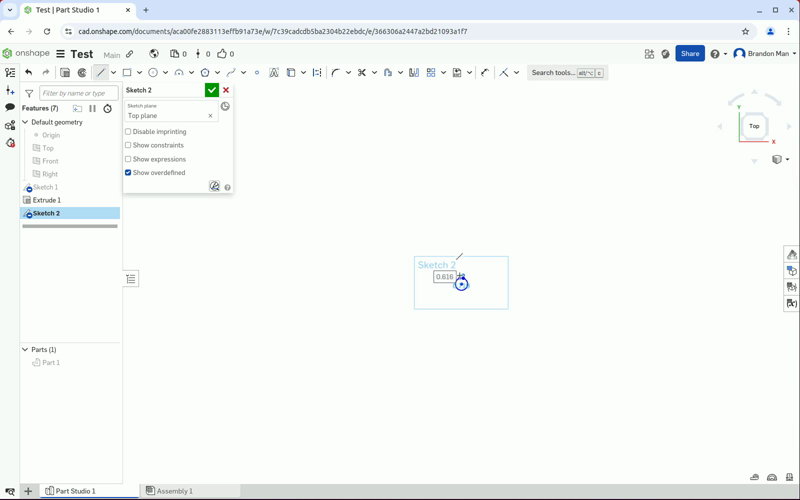
scroll(6)
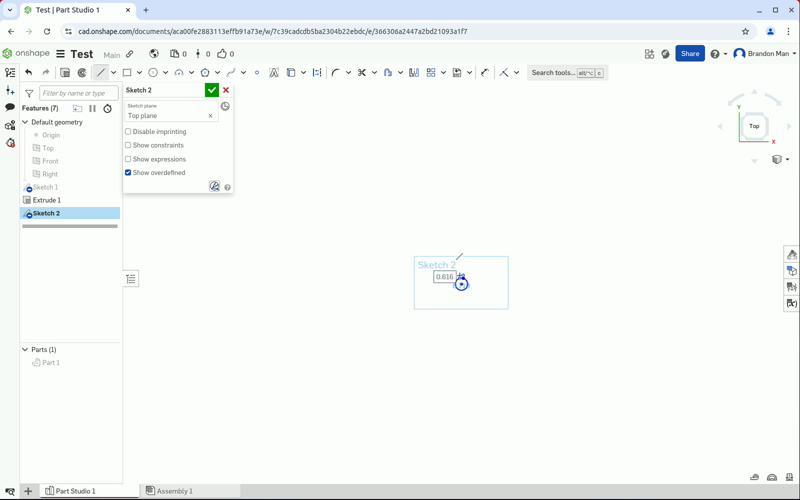
scroll(6)
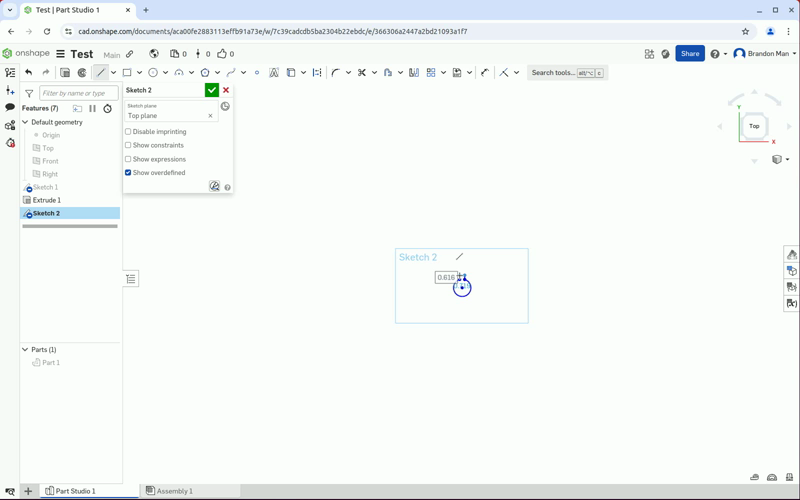
scroll(6)
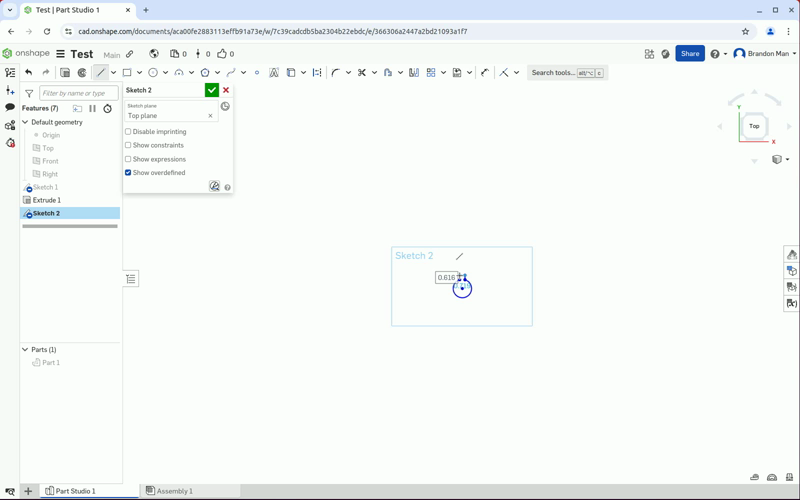
scroll(6)
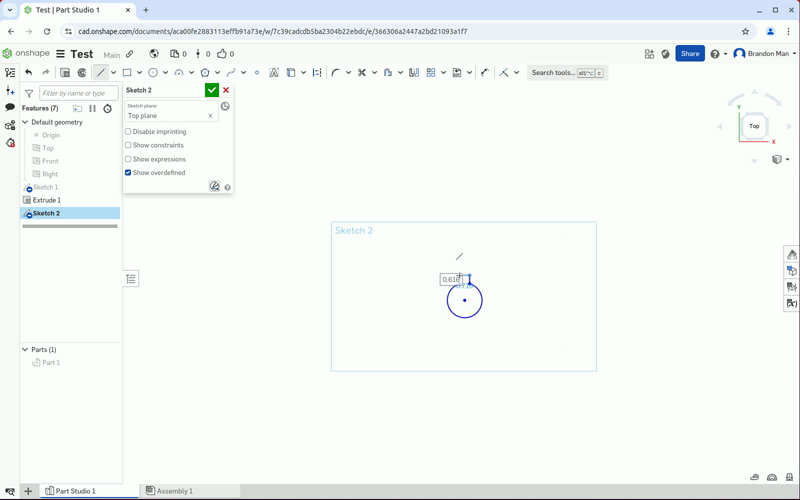
scroll(6)
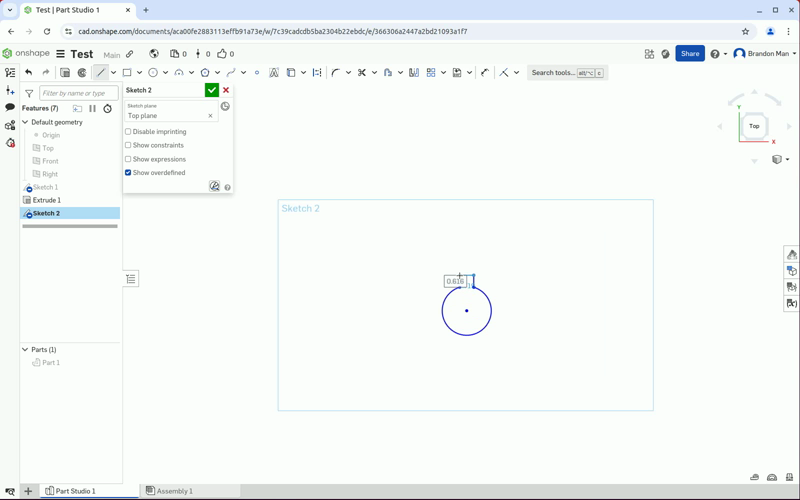
scroll(6)
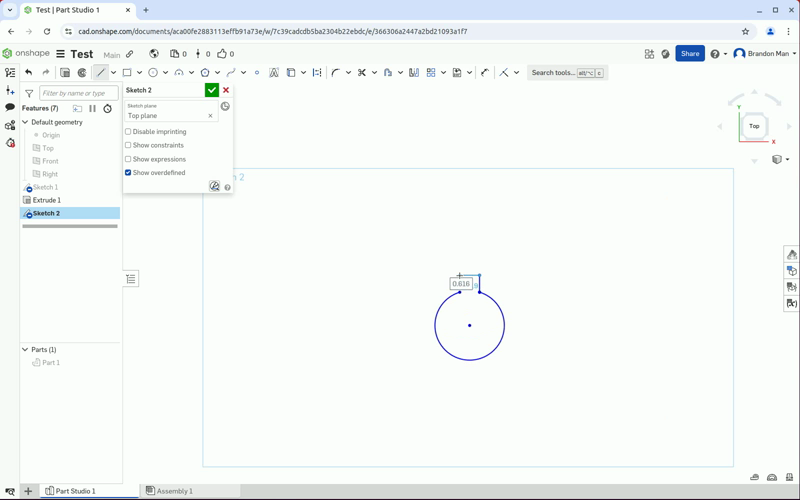
scroll(6)
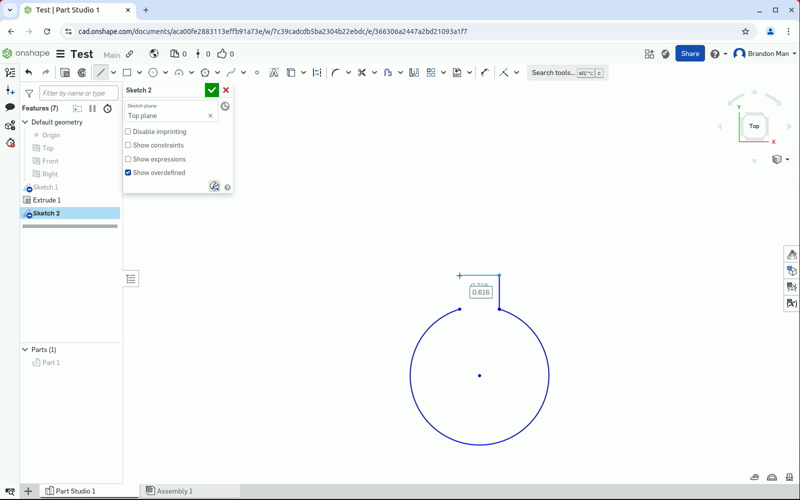
click(459, 275)
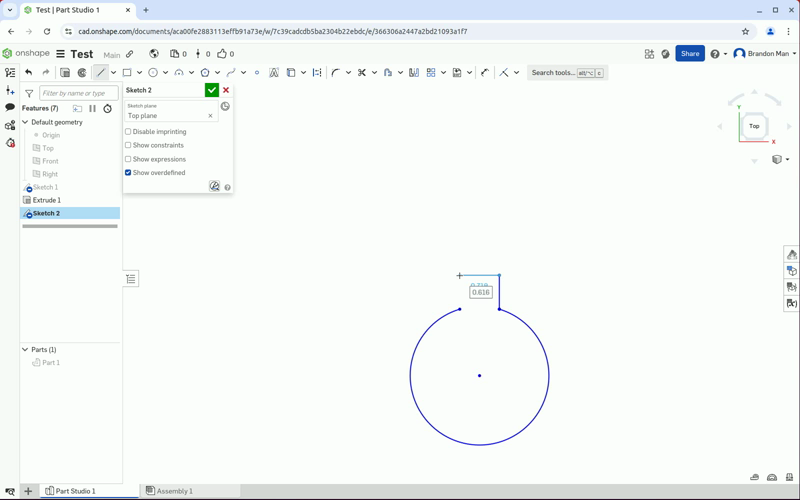
scroll(-6)
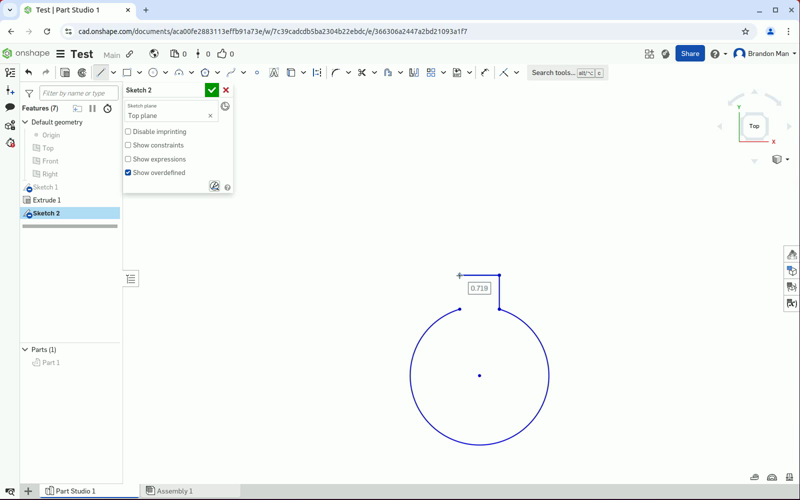
scroll(-6)
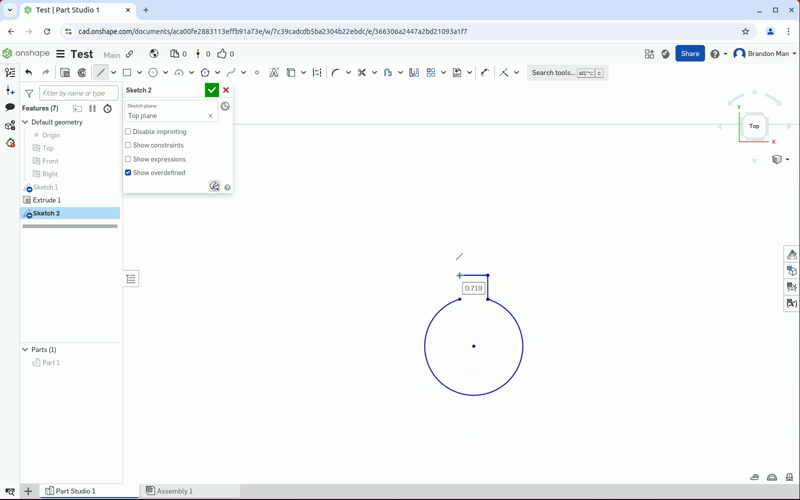
scroll(-6)
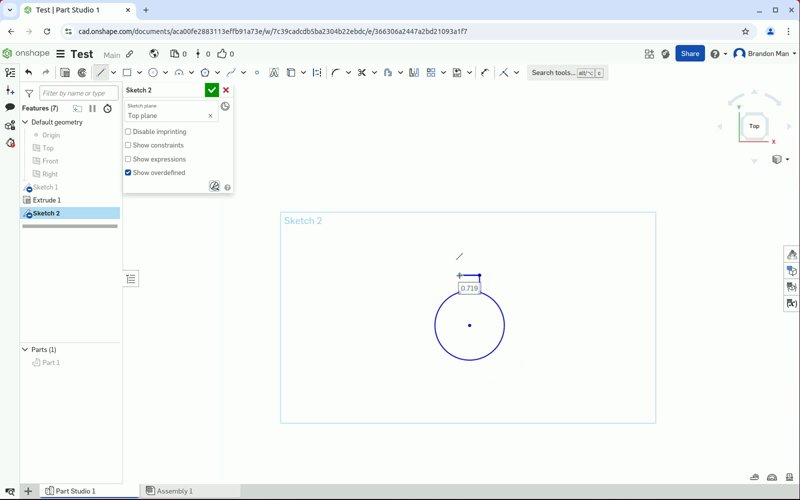
scroll(-6)
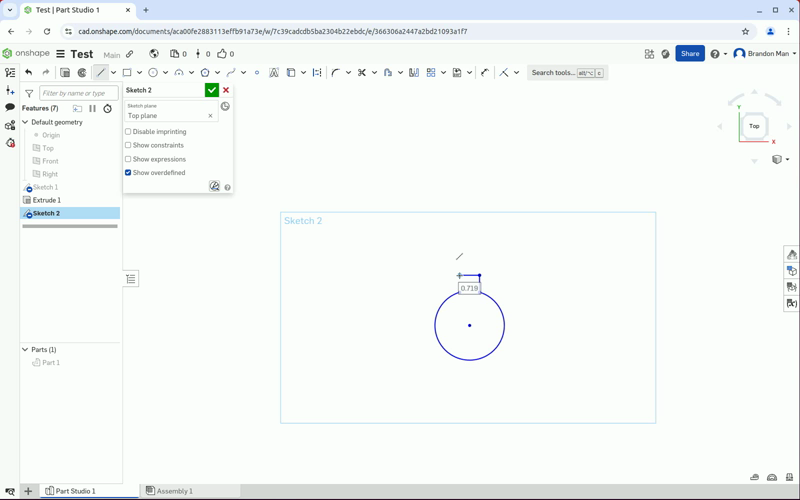
scroll(-6)
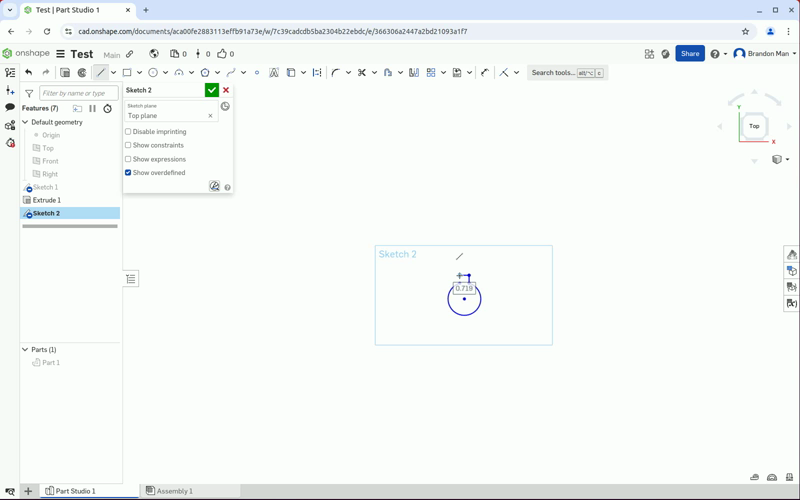
scroll(-6)
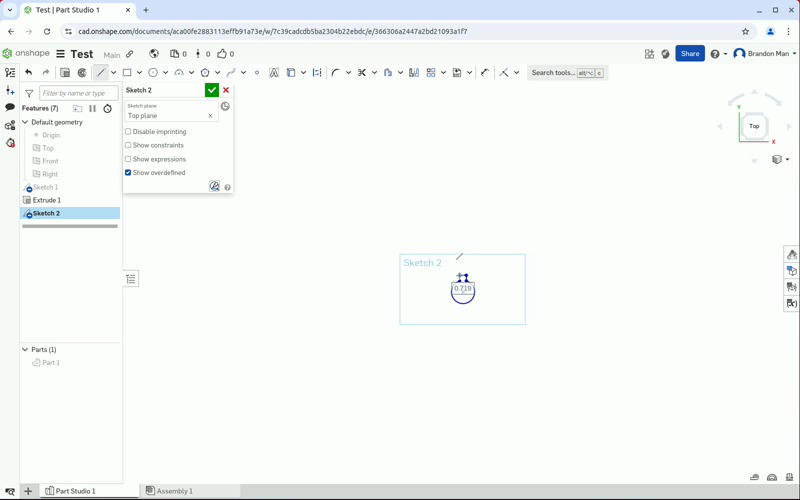
scroll(-6)
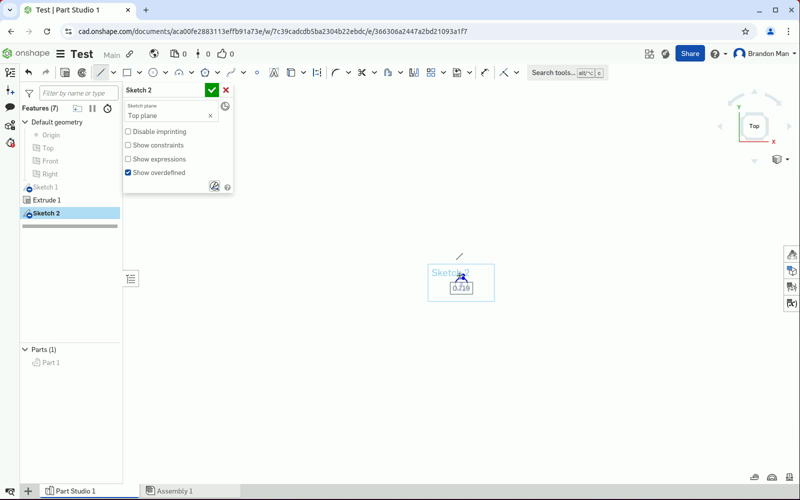
key_up(shift)
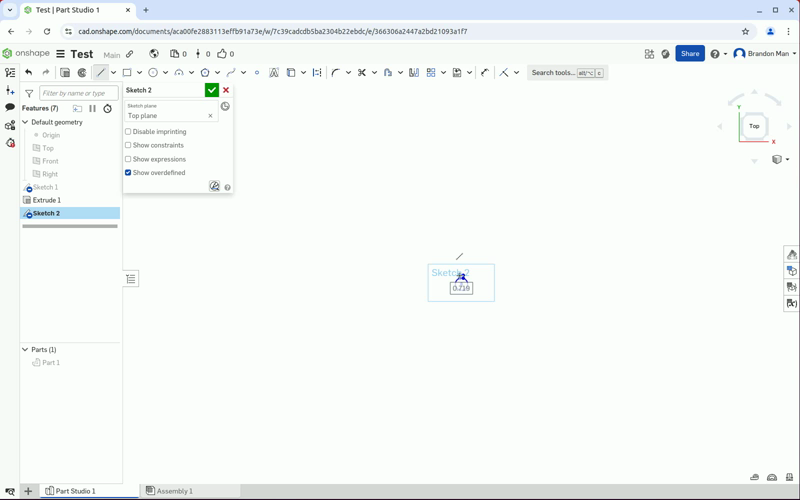
mouse_move(489, 275)
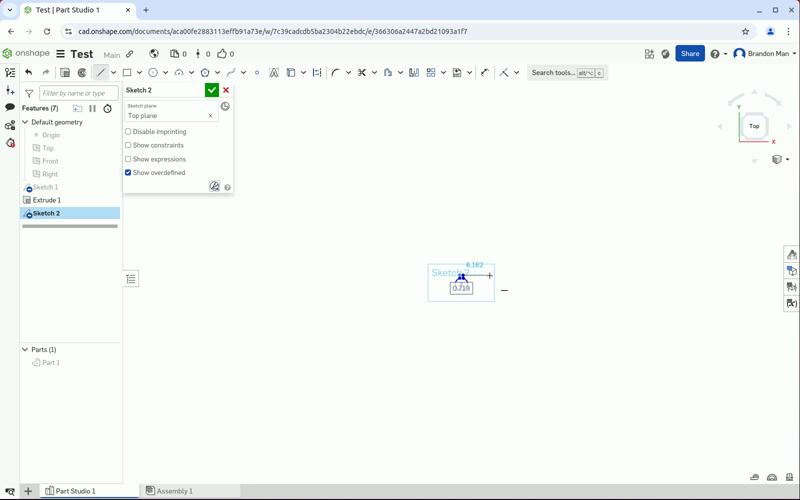
key_down(shift)
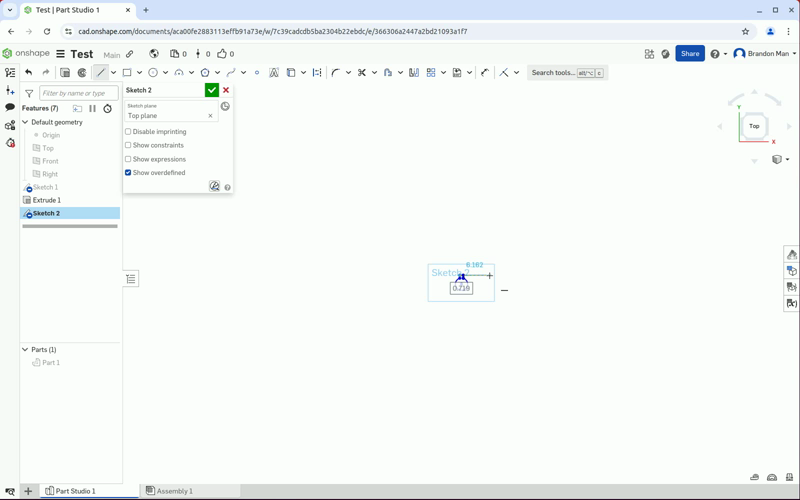
mouse_move(459, 278)
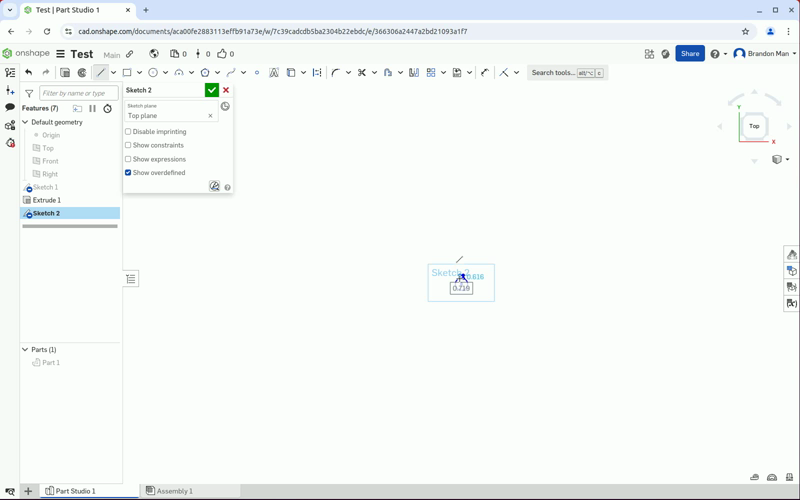
scroll(6)
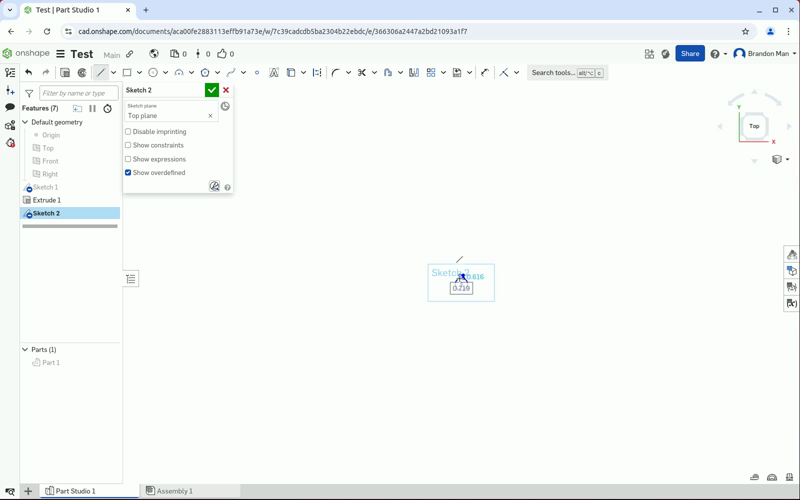
scroll(6)
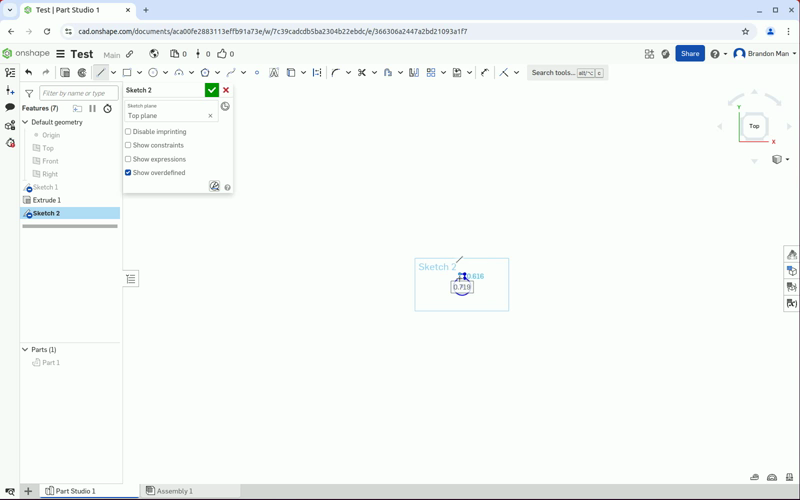
scroll(6)
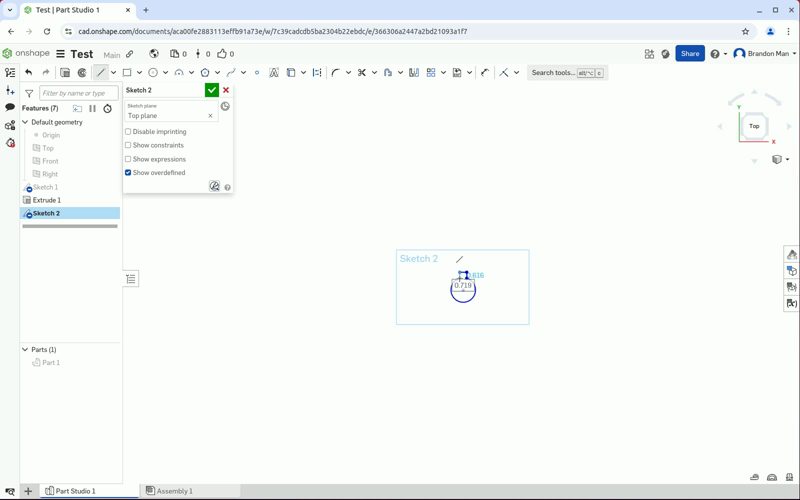
scroll(6)
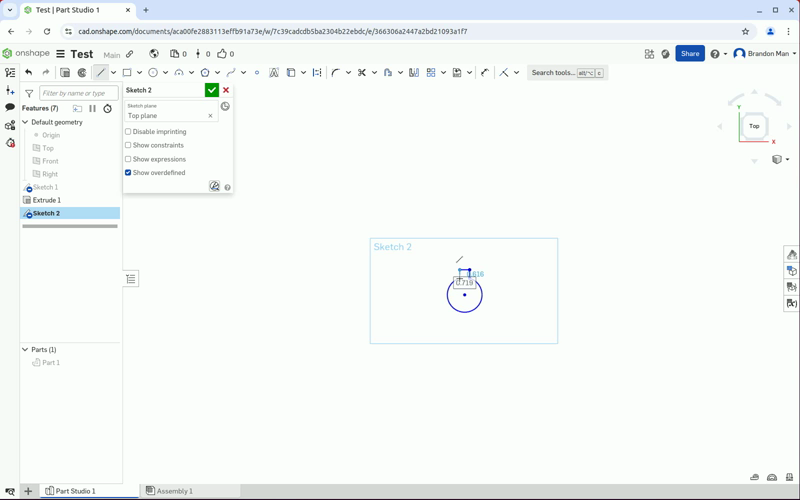
scroll(6)
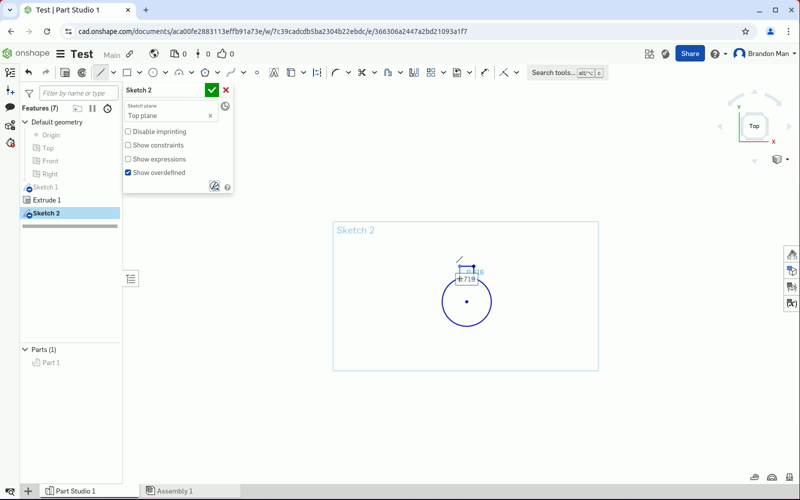
scroll(6)
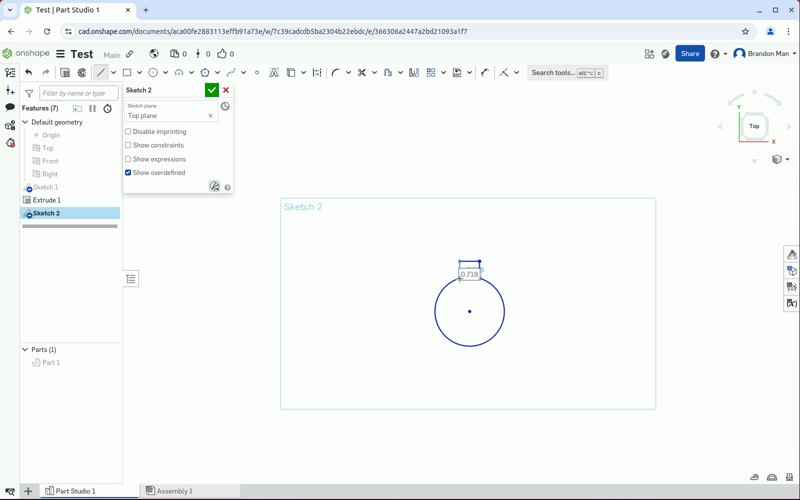
scroll(6)
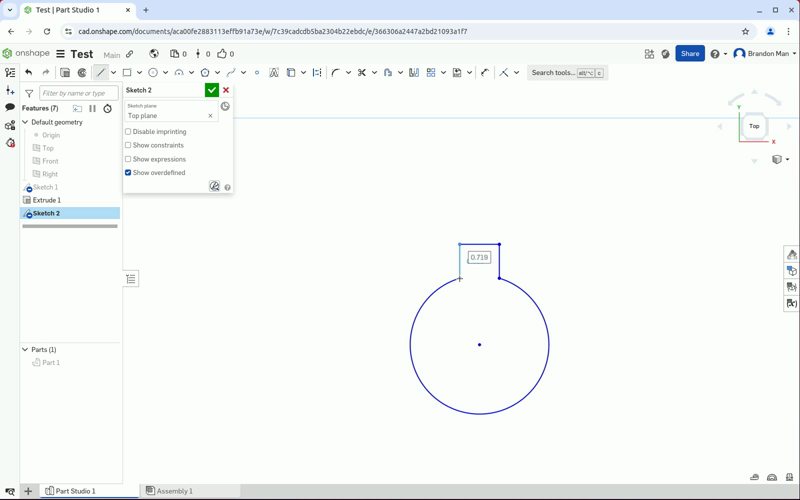
key_up(shift)
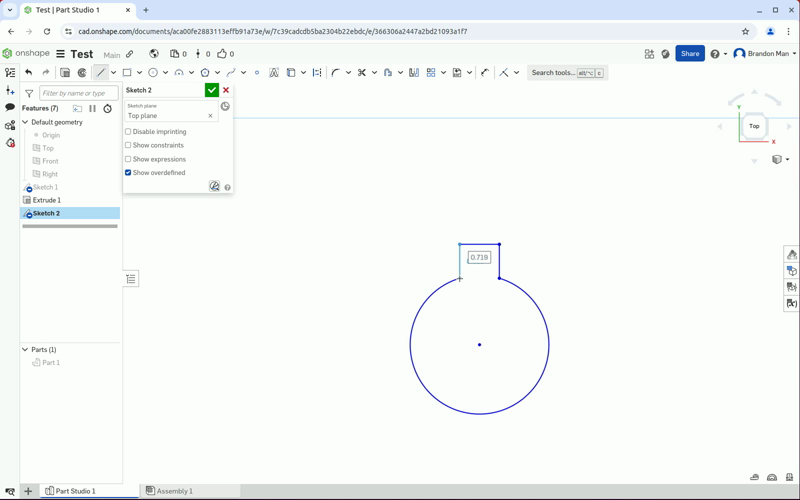
click(459, 278)
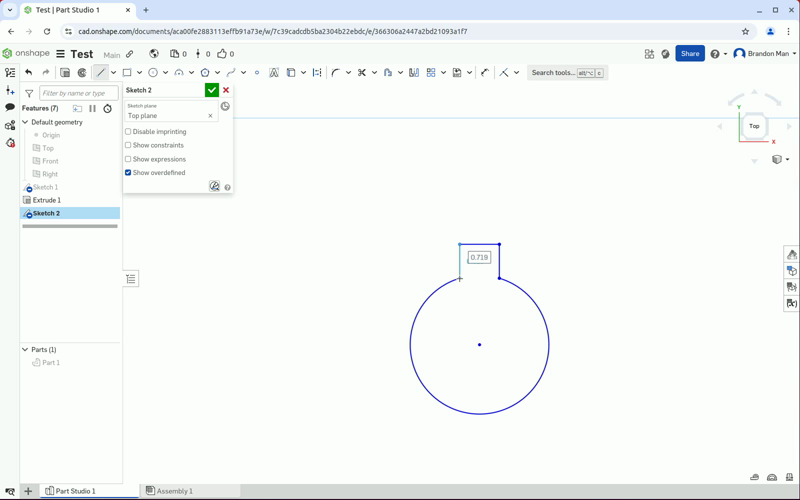
scroll(-6)
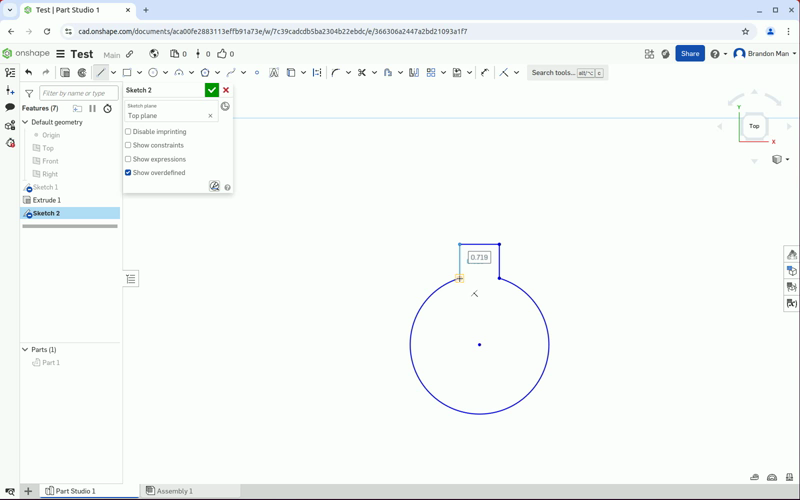
scroll(-6)
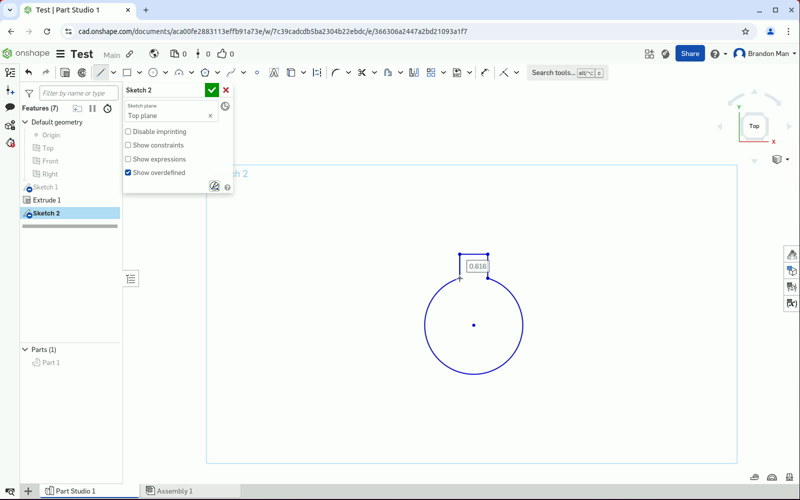
scroll(-6)
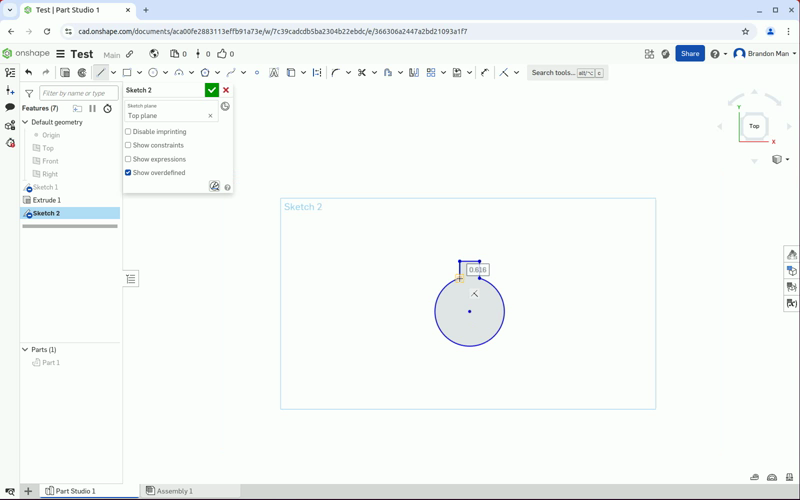
scroll(-6)
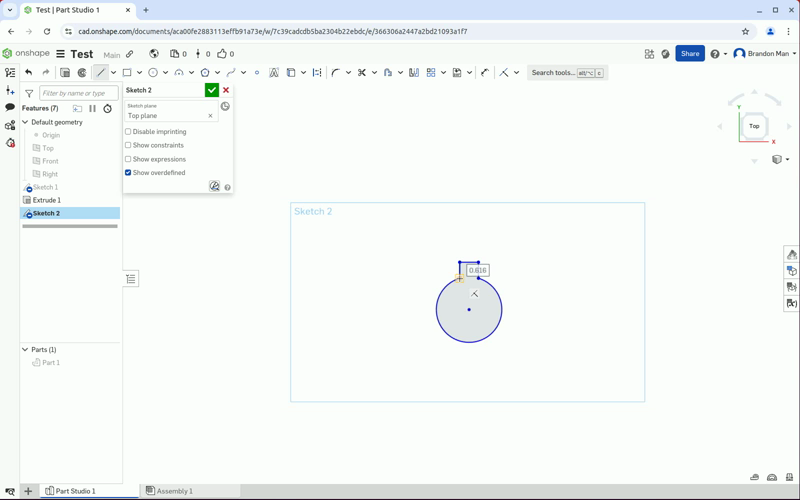
scroll(-6)
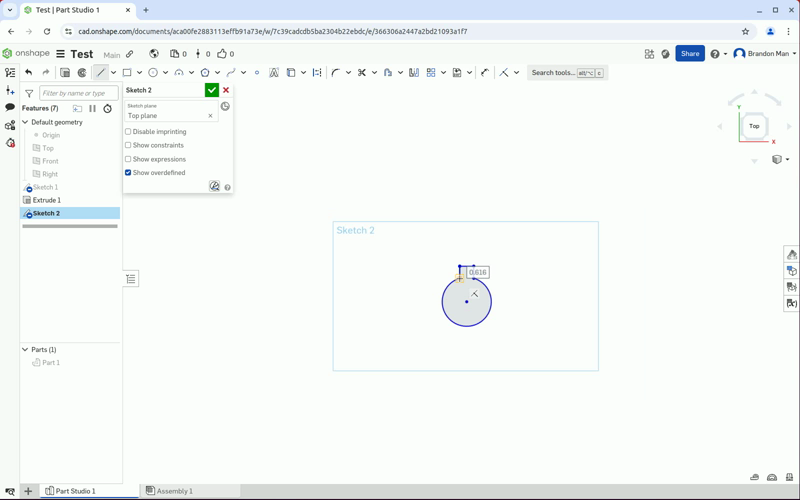
scroll(-6)
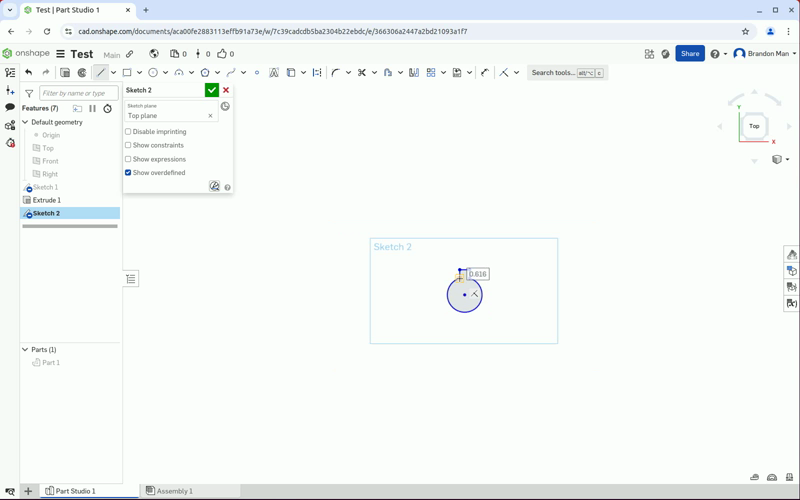
scroll(-6)
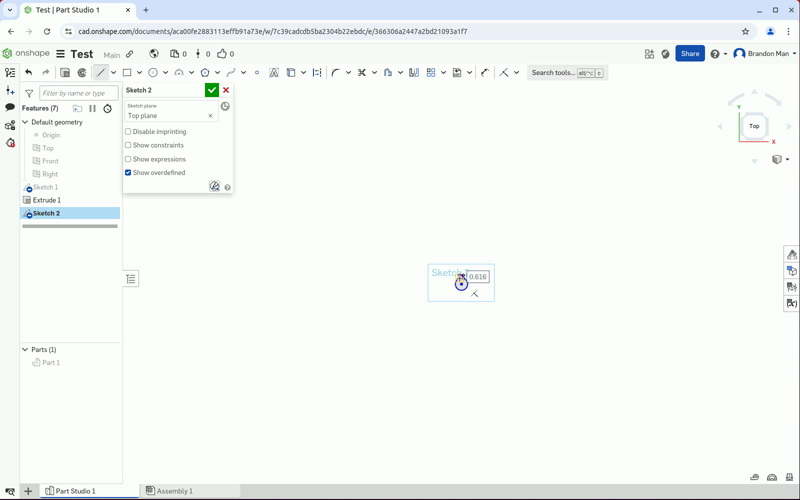
key(esc)
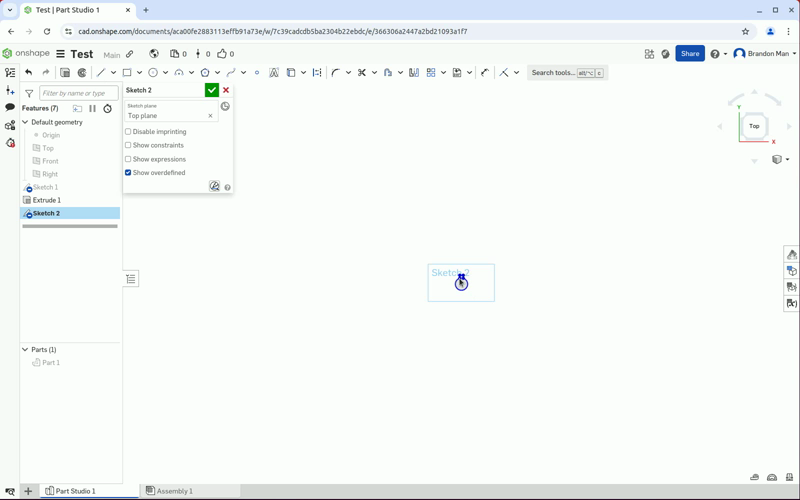
key(c)
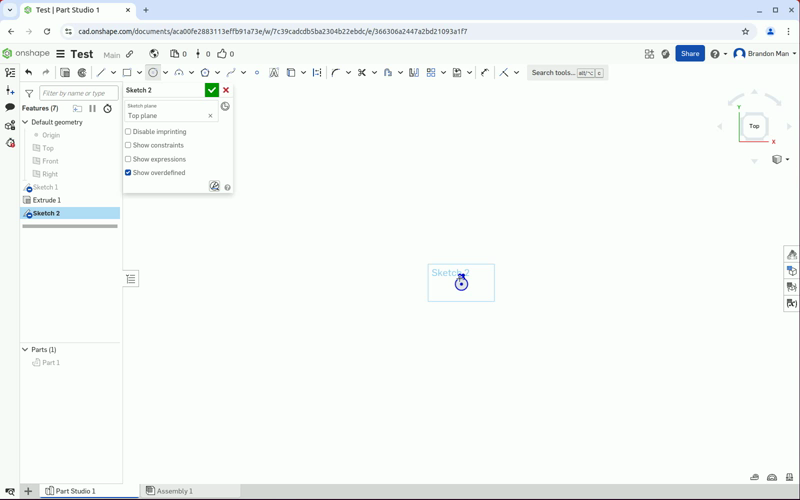
key_down(shift)
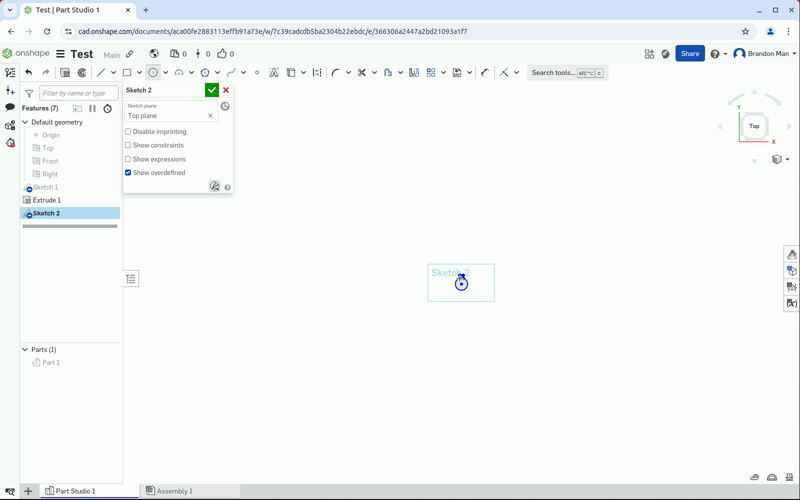
mouse_move(461, 283)
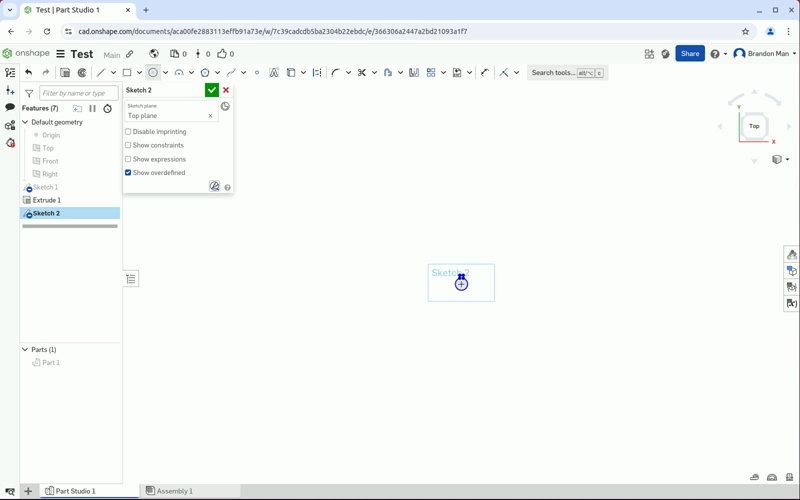
click(461, 283)
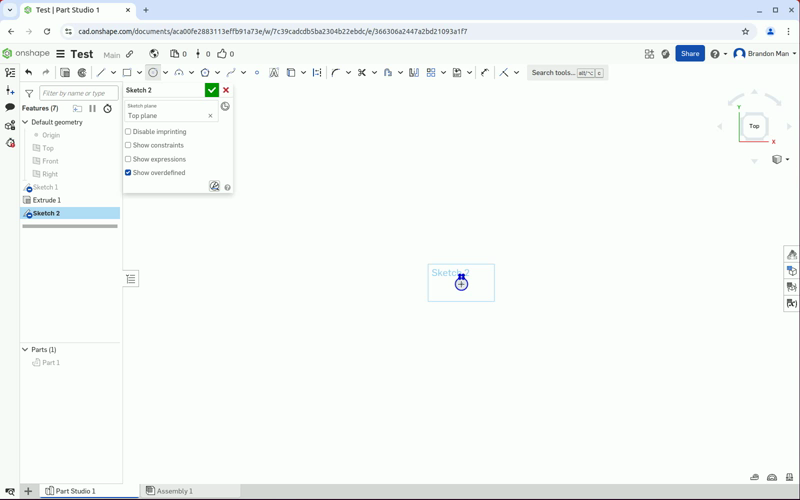
key_up(shift)
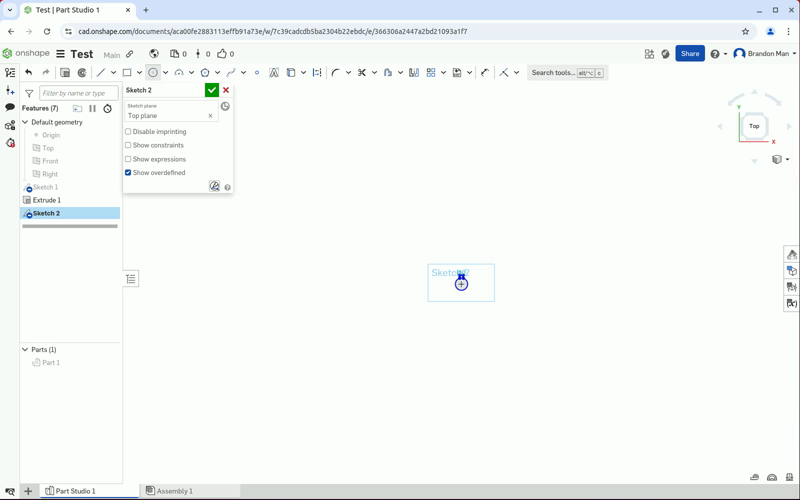
mouse_move(464, 283)
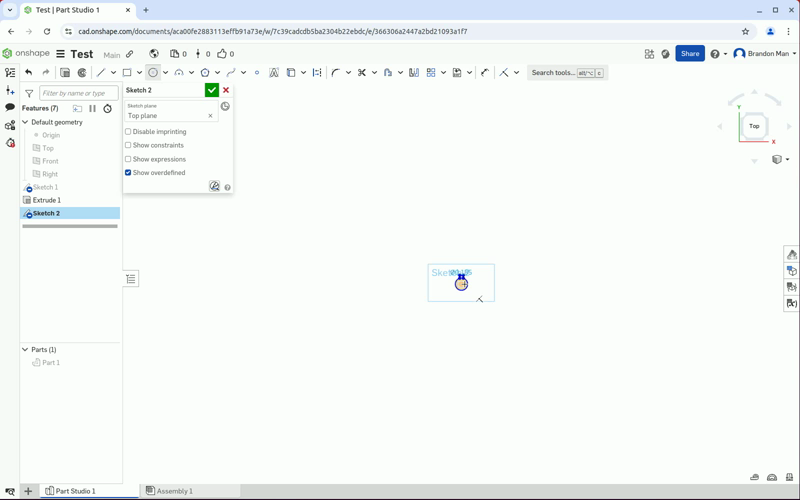
scroll(6)
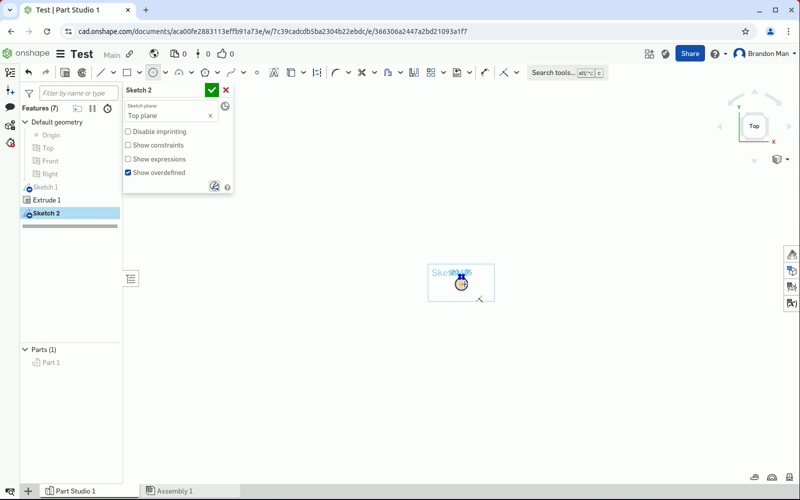
scroll(6)
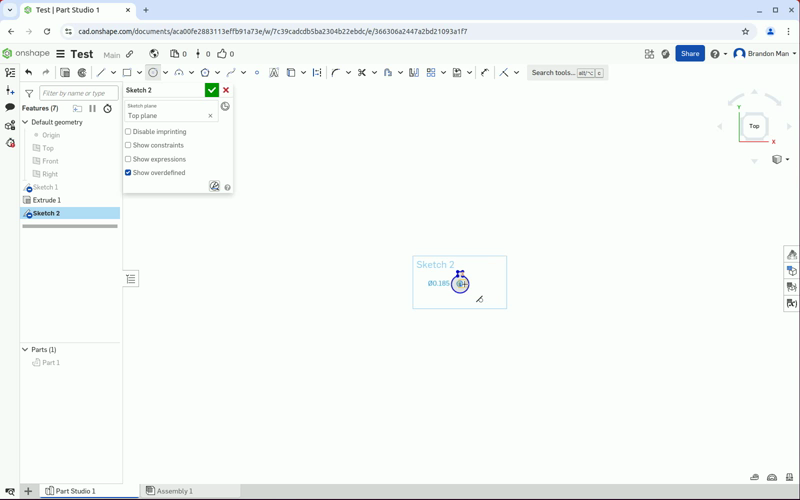
scroll(6)
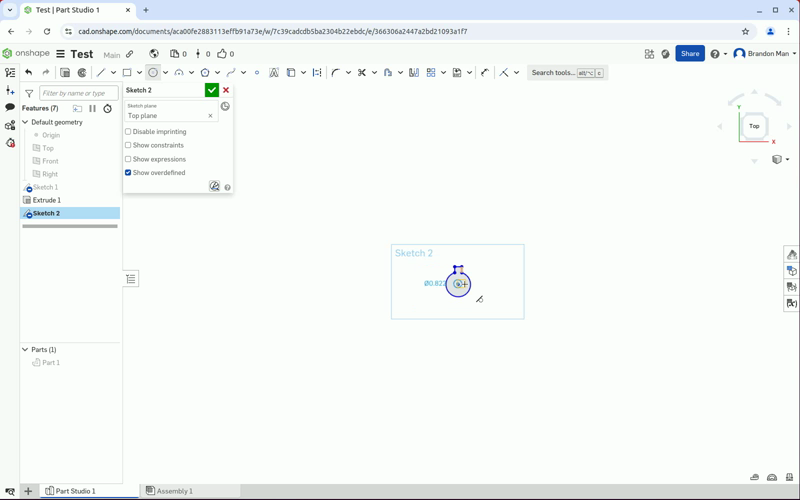
scroll(6)
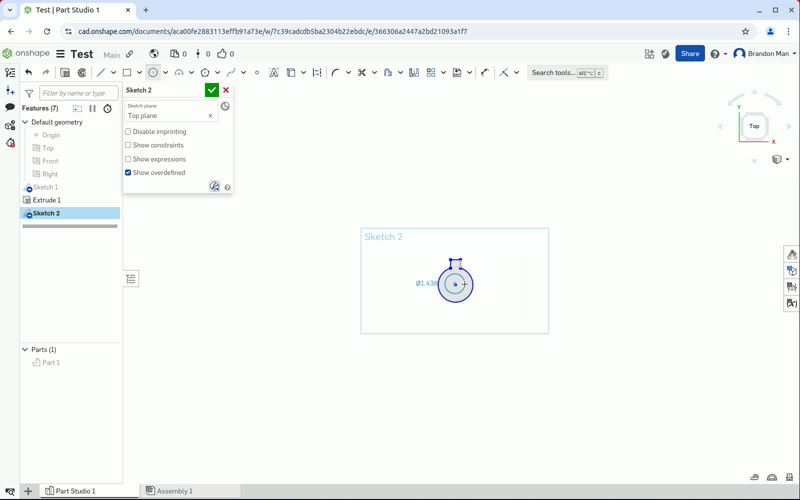
scroll(6)
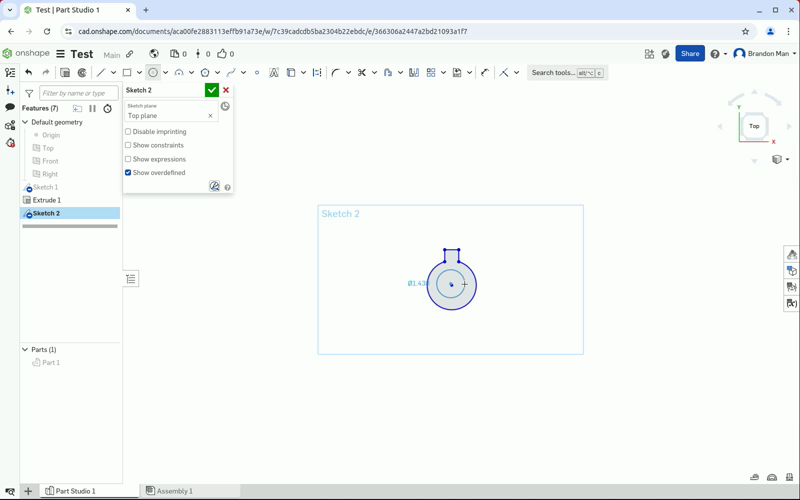
scroll(6)
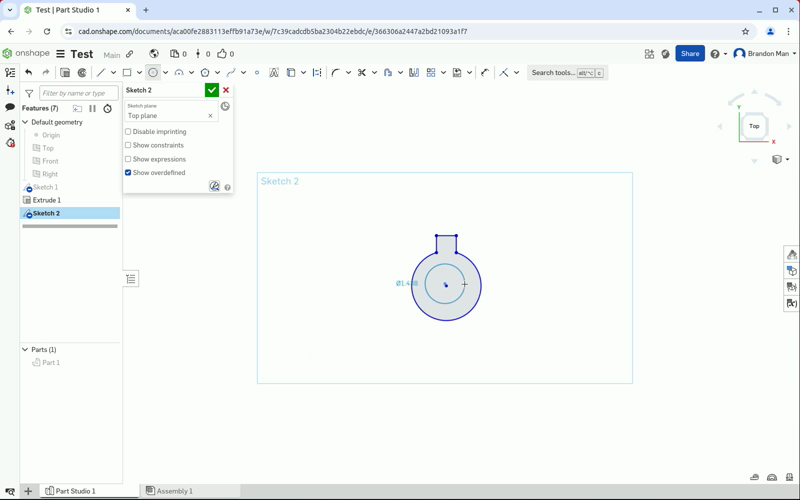
scroll(6)
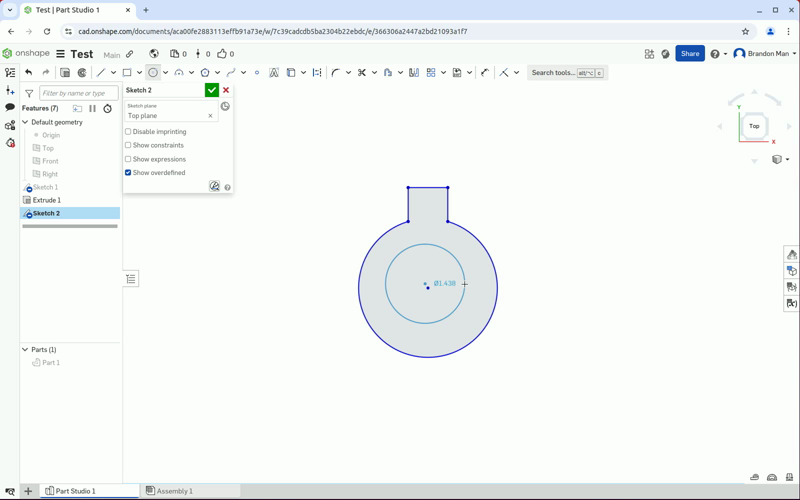
click(464, 283)
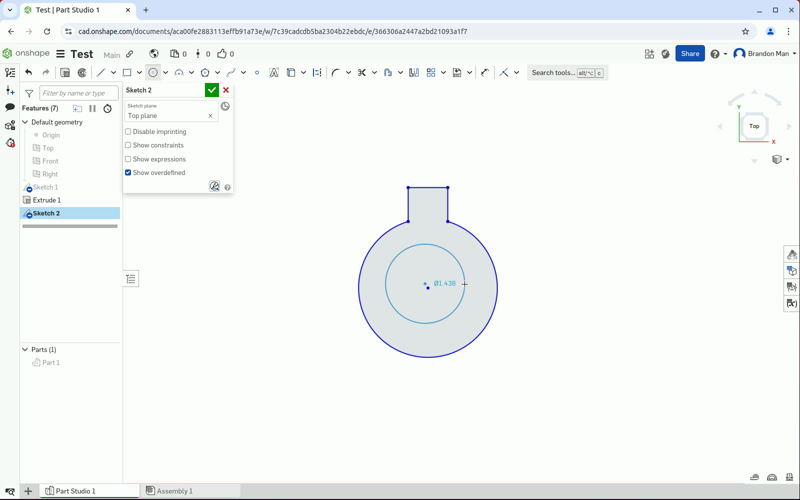
scroll(-6)
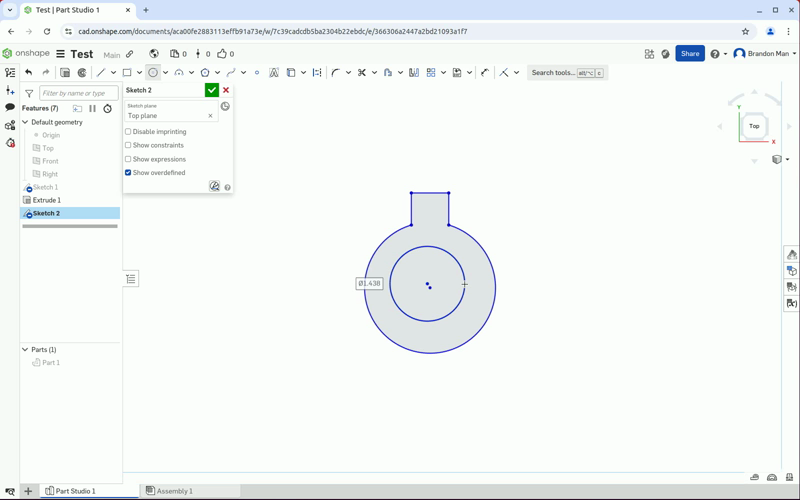
scroll(-6)
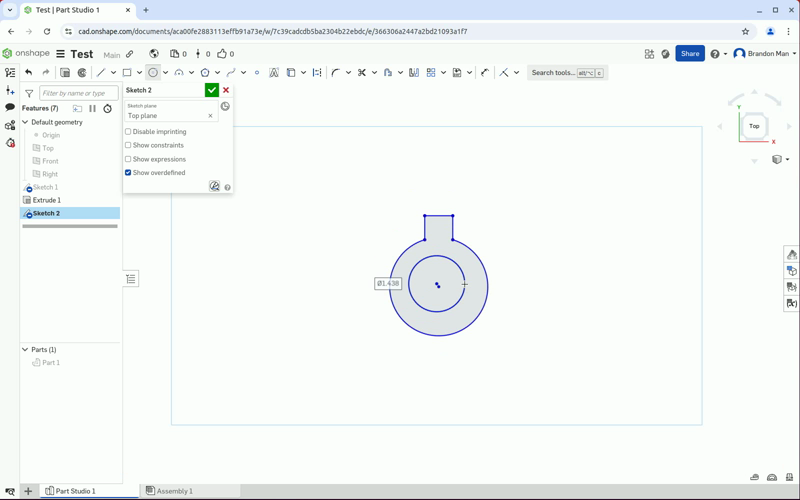
scroll(-6)
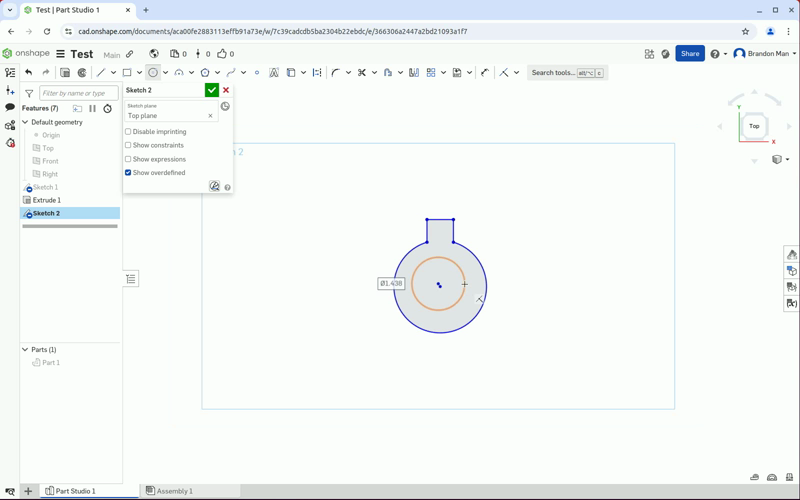
scroll(-6)
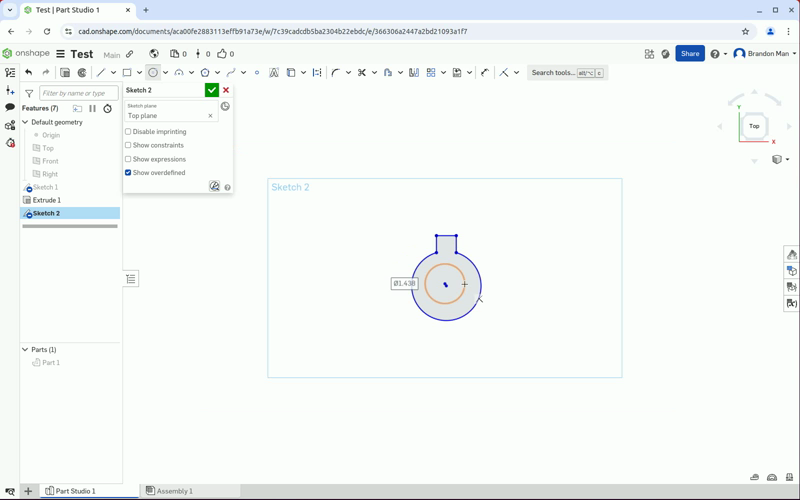
scroll(-6)
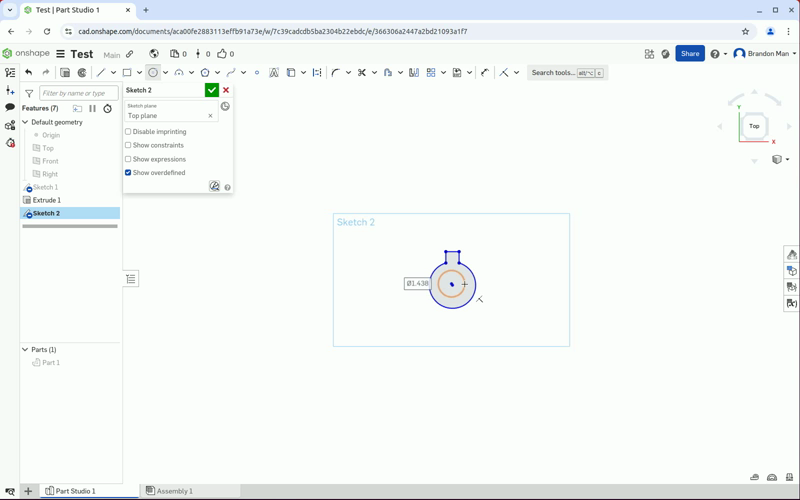
scroll(-6)
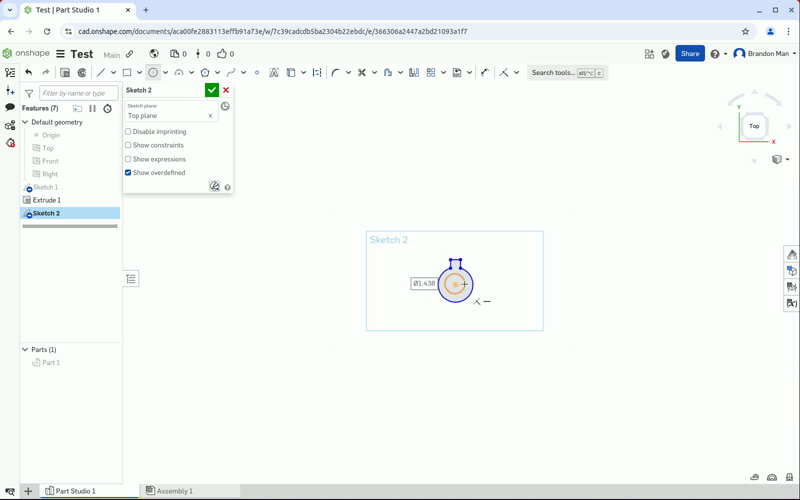
scroll(-6)
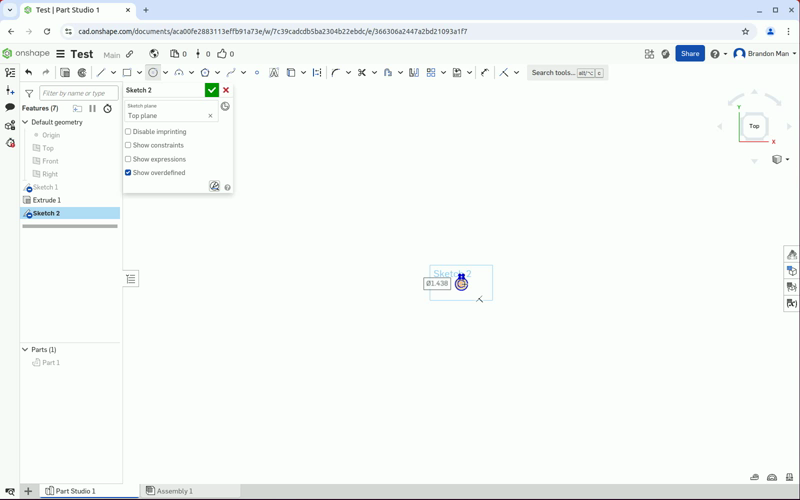
key(esc)
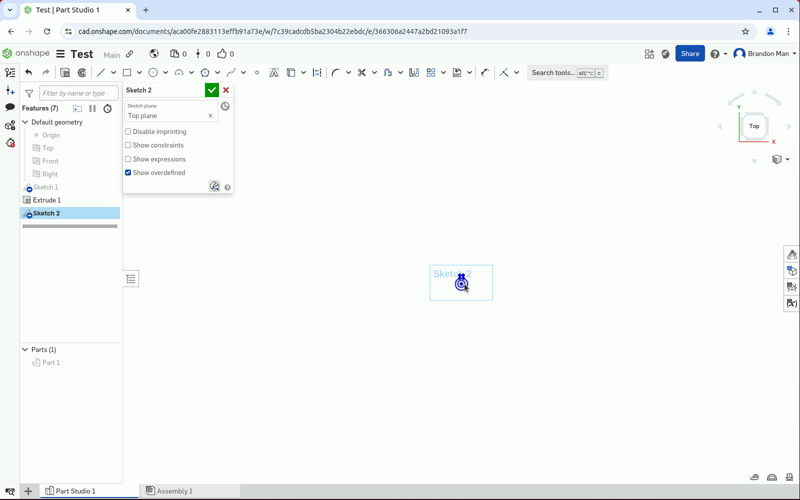
mouse_move(465, 281)
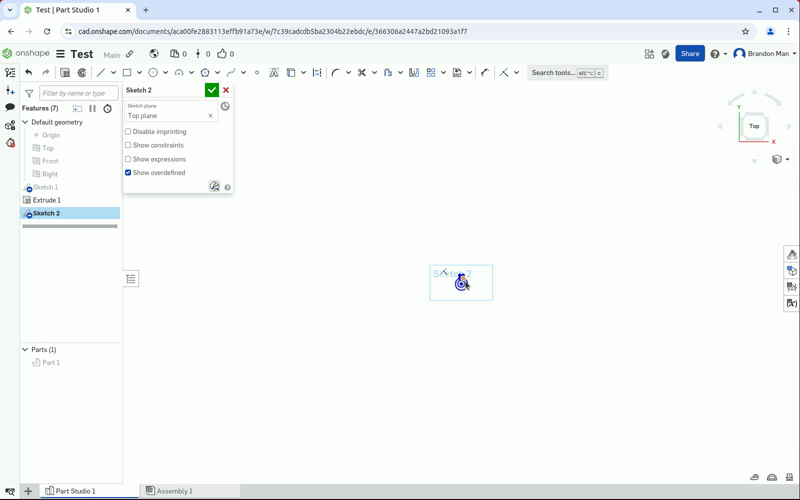
scroll(6)
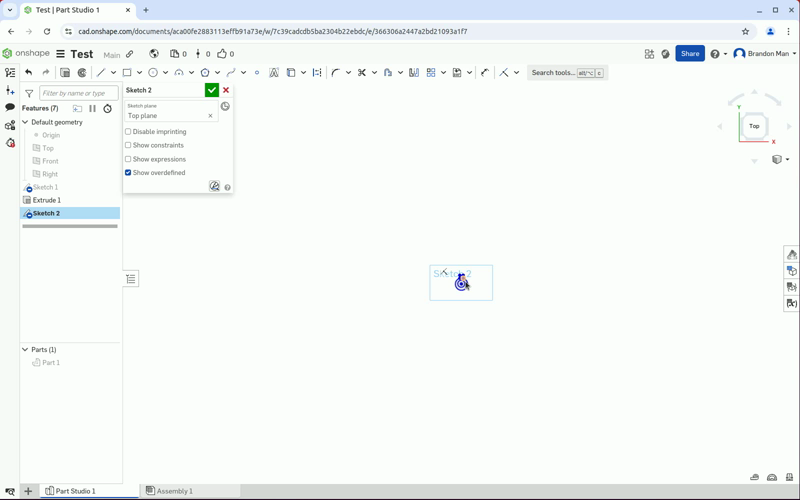
scroll(6)
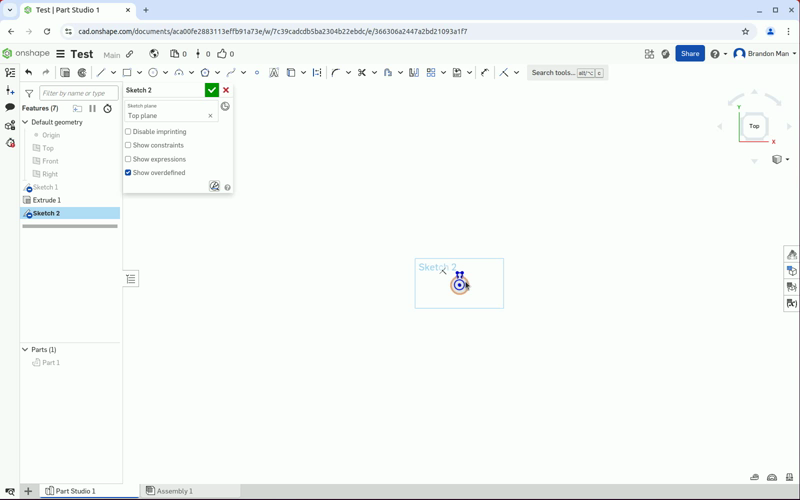
scroll(6)
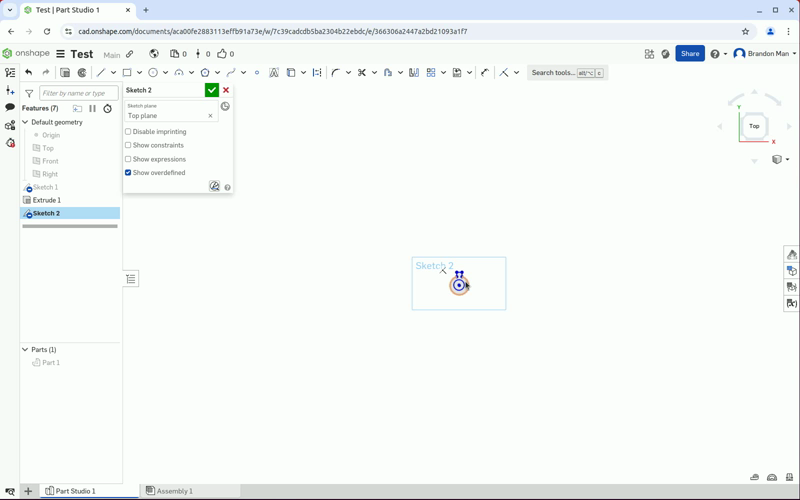
scroll(6)
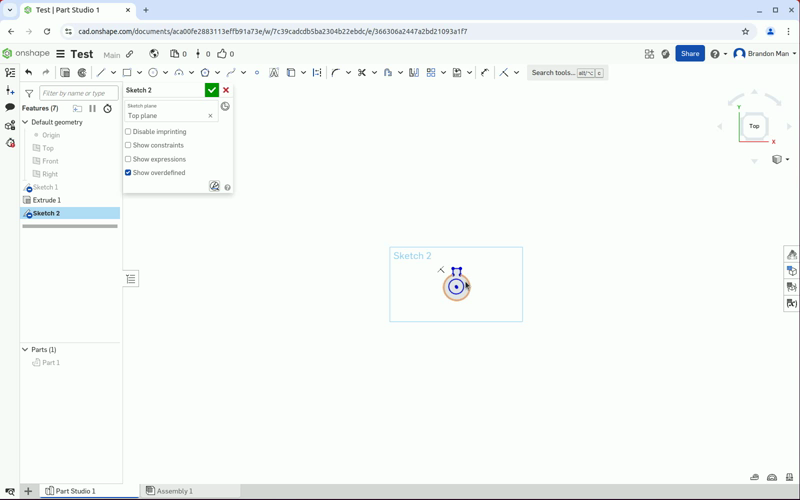
scroll(6)
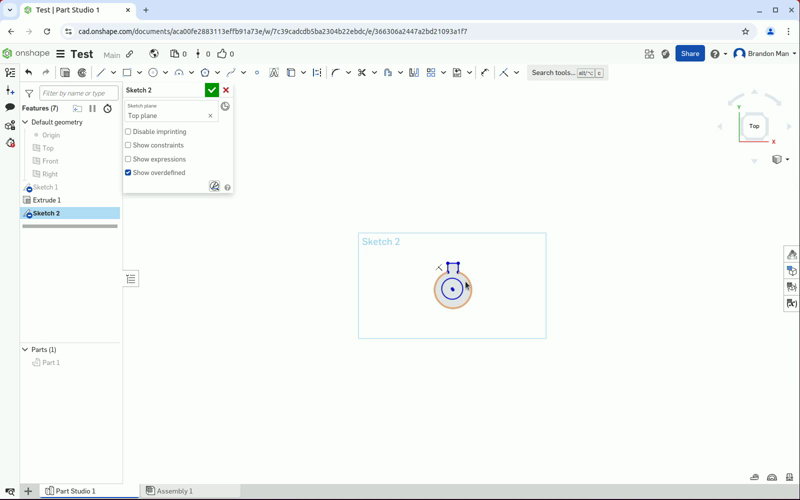
scroll(6)
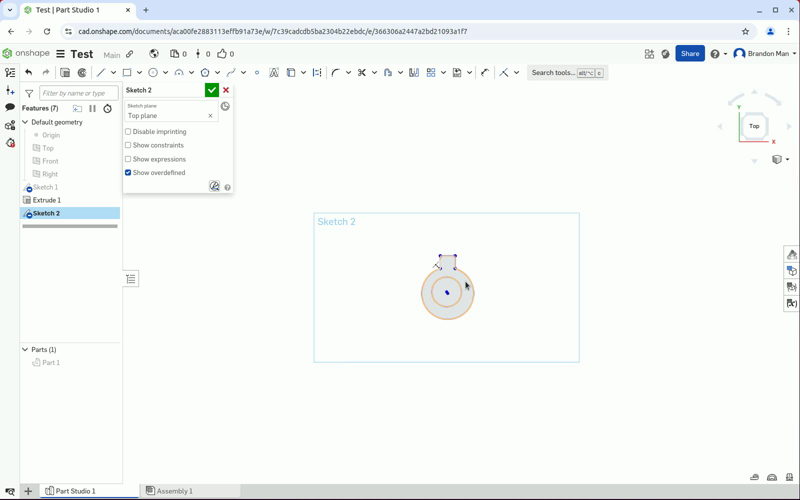
scroll(6)
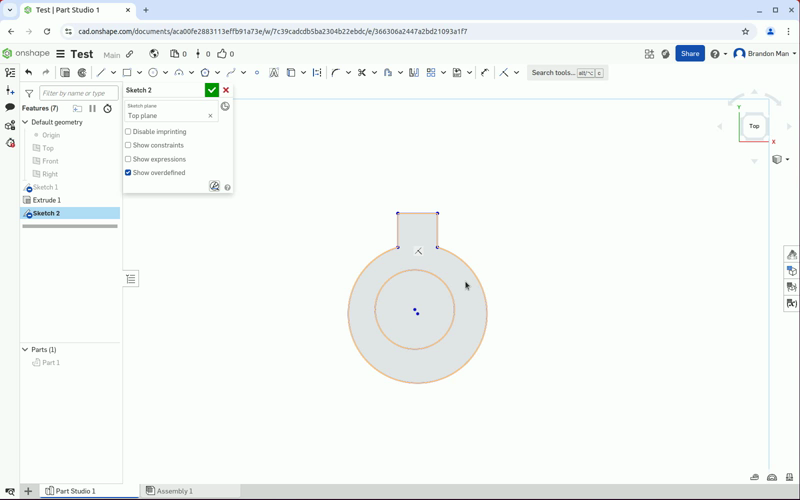
click(465, 281)
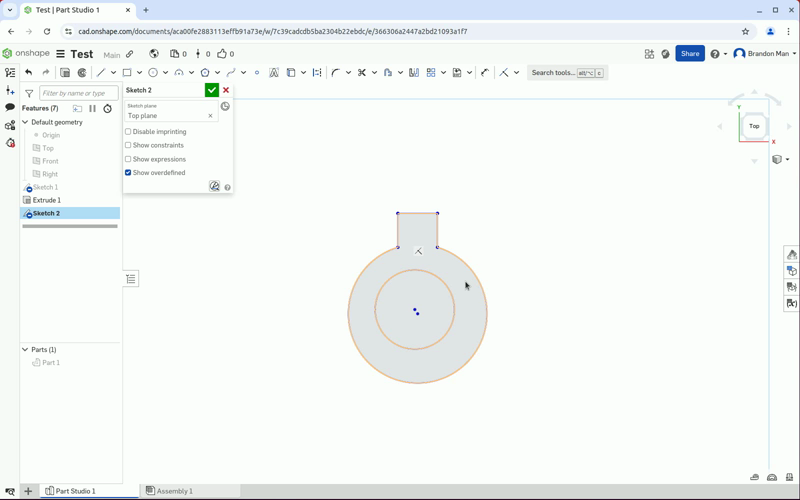
scroll(-6)
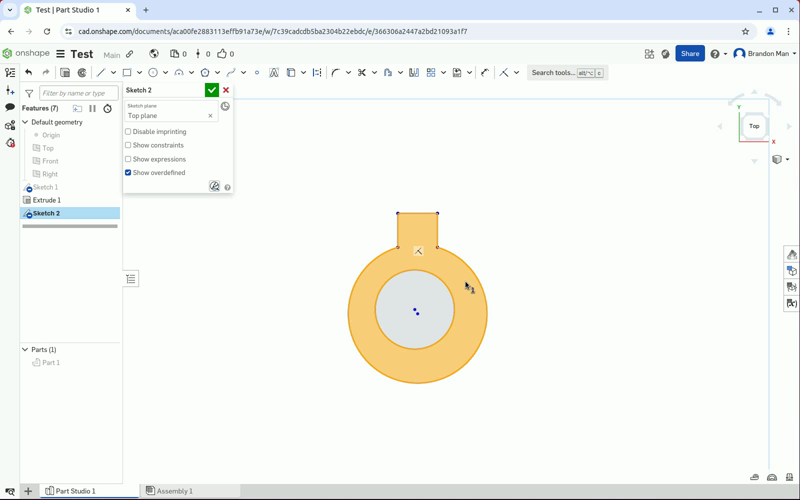
scroll(-6)
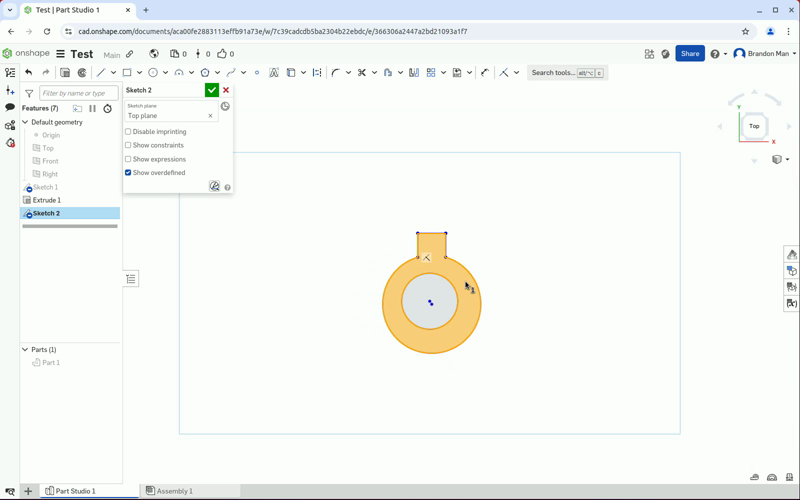
scroll(-6)
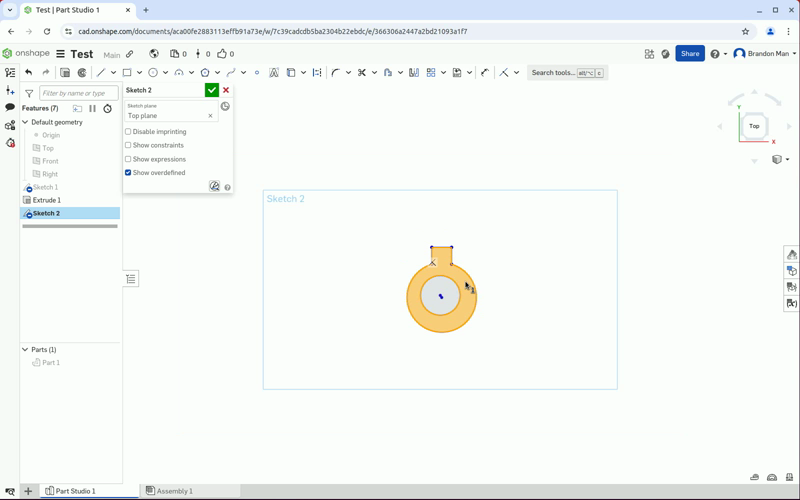
scroll(-6)
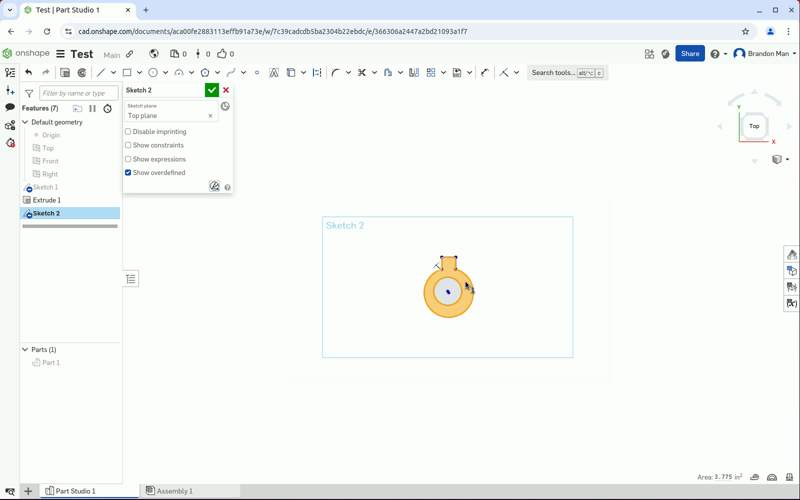
scroll(-6)
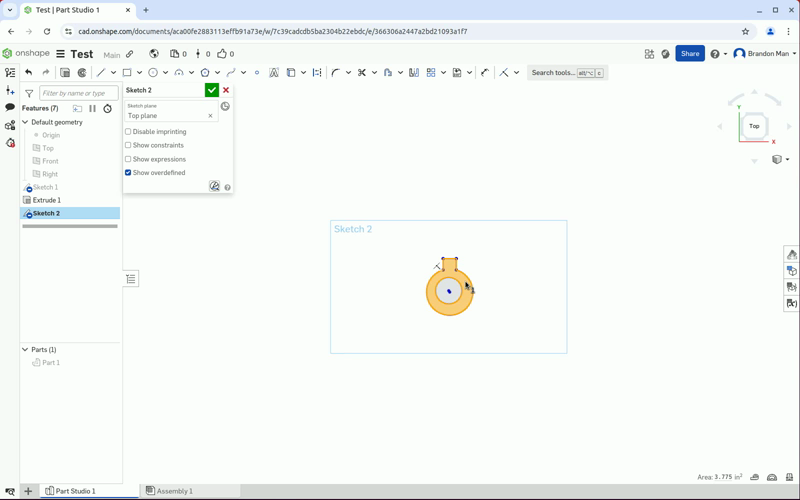
scroll(-6)
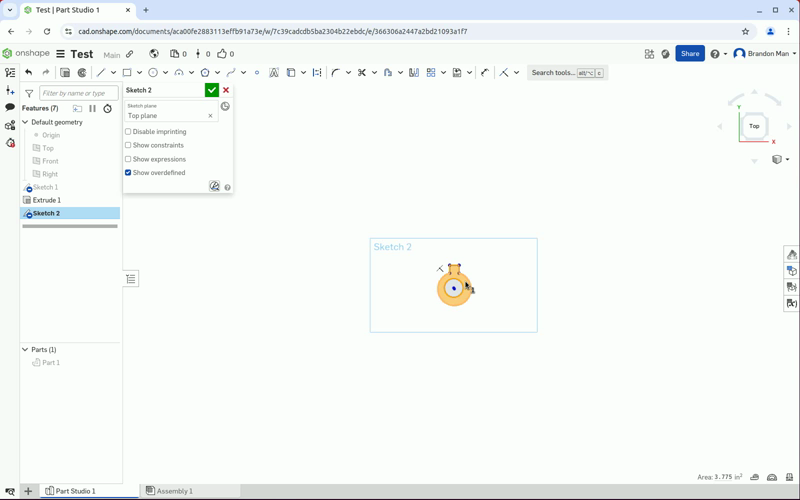
scroll(-6)
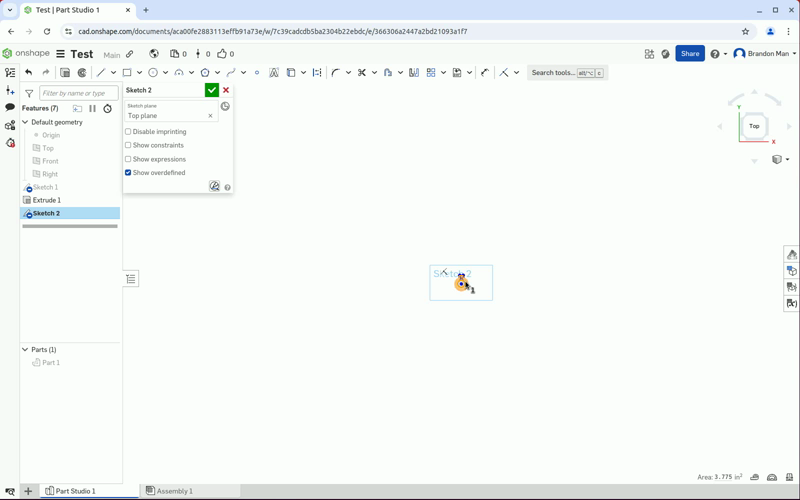
mouse_move(73, 352)
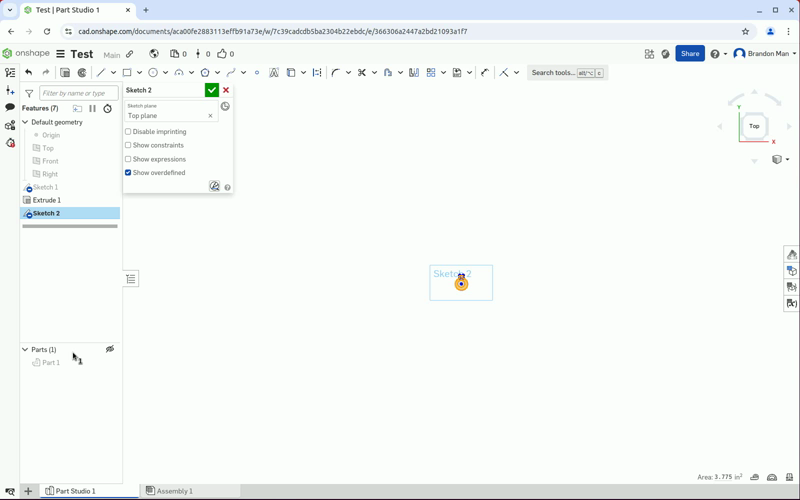
key(shift+y)
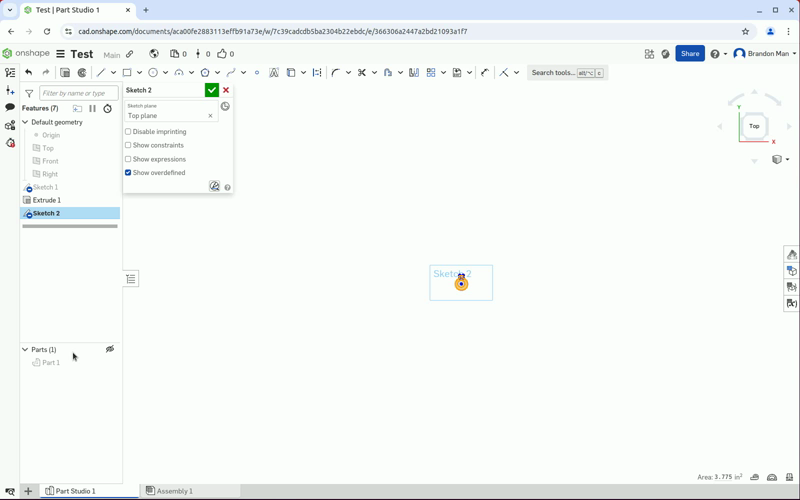
key(shift+e)
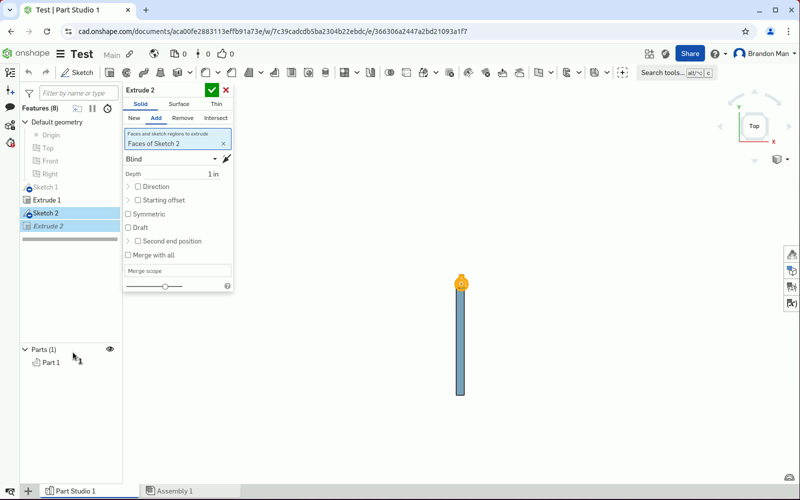
mouse_move(143, 106)
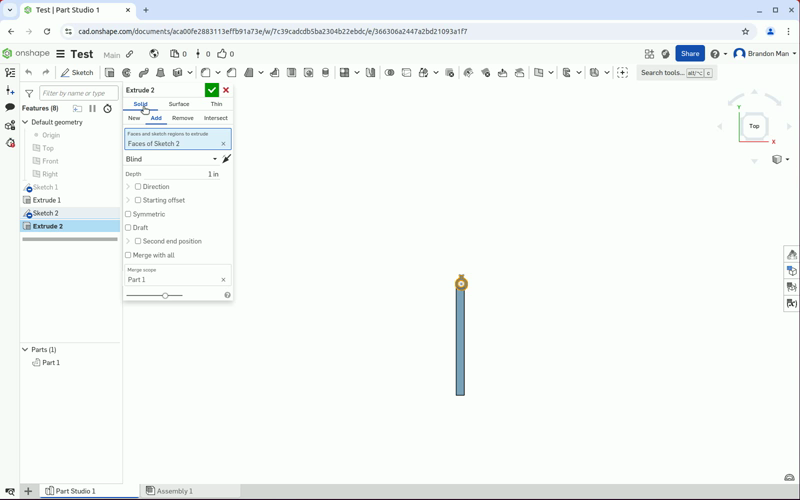
click(143, 106)
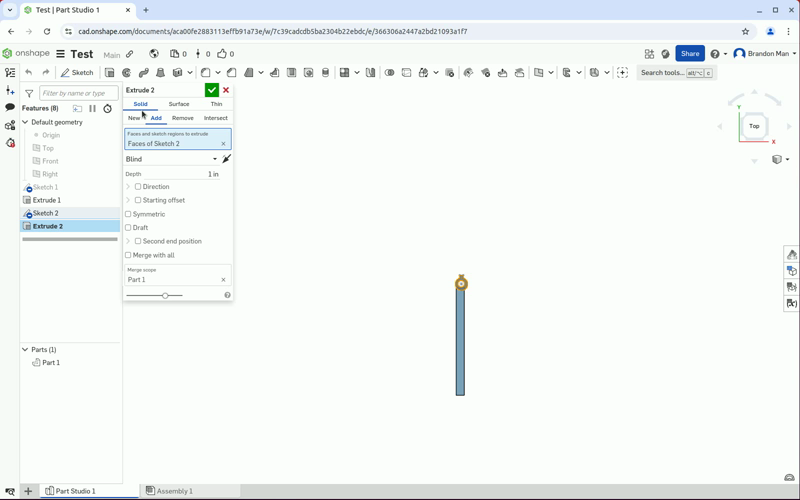
mouse_move(137, 120)
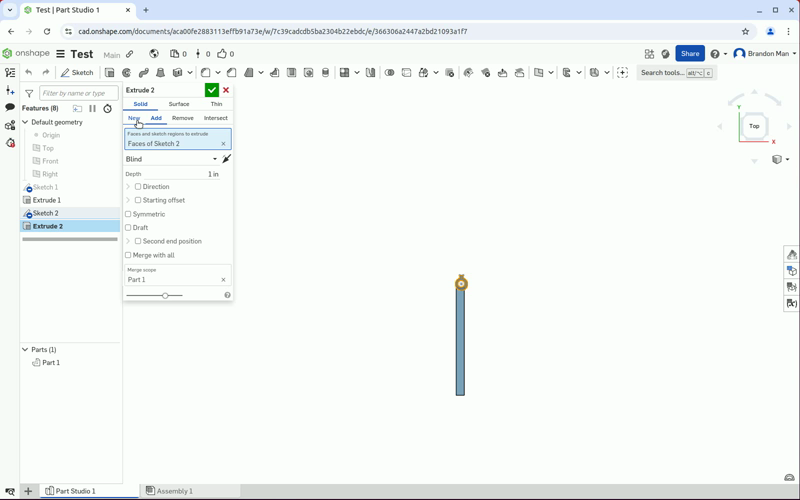
click(137, 120)
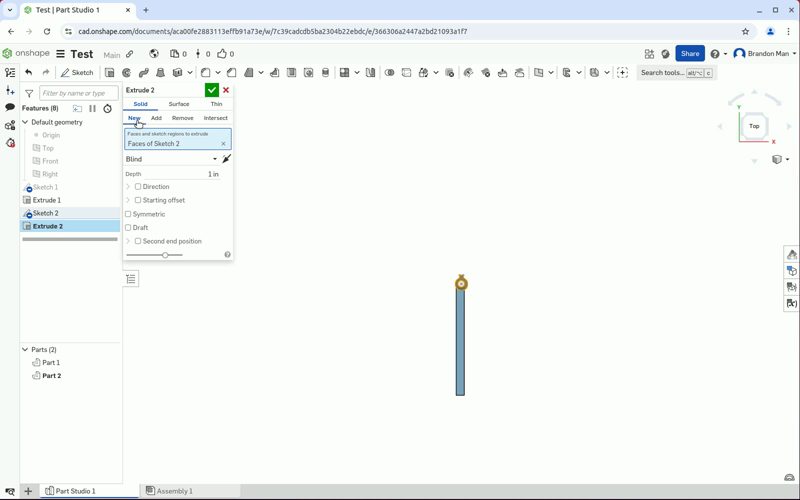
key(tab, 4)
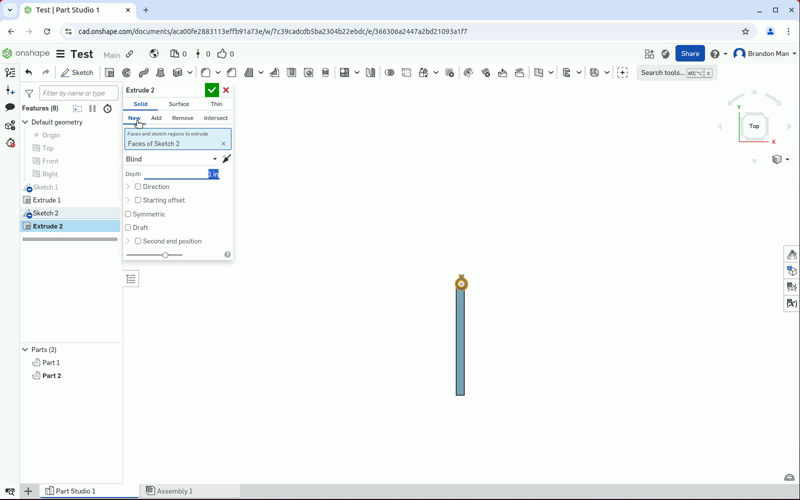
text(-6.981)
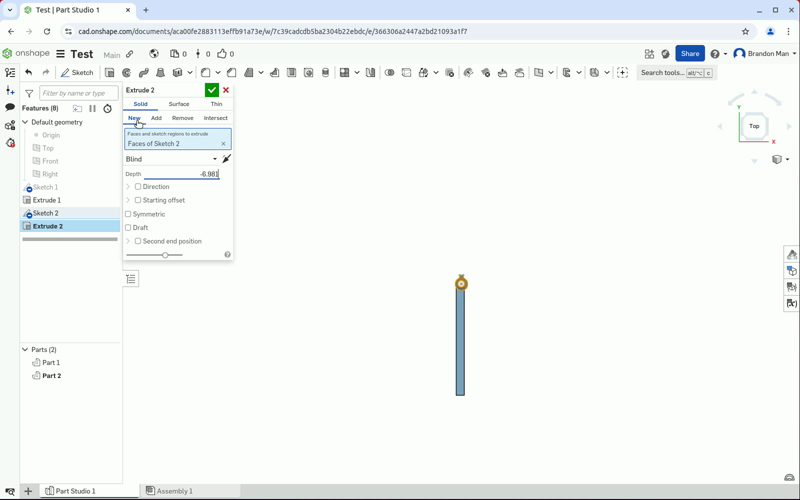
key(enter)
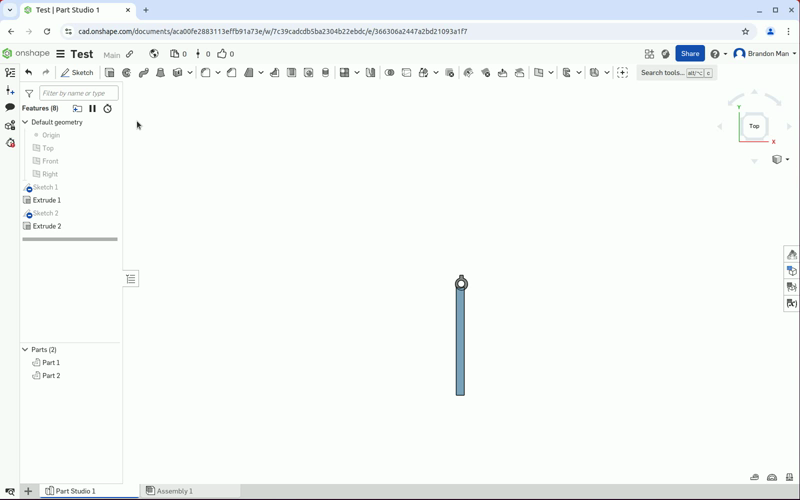
key(shift+h)
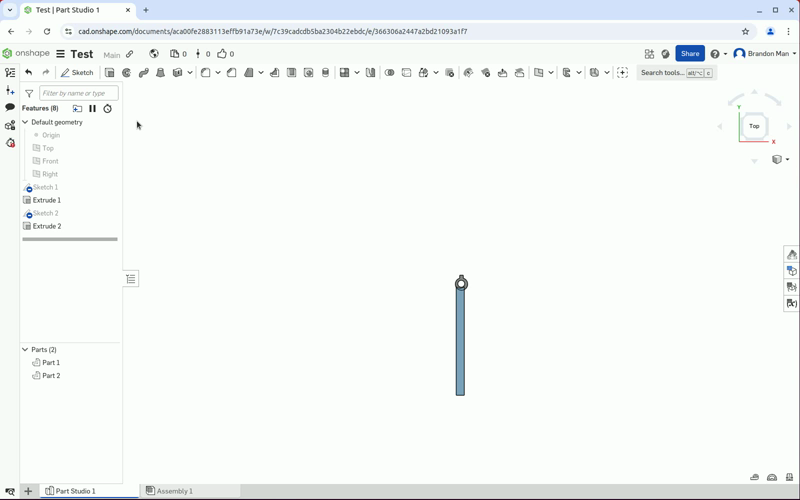
key(shift+h)
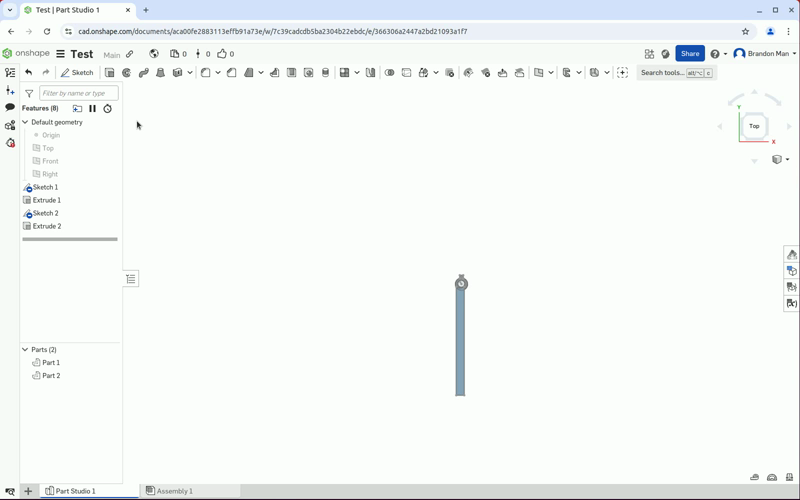
key(shift+7)
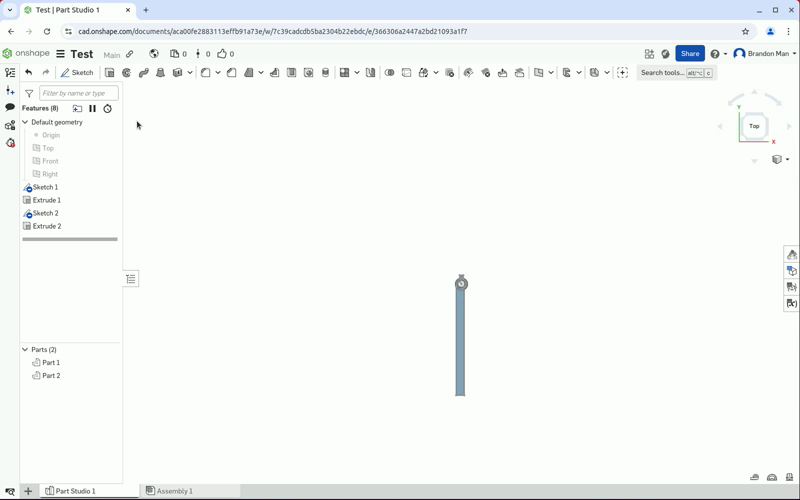
key(up, 3)
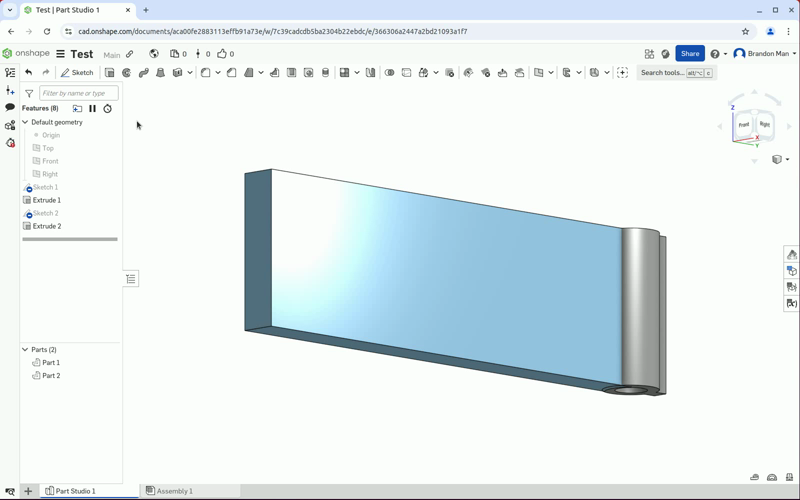
key(left, 3)
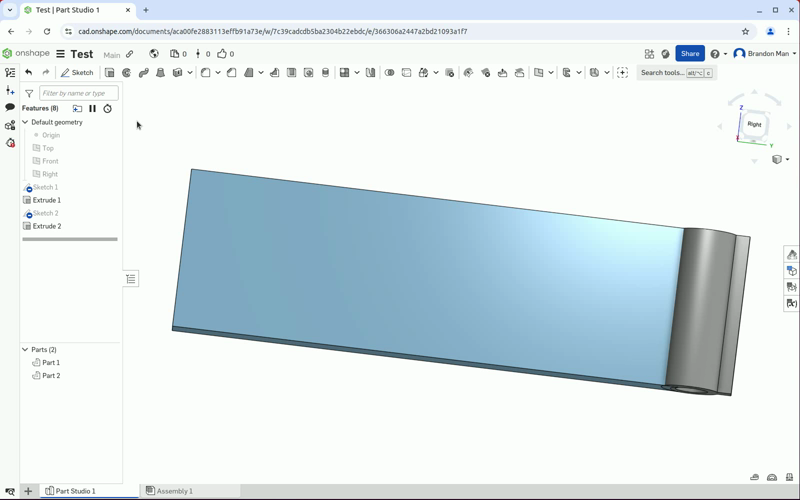
key(right, 3)
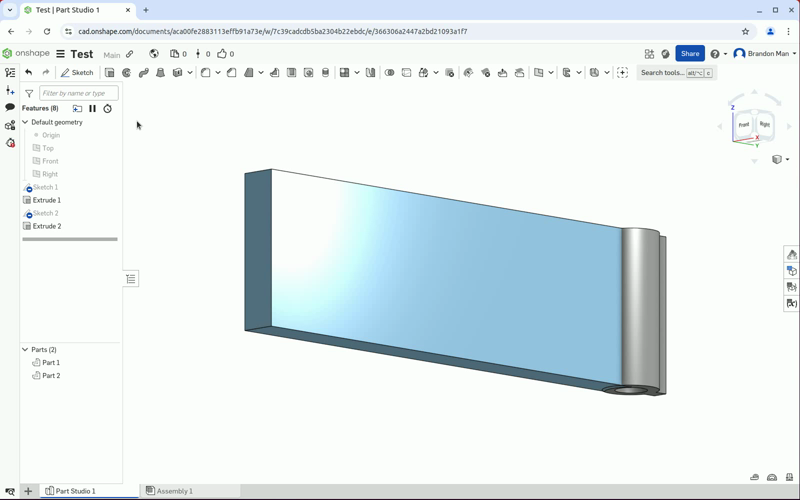
key(down, 3)
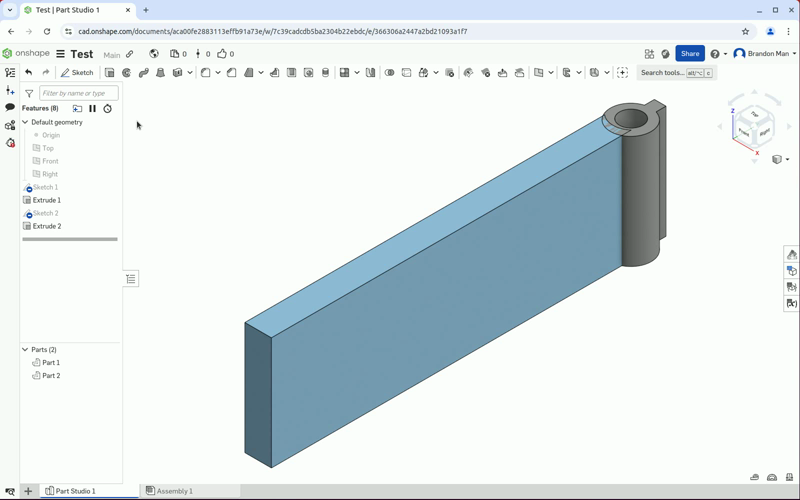
mouse_move(73, 189)
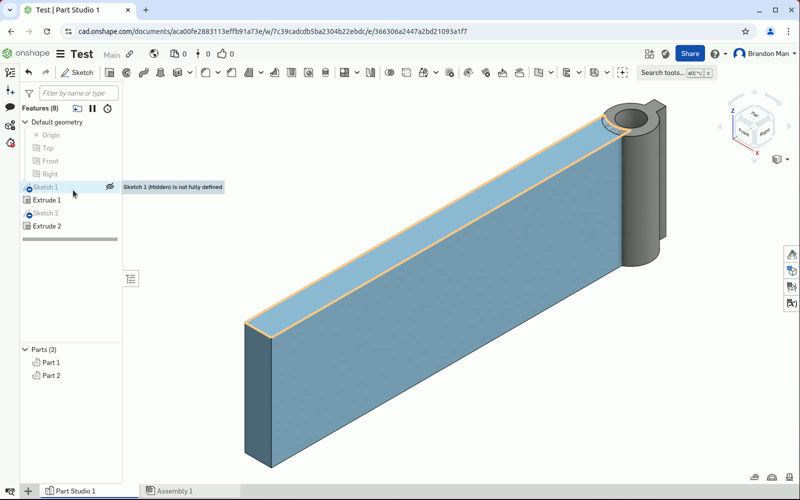
click(73, 189)